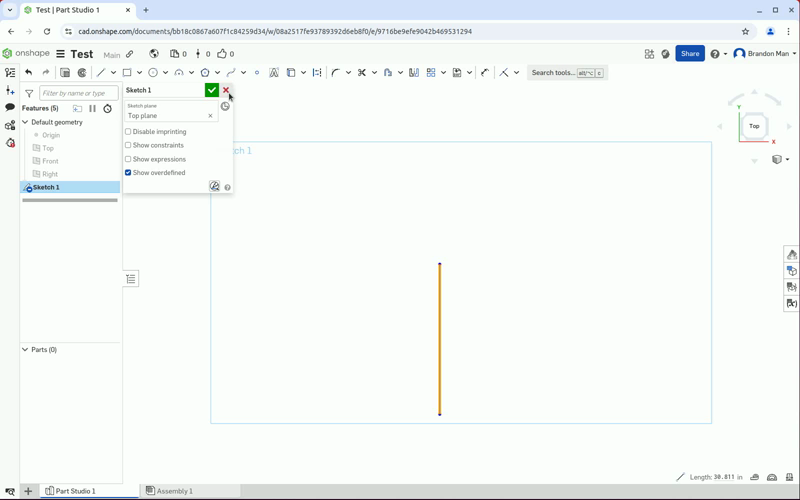
key(shift+h)
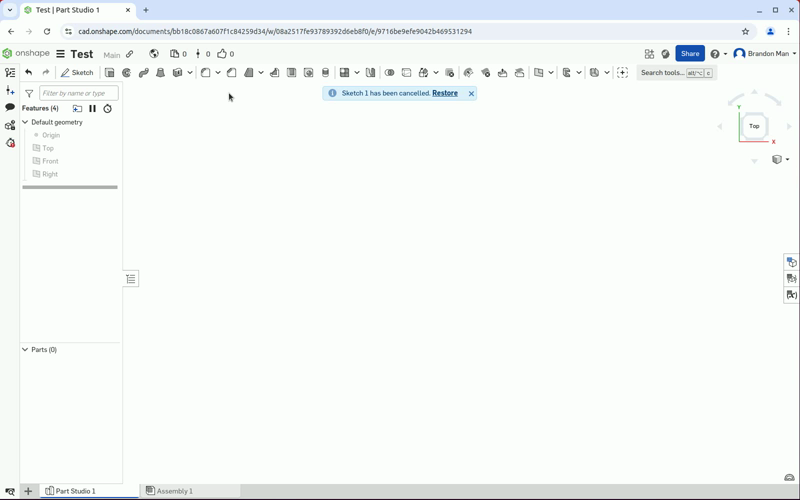
mouse_move(73, 352)
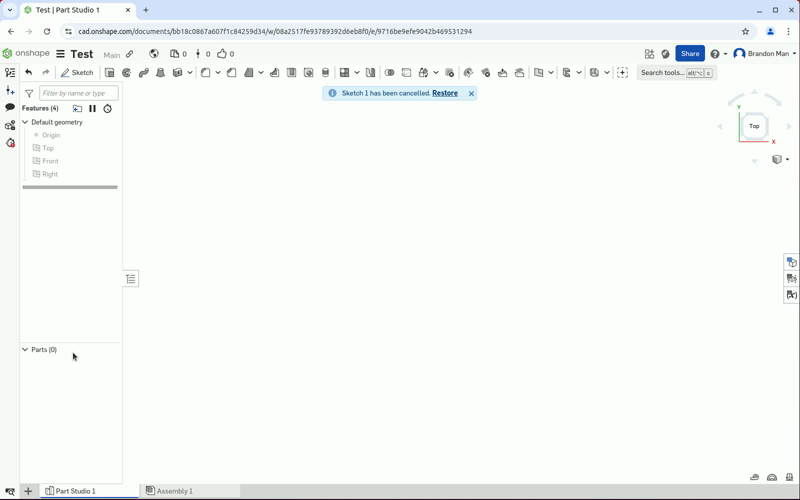
key(y)
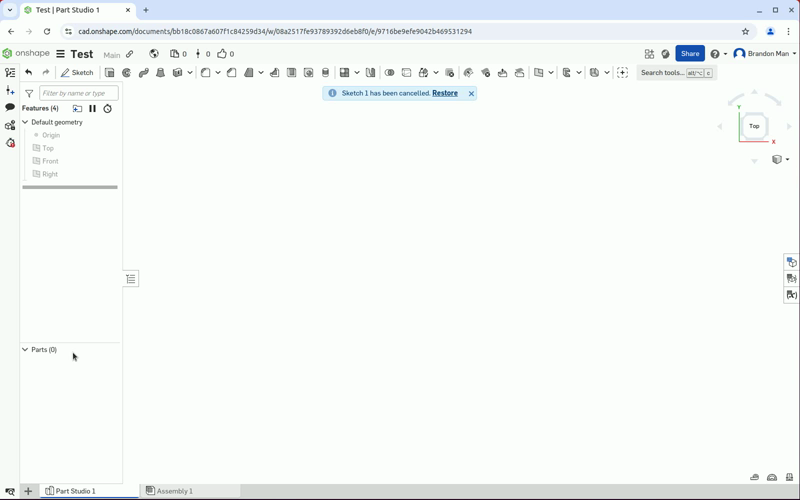
key(shift+p)
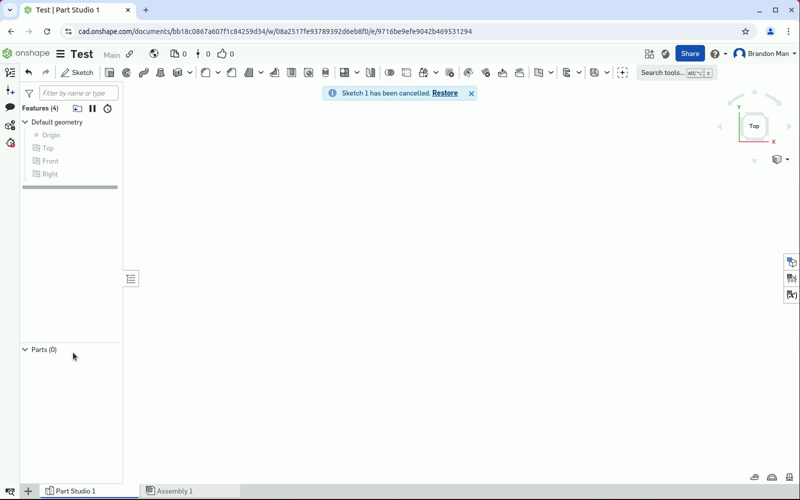
key(space)
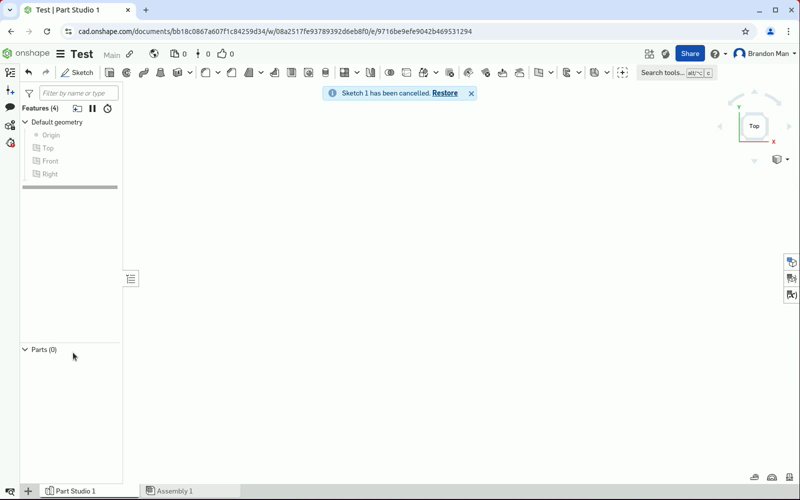
key_down(shift)
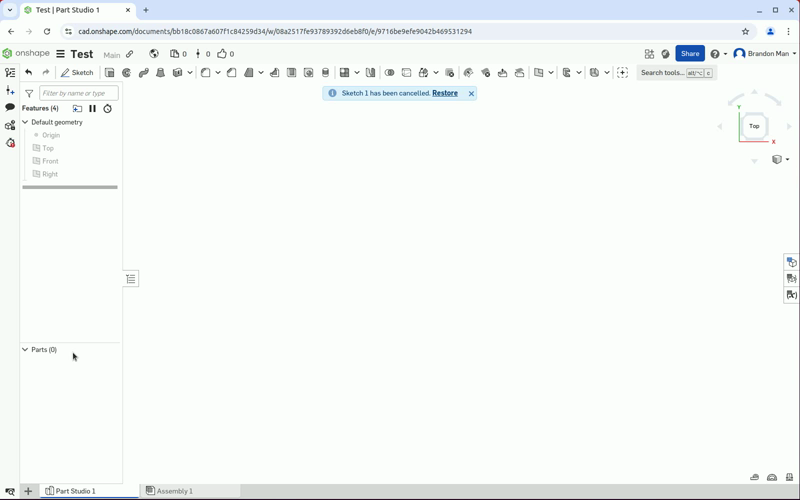
key(up)
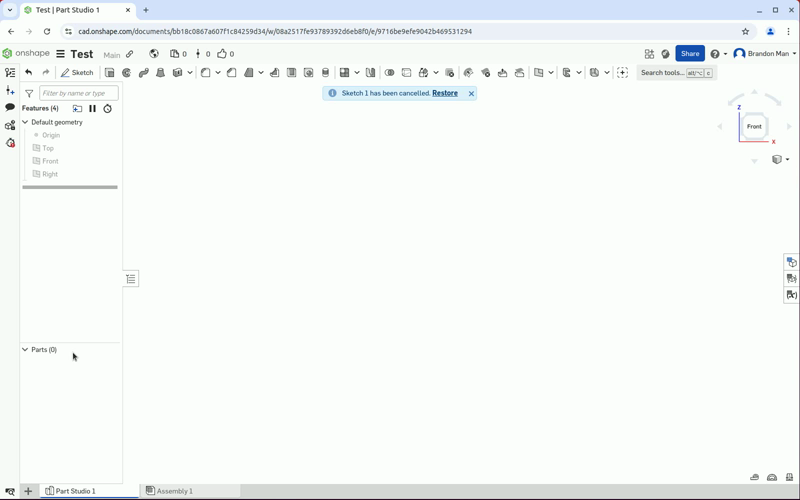
key_up(shift)
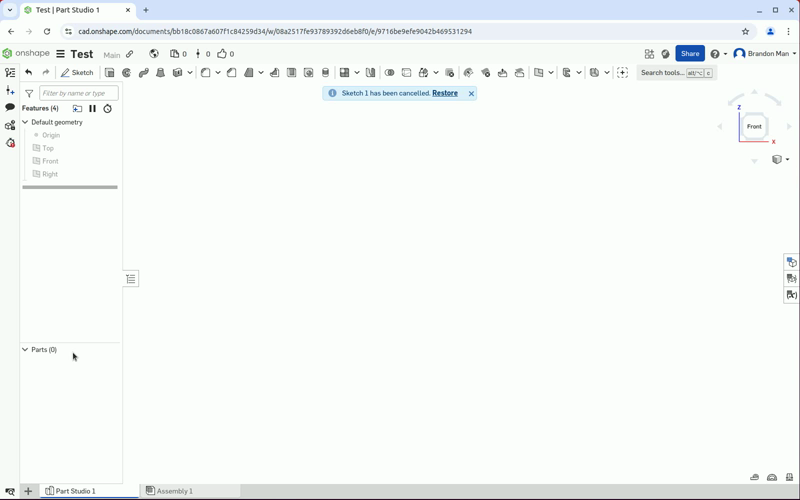
mouse_move(73, 352)
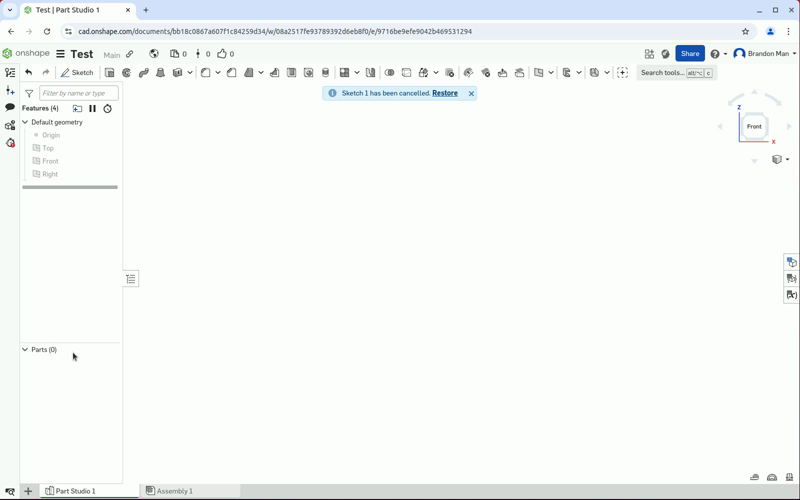
key(shift+y)
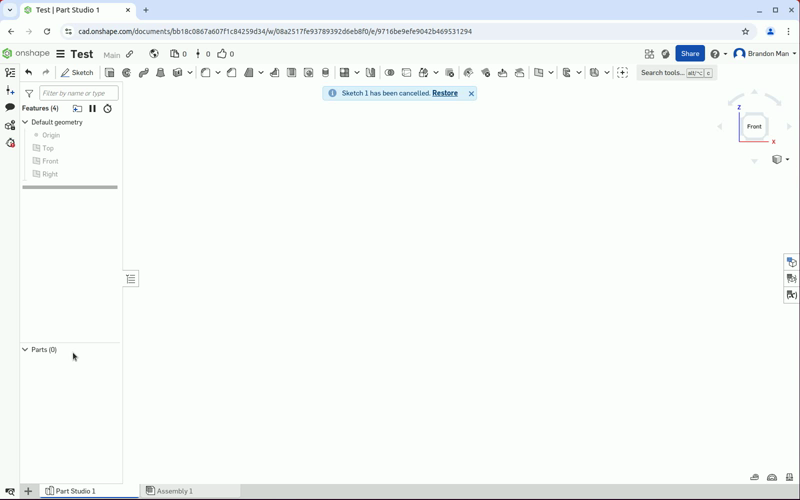
key(shift+s)
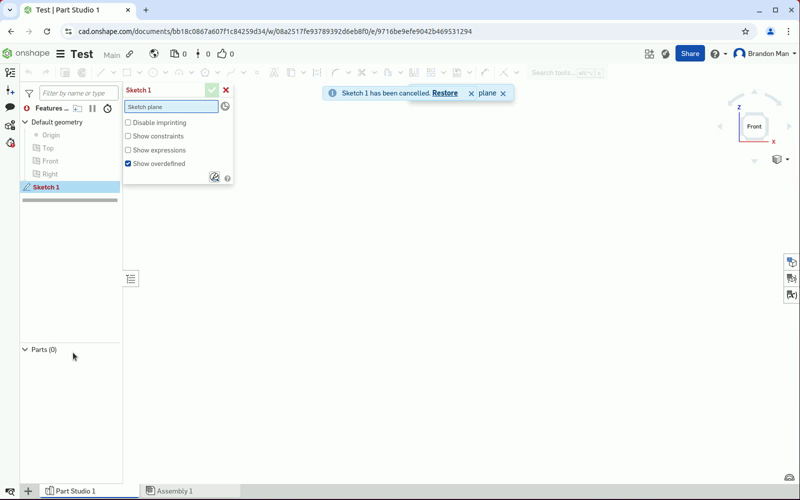
mouse_move(73, 163)
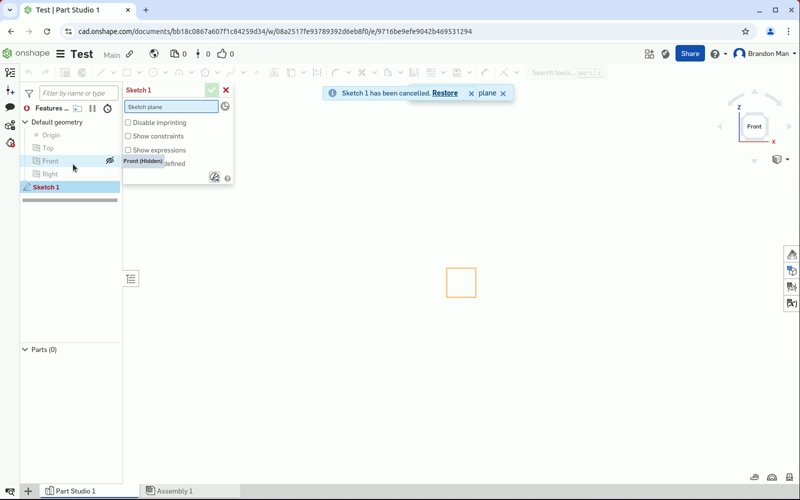
click(73, 163)
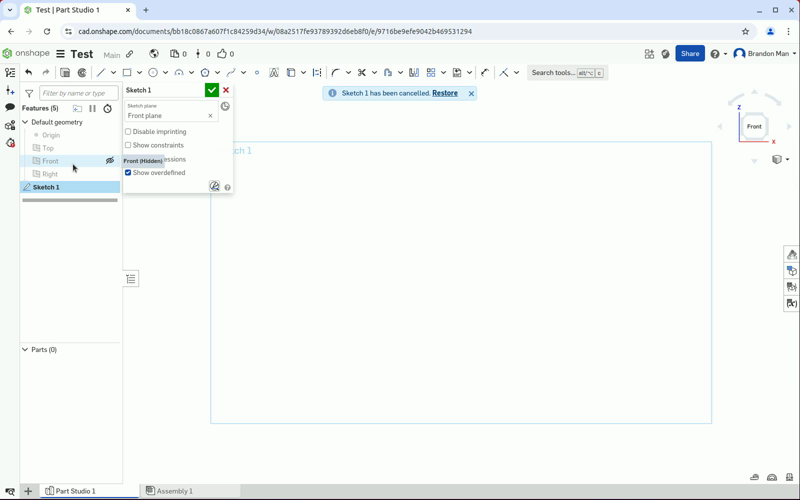
mouse_move(73, 352)
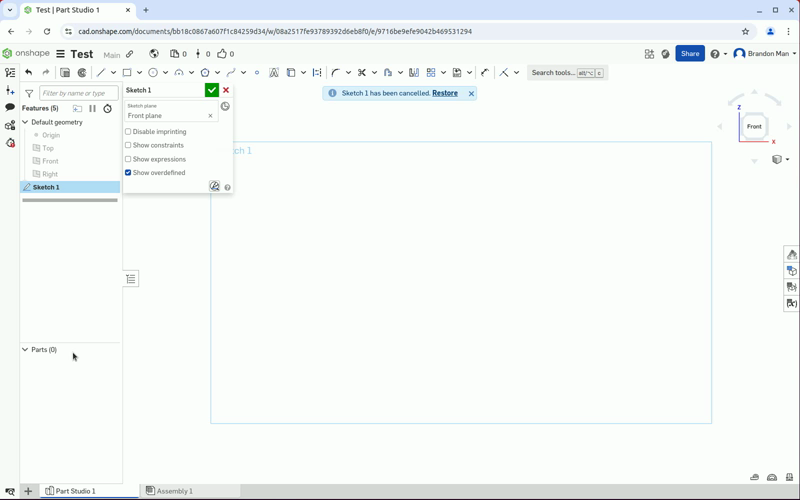
key(y)
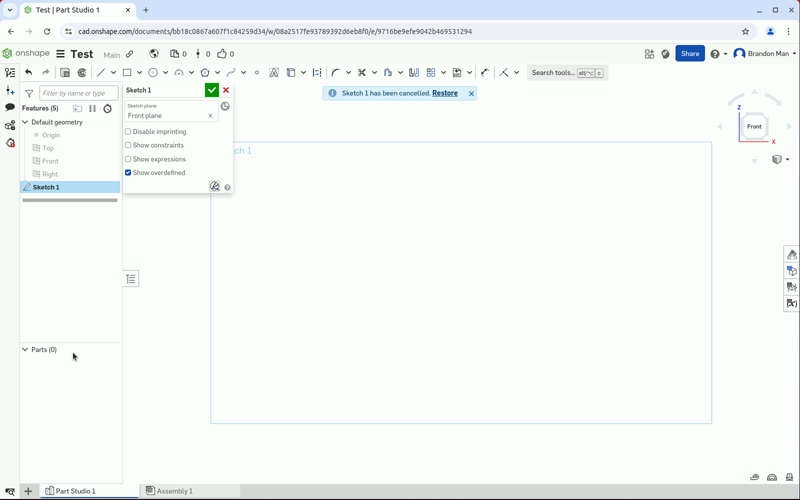
key(l)
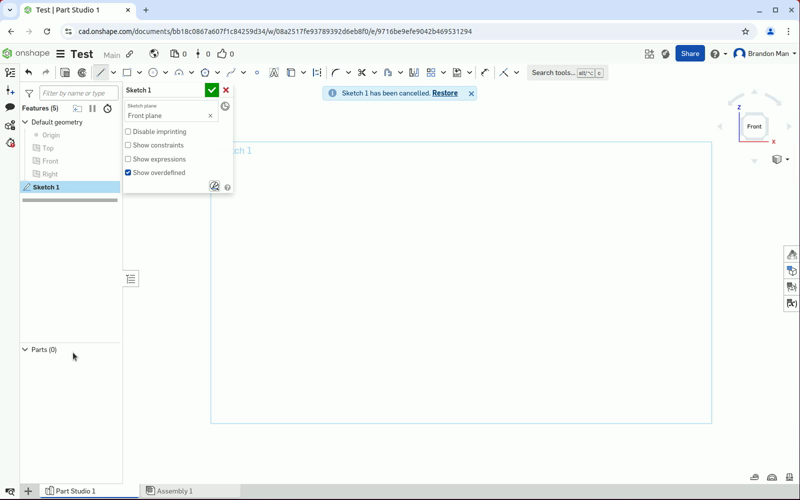
key_down(shift)
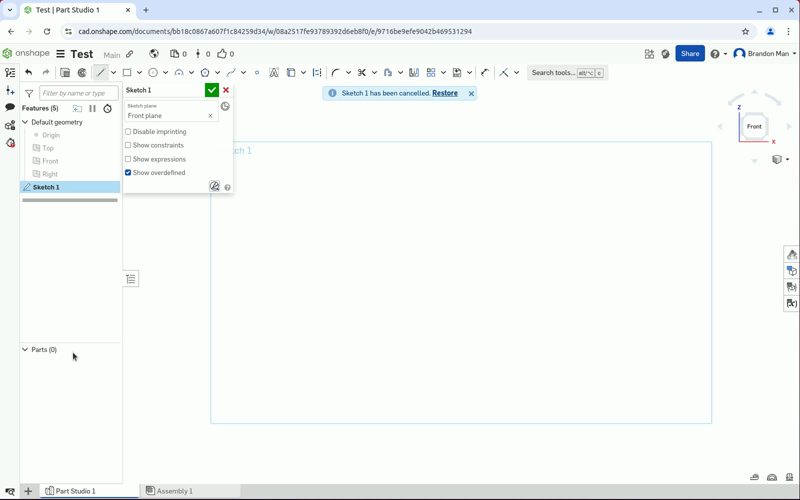
mouse_move(348, 268)
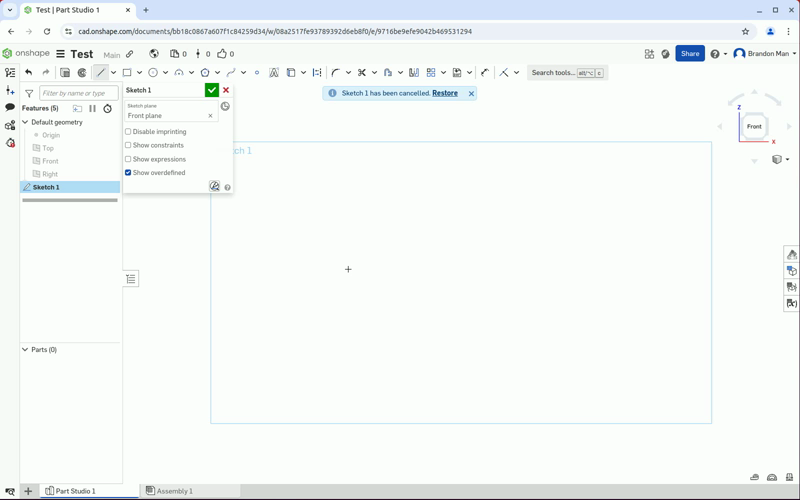
click(348, 268)
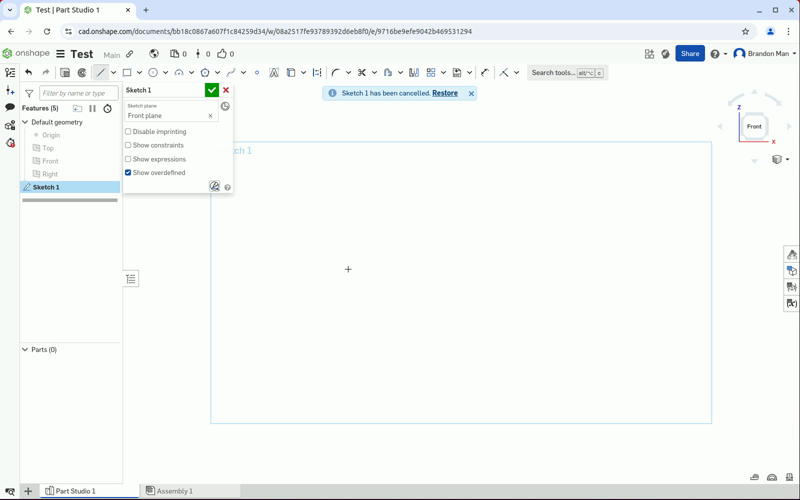
key_up(shift)
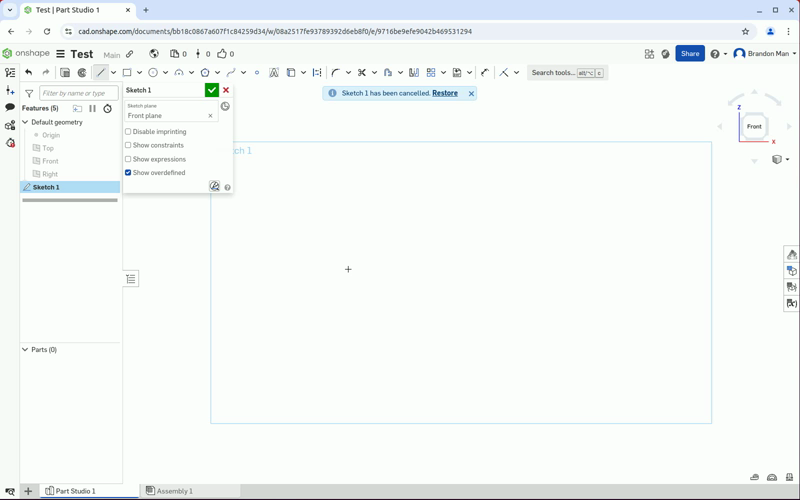
key_down(shift)
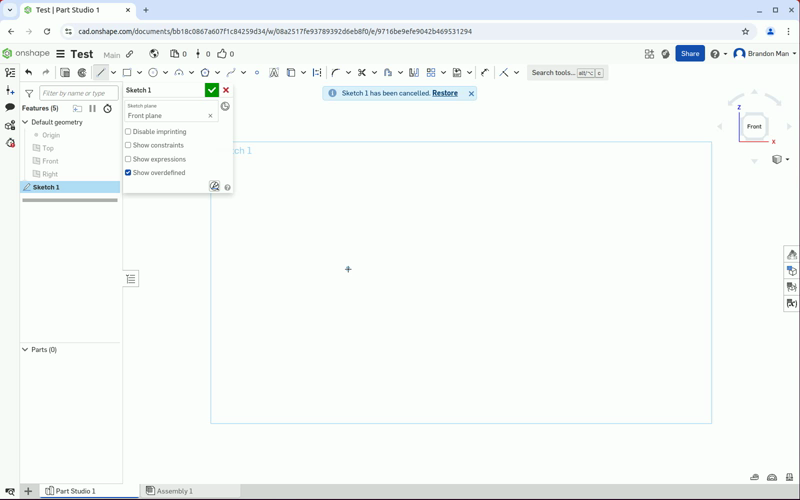
mouse_move(378, 268)
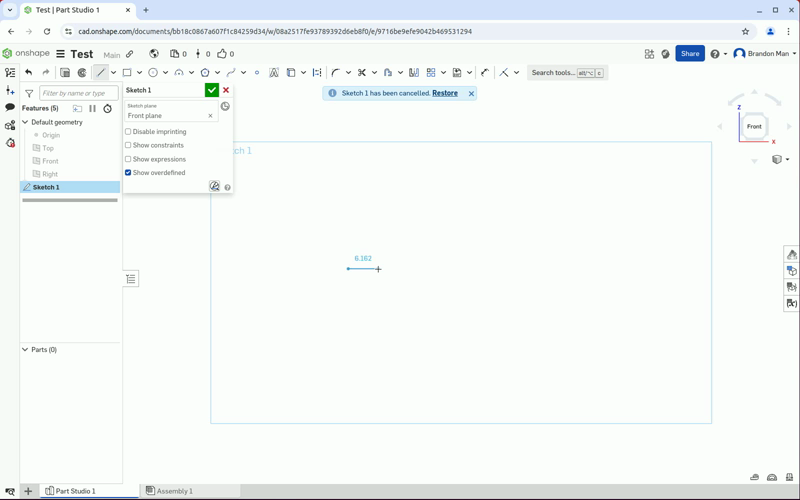
mouse_move(357, 271)
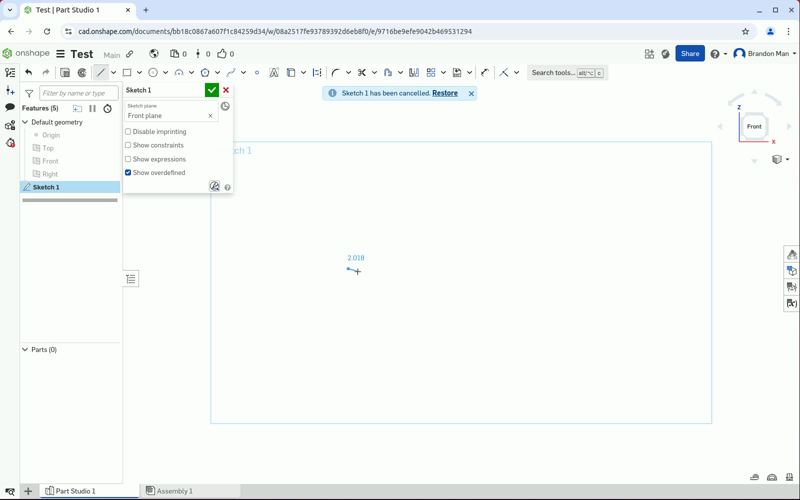
click(357, 271)
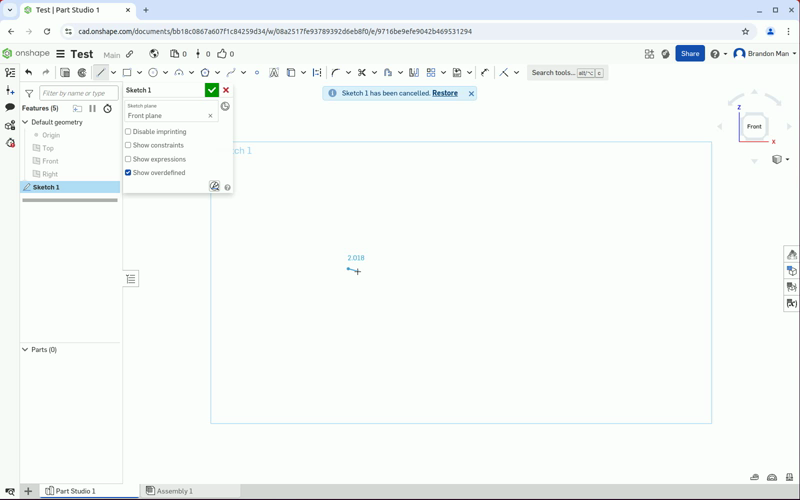
key_up(shift)
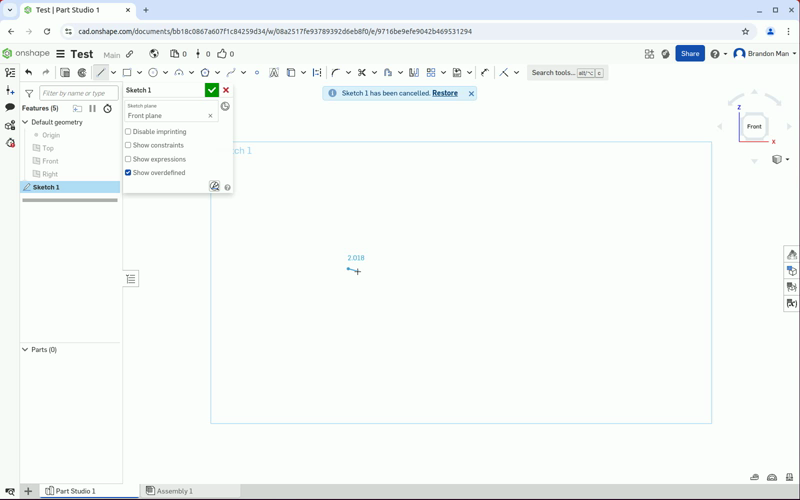
key(esc)
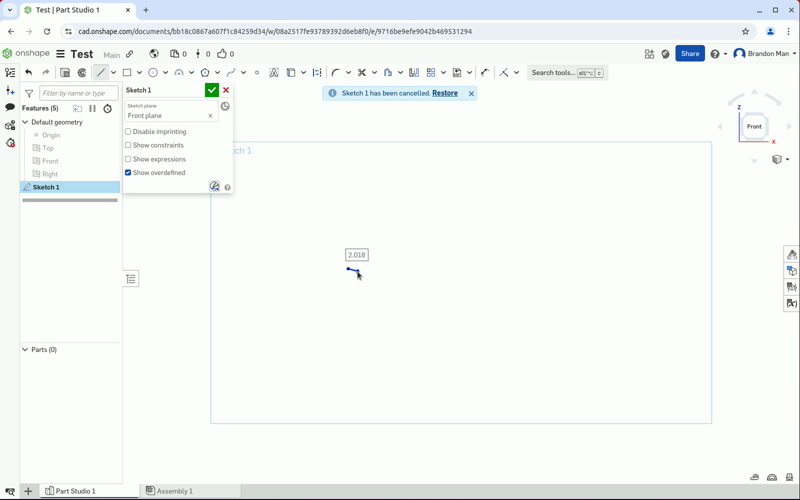
key(a)
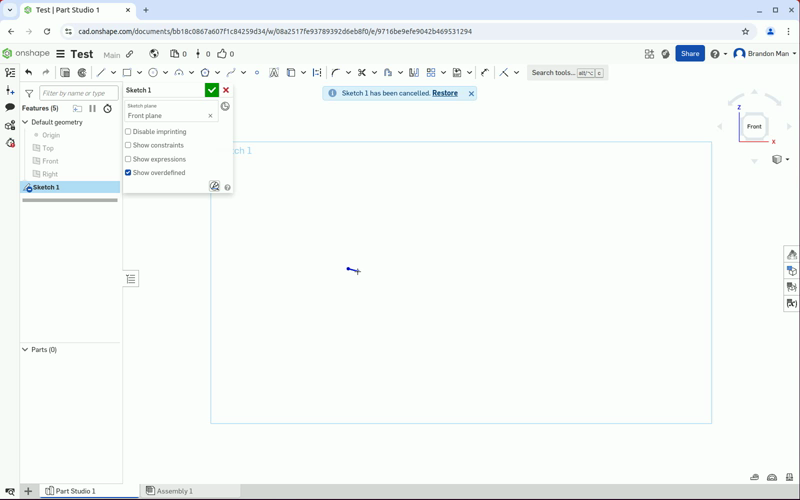
mouse_move(357, 271)
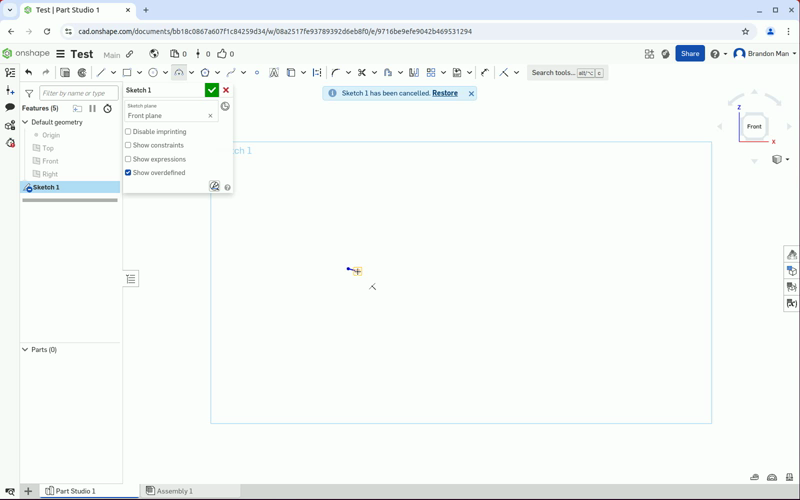
click(357, 271)
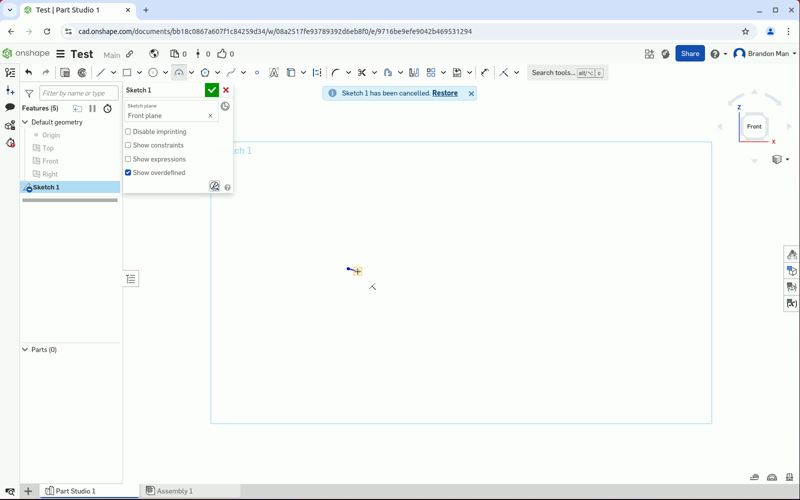
key_down(shift)
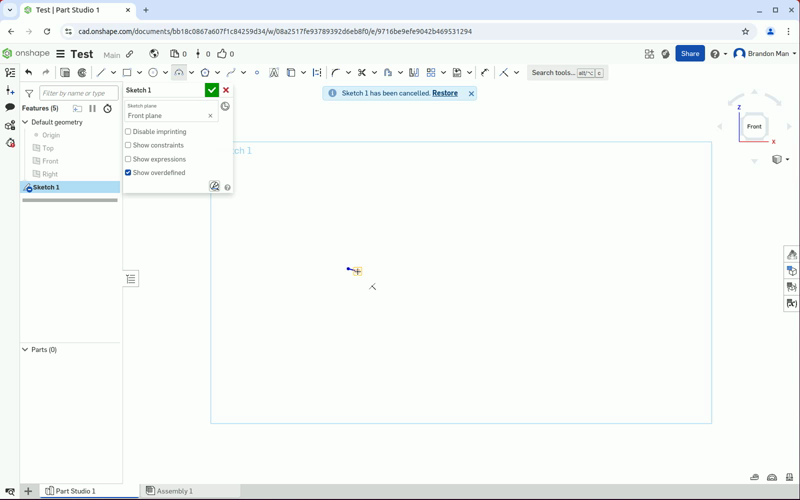
mouse_move(361, 272)
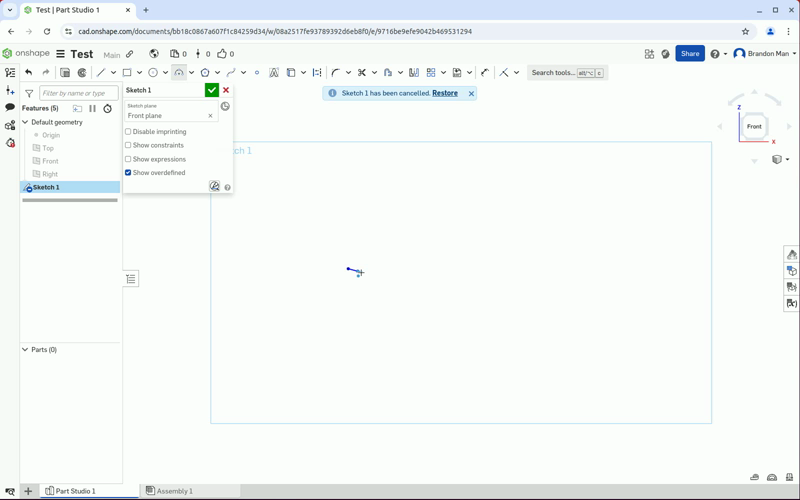
scroll(6)
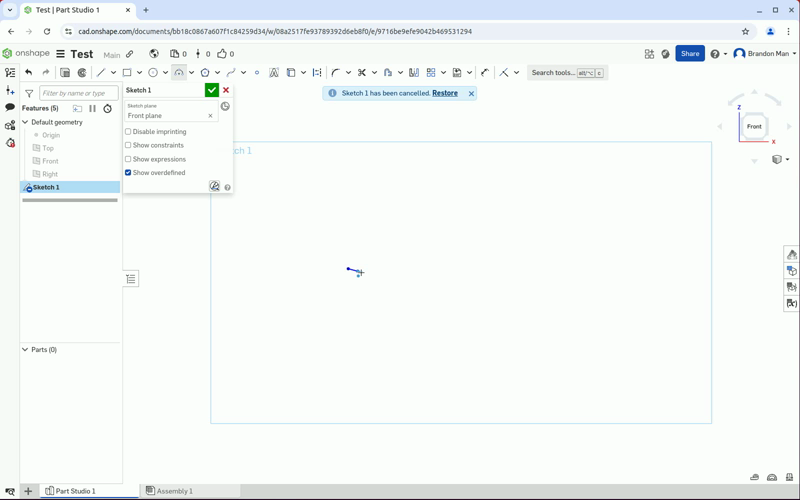
scroll(6)
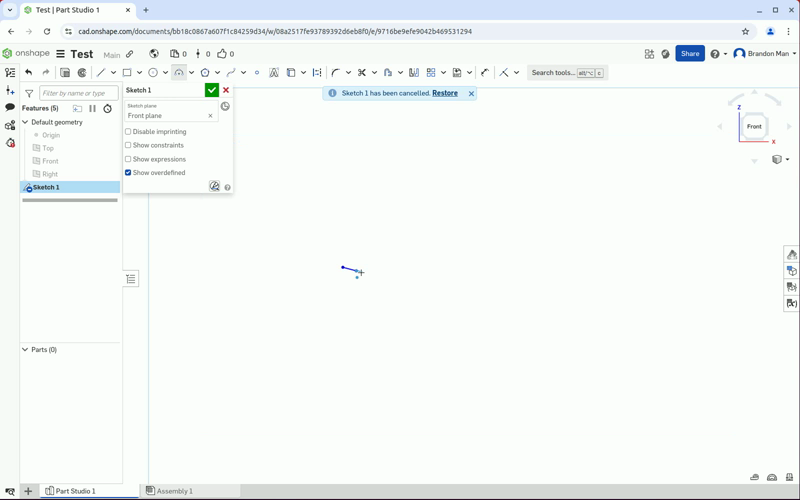
scroll(6)
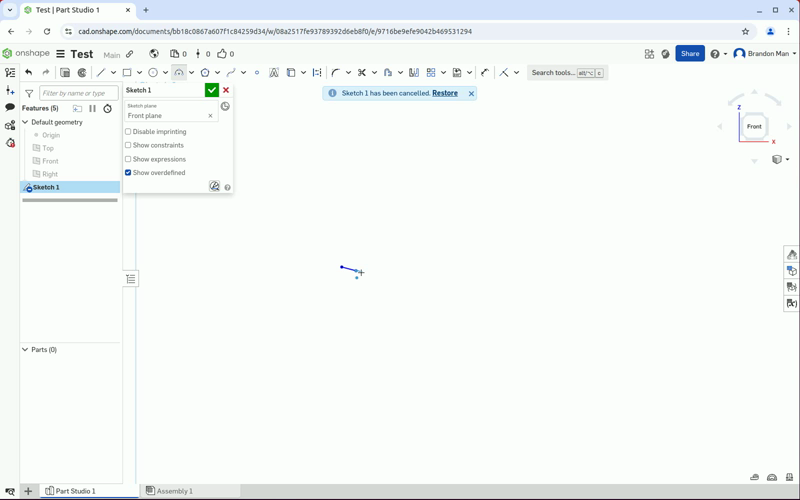
scroll(6)
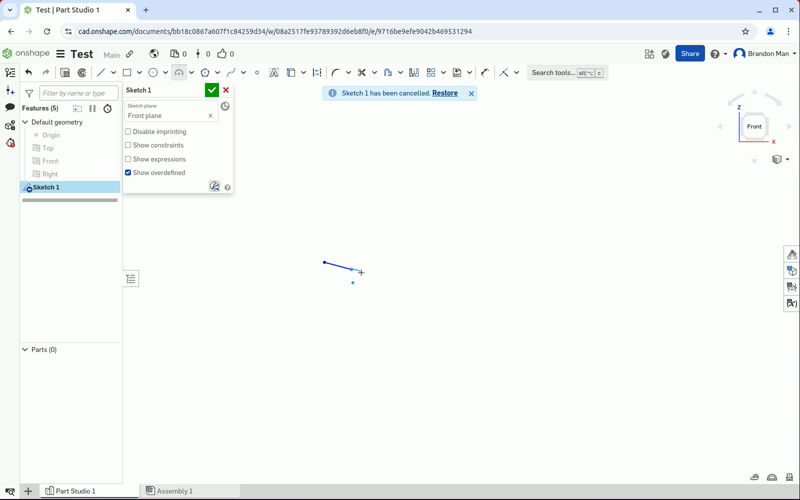
scroll(6)
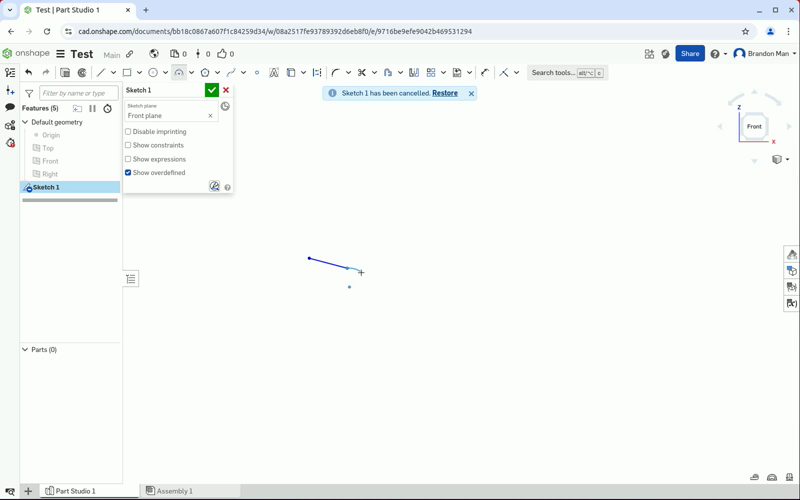
scroll(6)
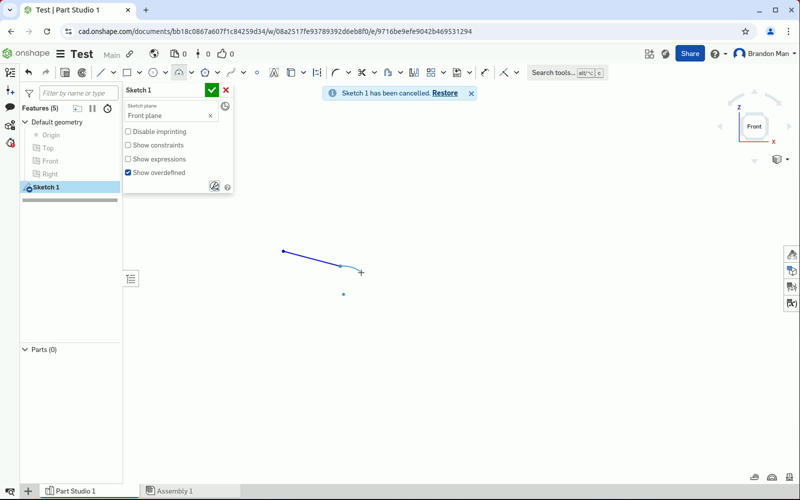
scroll(6)
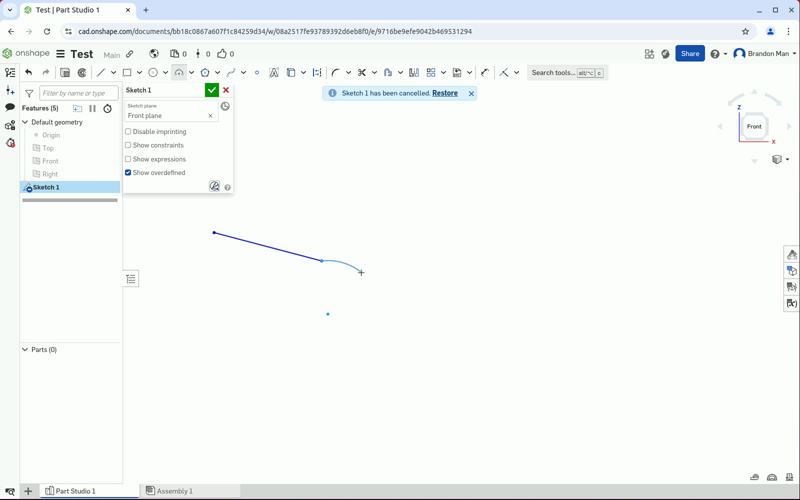
click(361, 272)
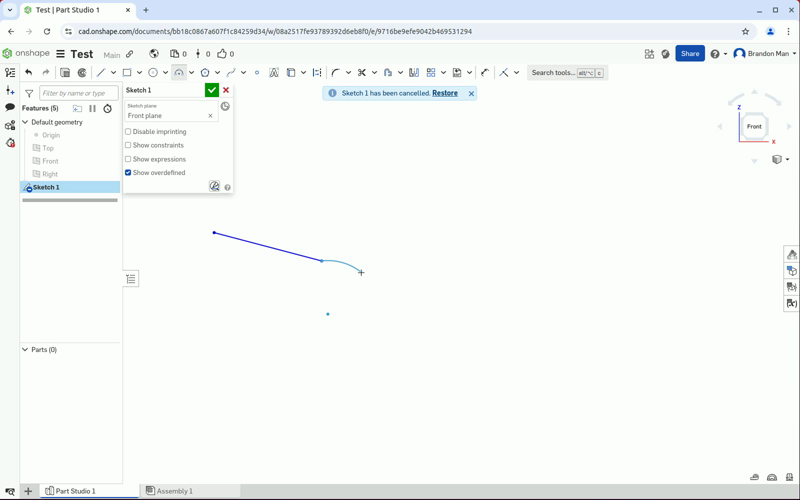
scroll(-6)
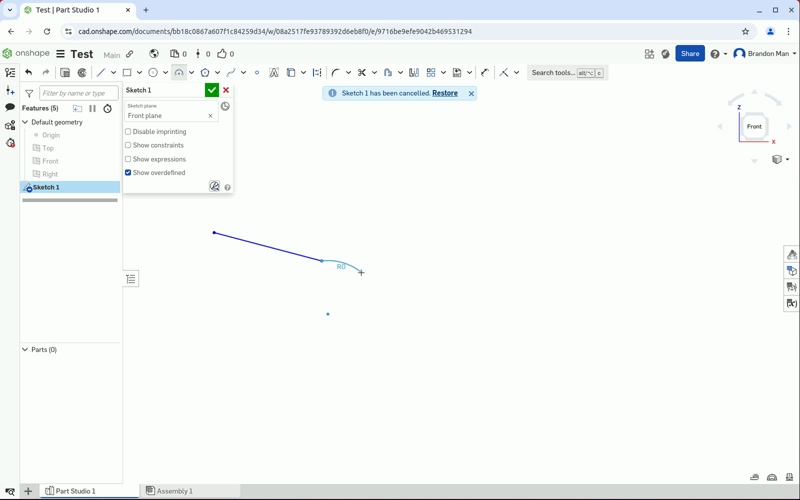
scroll(-6)
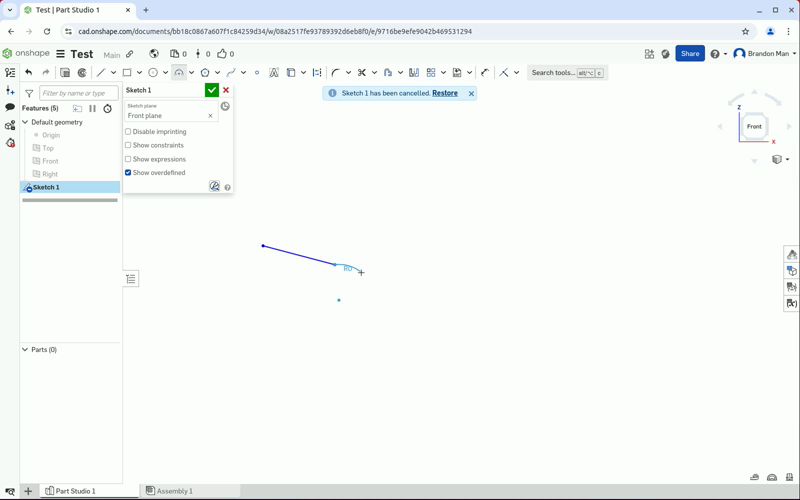
scroll(-6)
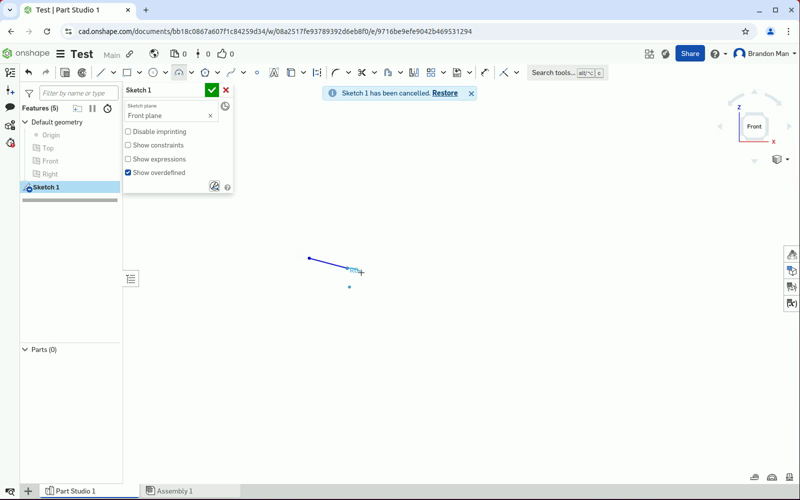
scroll(-6)
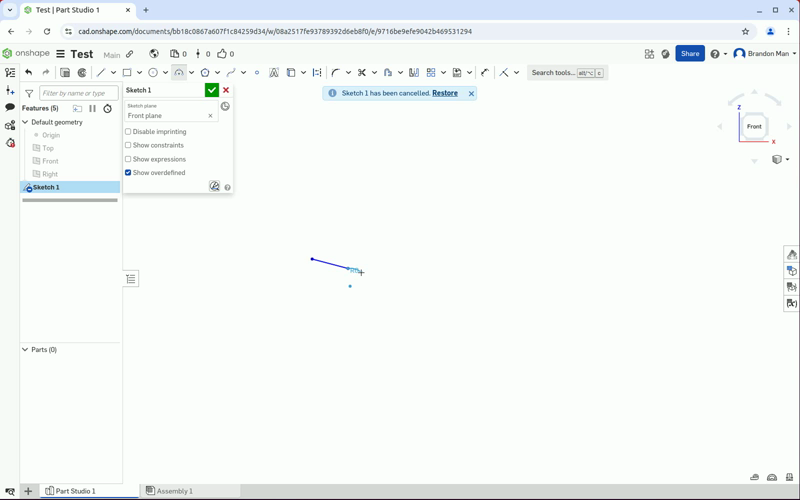
scroll(-6)
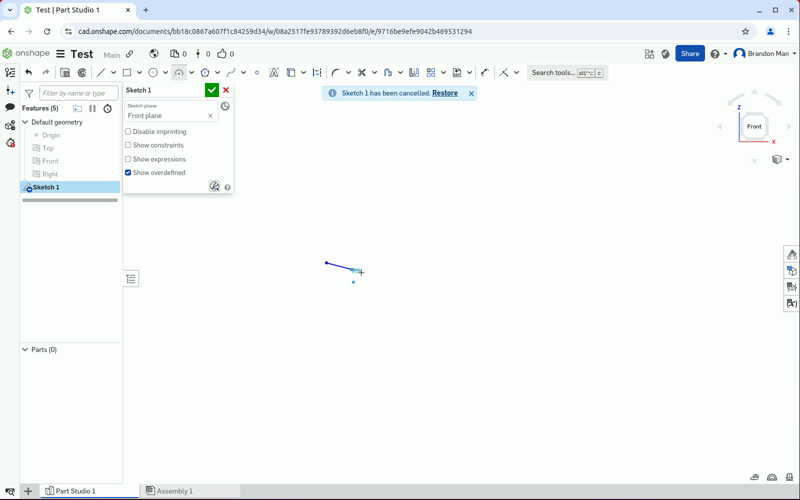
scroll(-6)
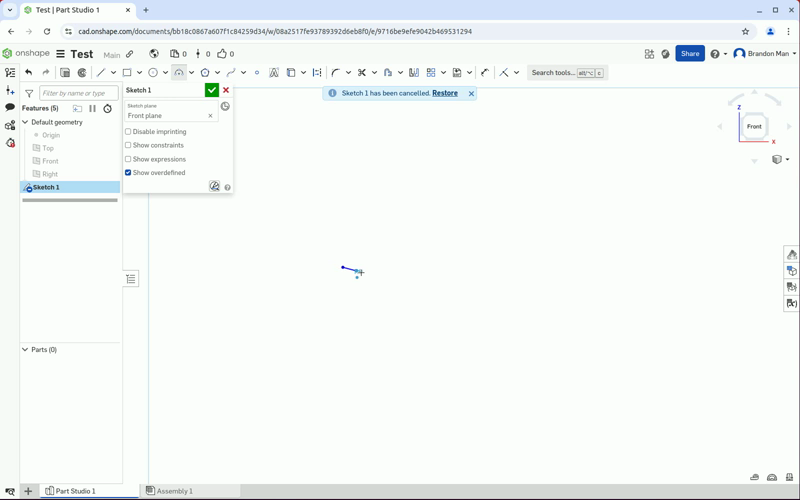
scroll(-6)
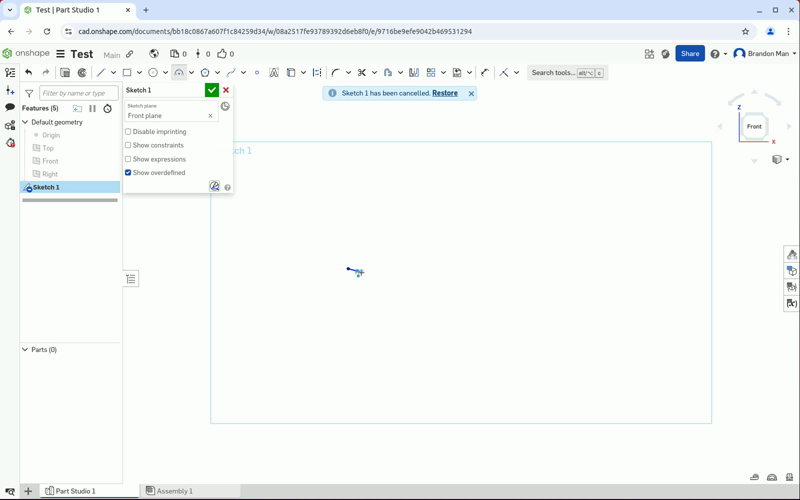
mouse_move(359, 271)
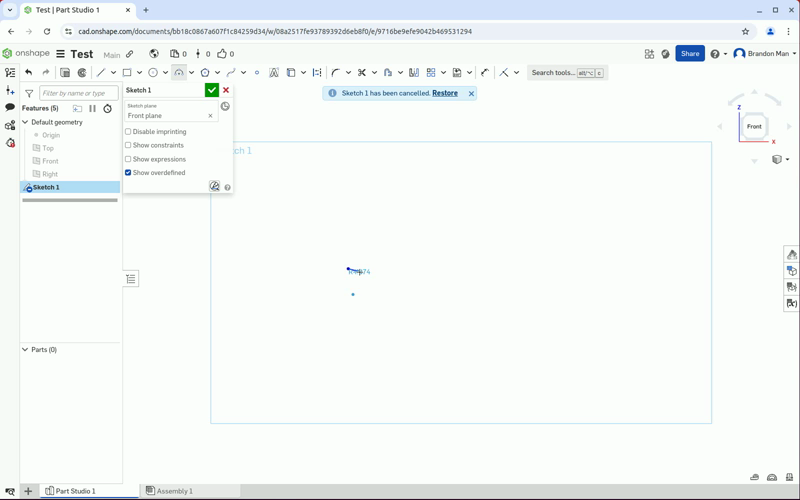
scroll(6)
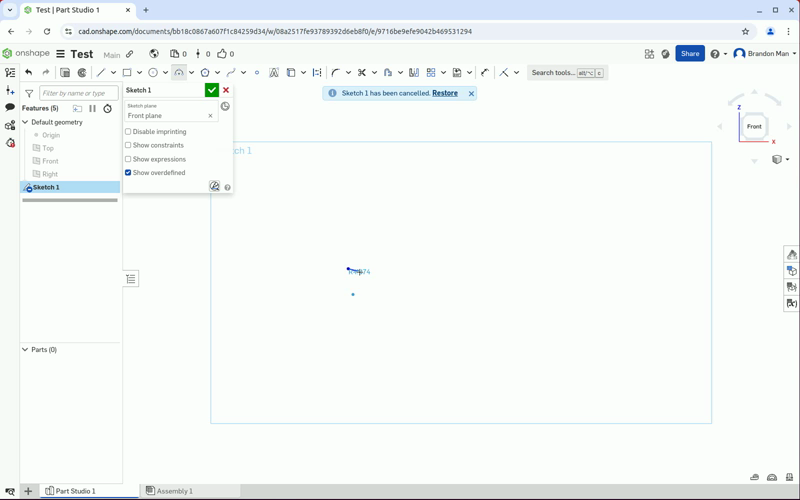
scroll(6)
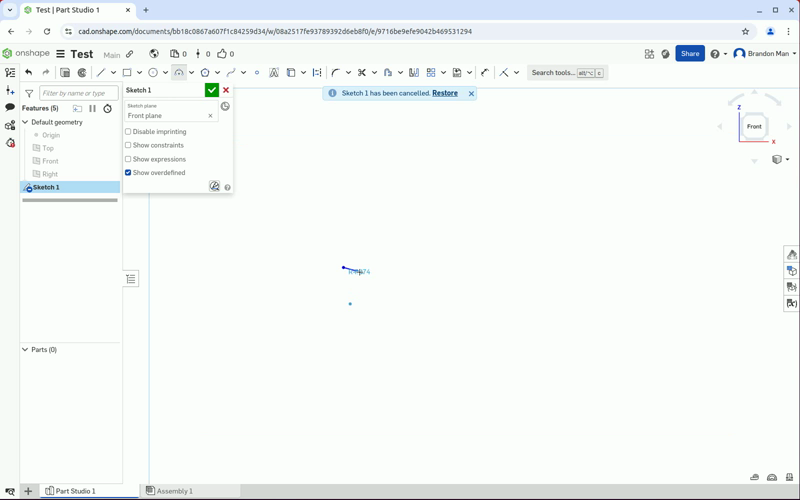
scroll(6)
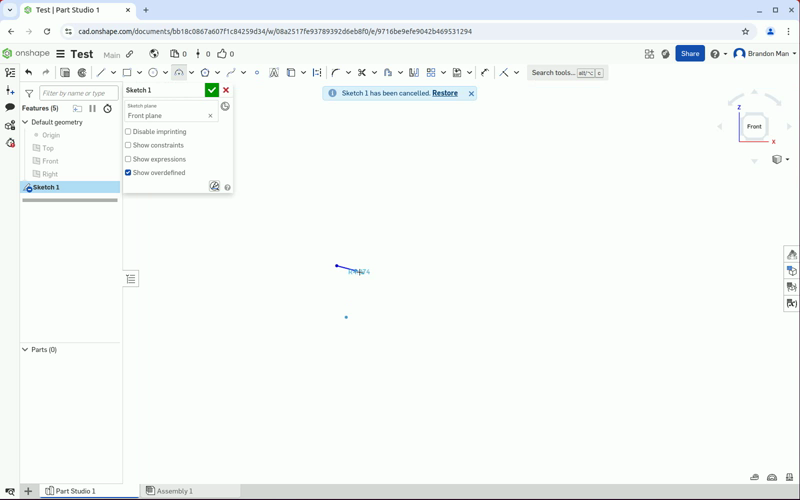
scroll(6)
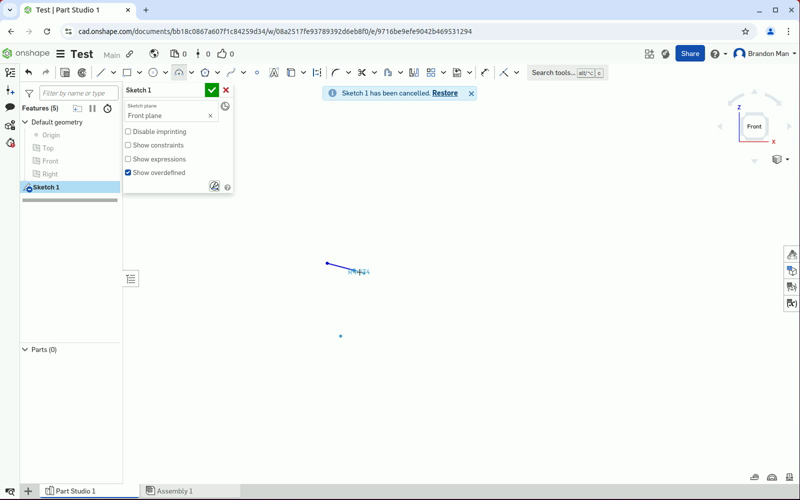
scroll(6)
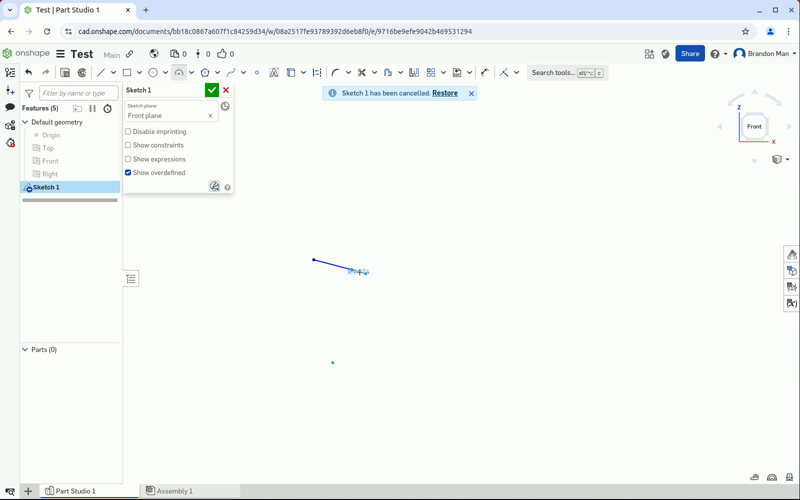
scroll(6)
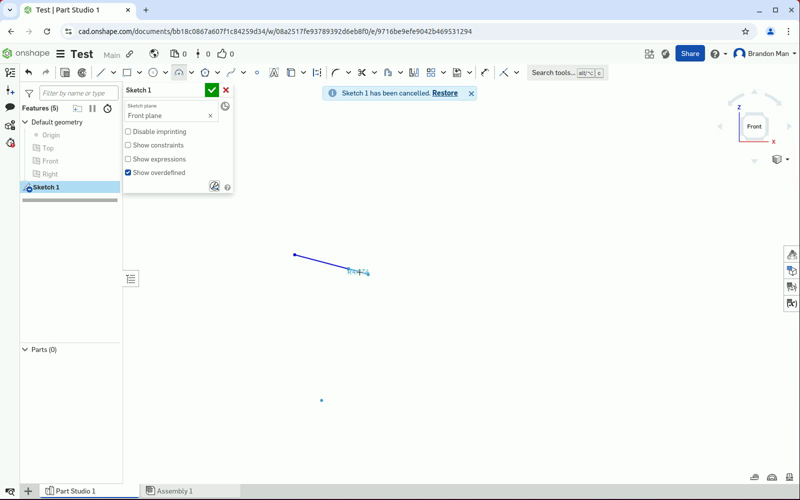
scroll(6)
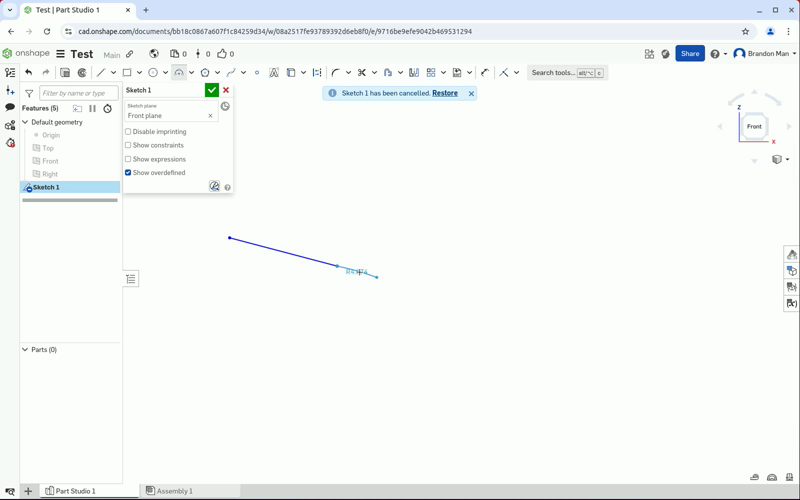
click(359, 271)
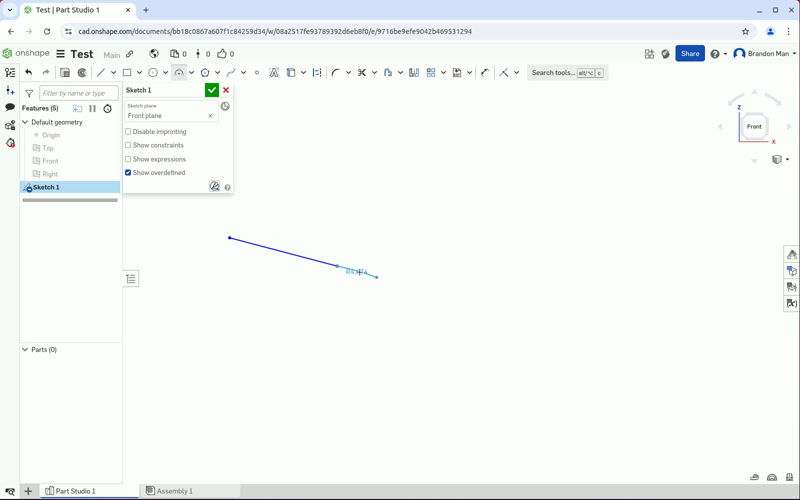
scroll(-6)
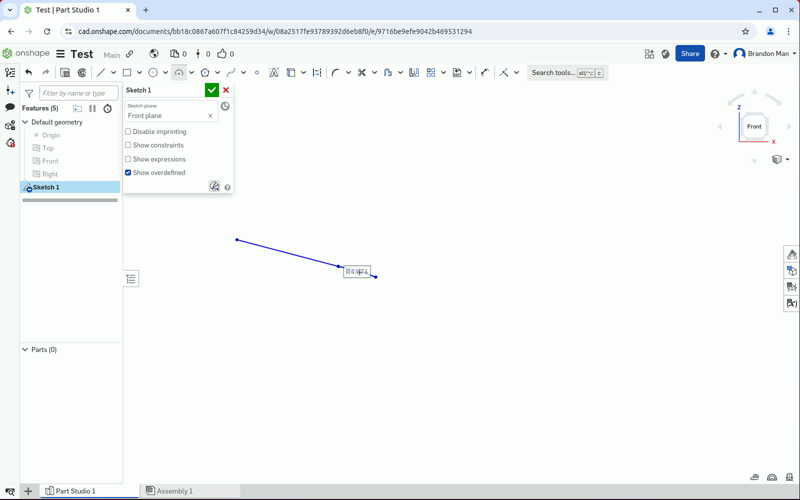
scroll(-6)
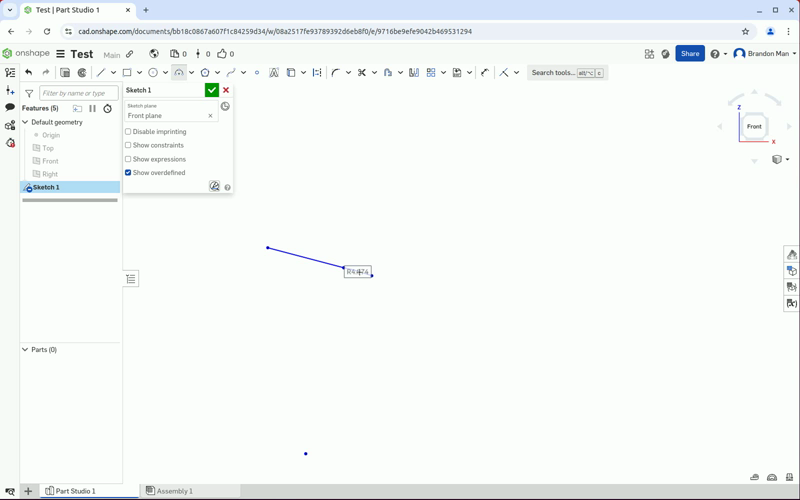
scroll(-6)
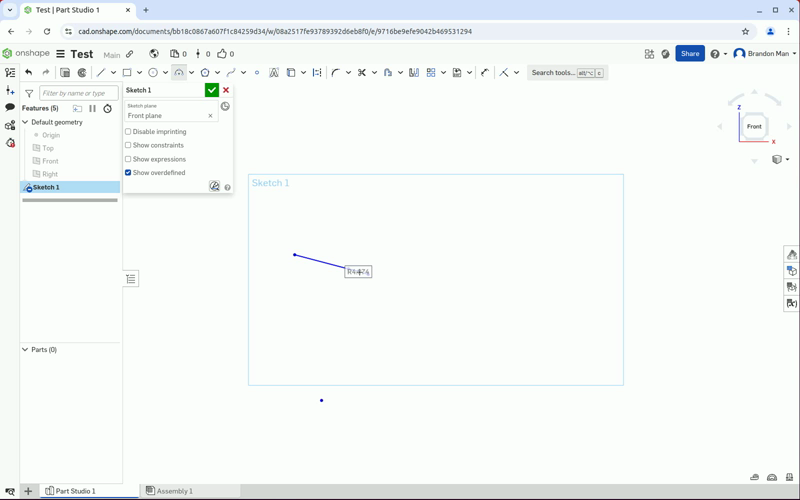
scroll(-6)
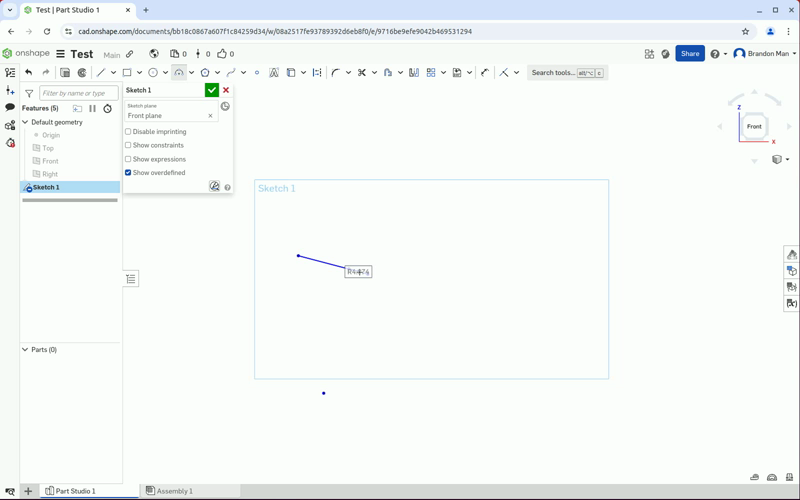
scroll(-6)
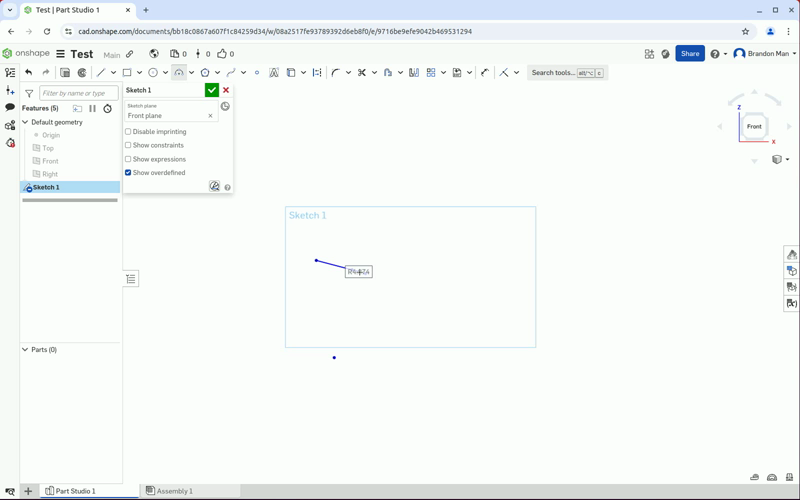
scroll(-6)
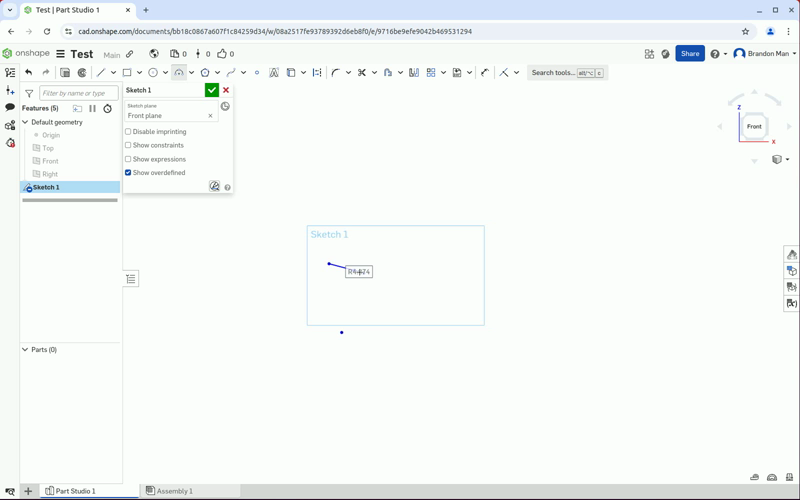
scroll(-6)
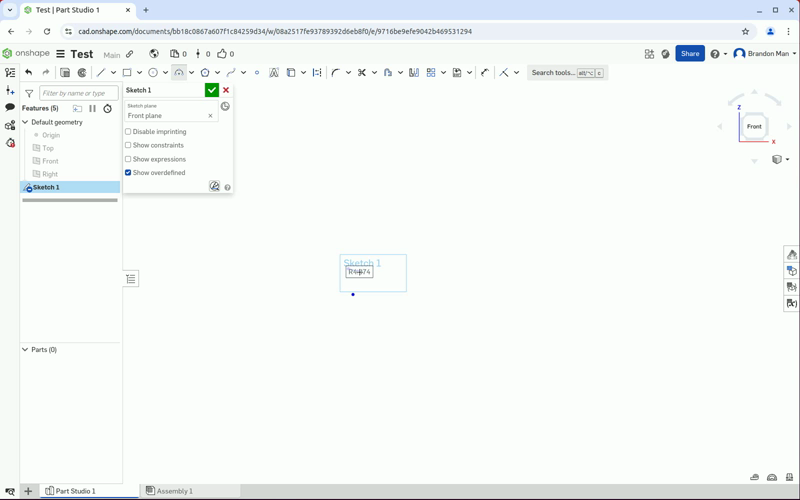
key_up(shift)
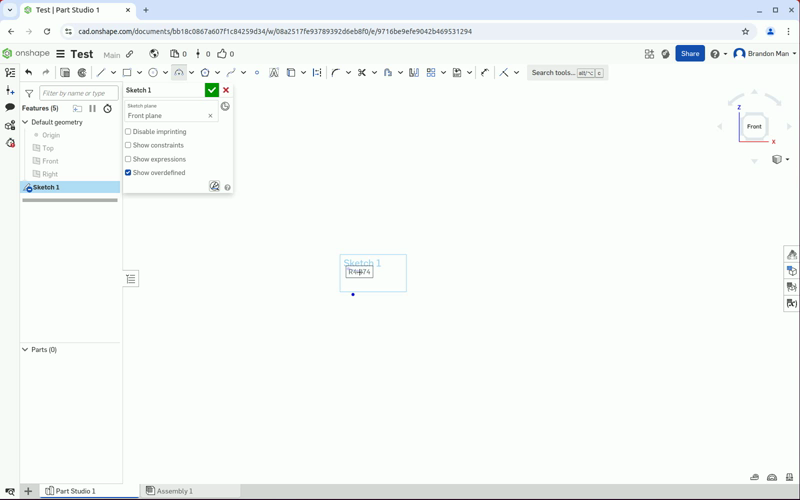
key(esc)
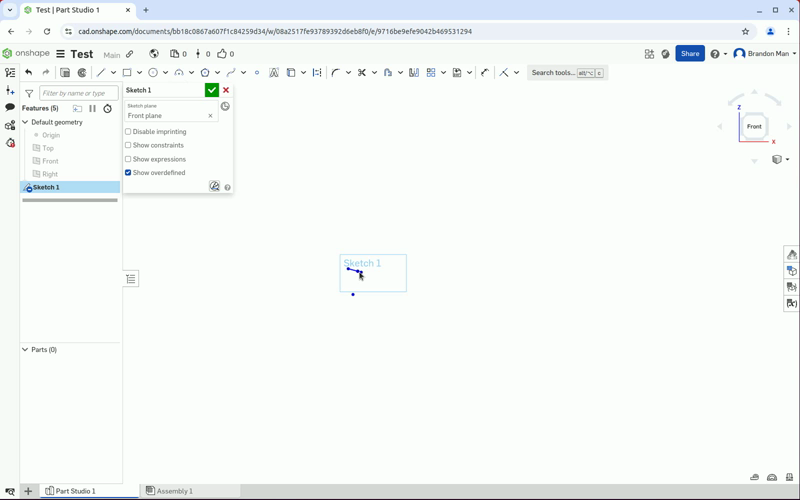
key(l)
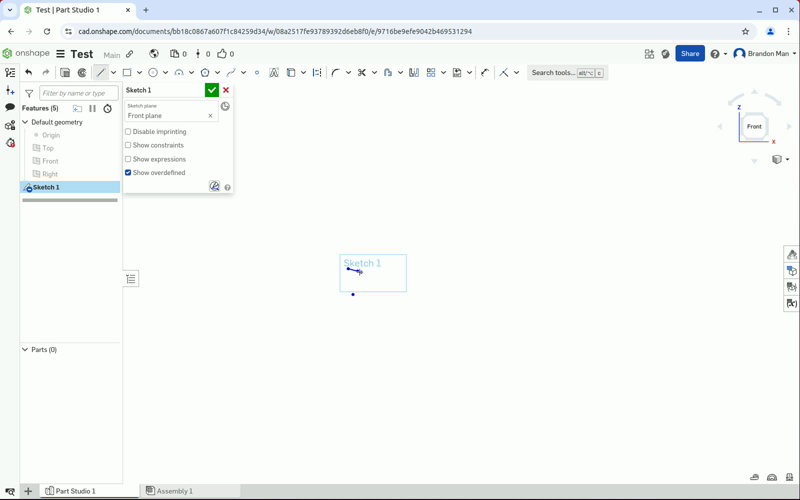
mouse_move(361, 272)
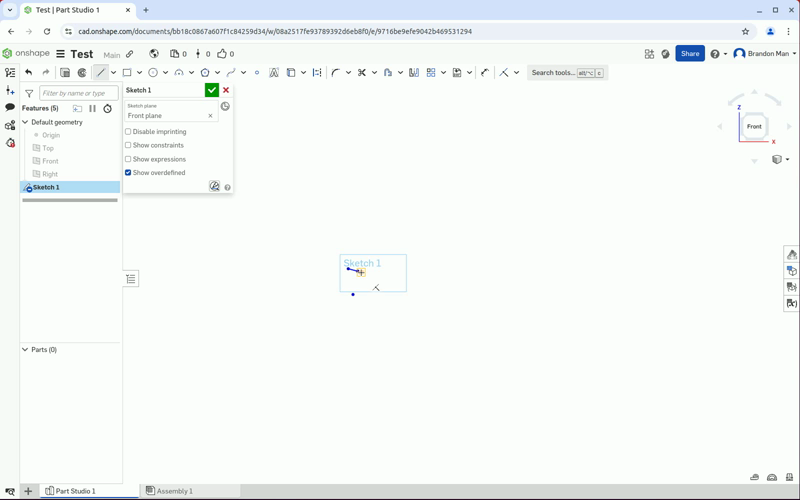
scroll(6)
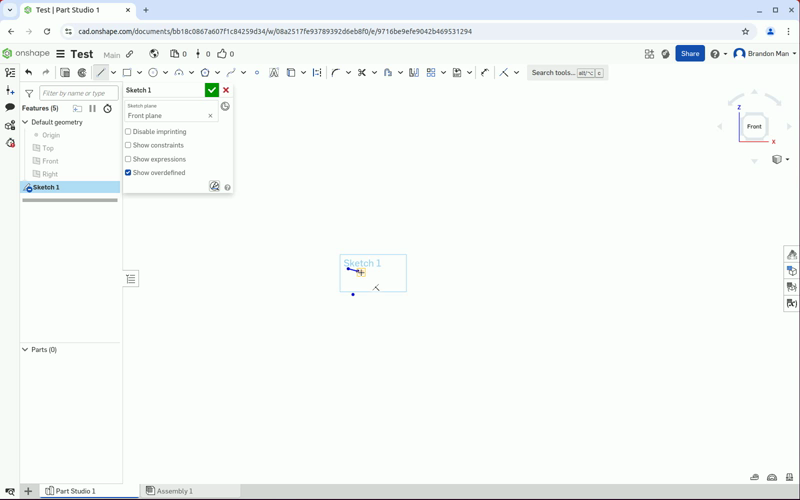
scroll(6)
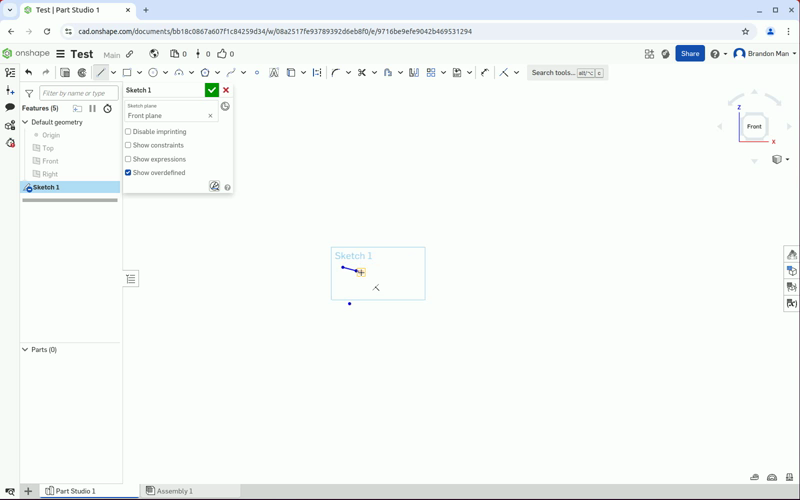
scroll(6)
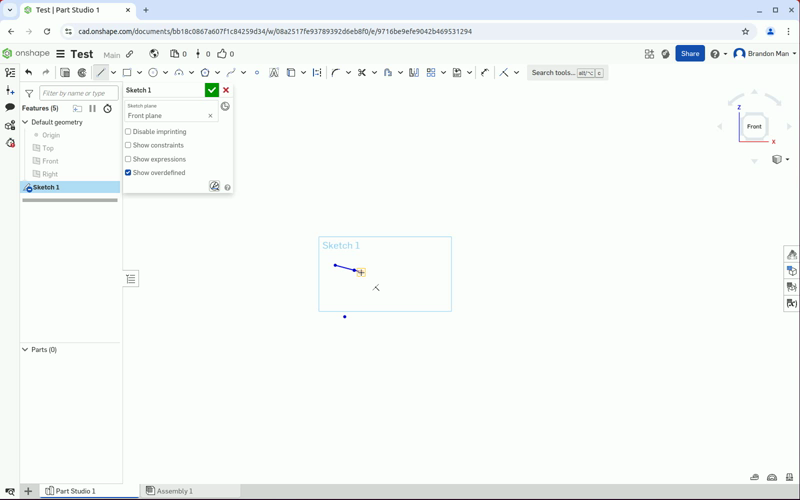
scroll(6)
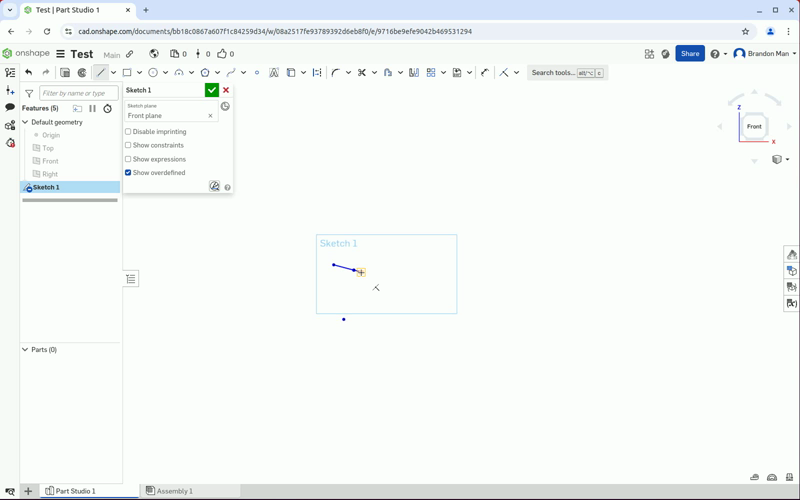
scroll(6)
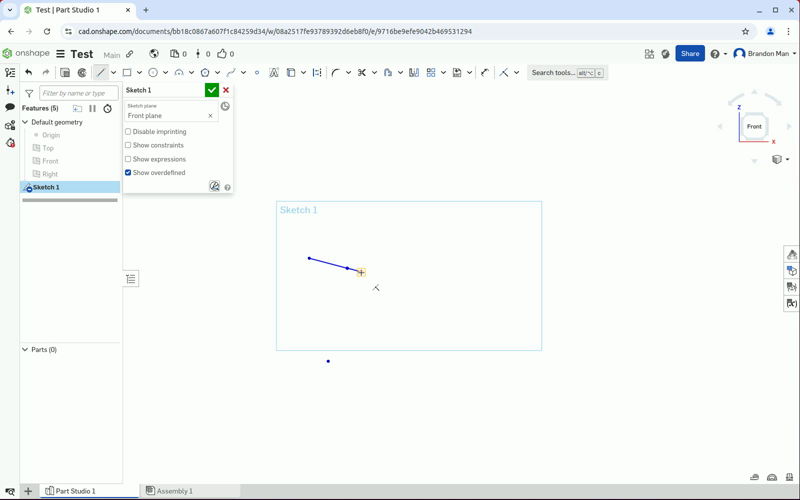
scroll(6)
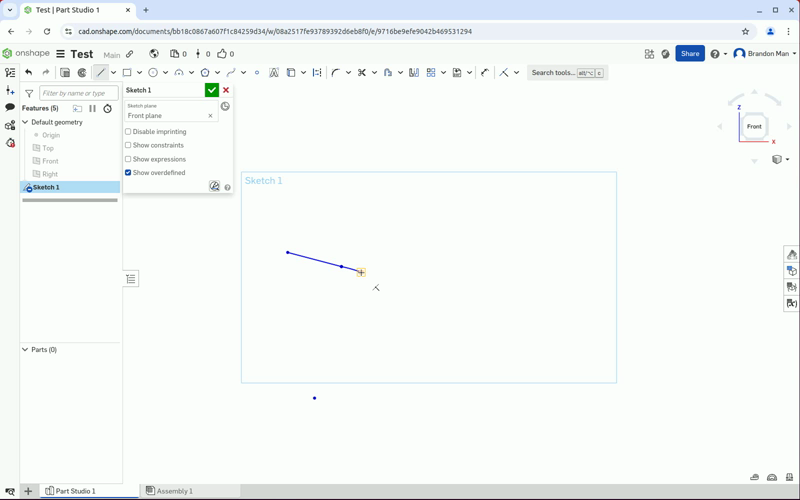
scroll(6)
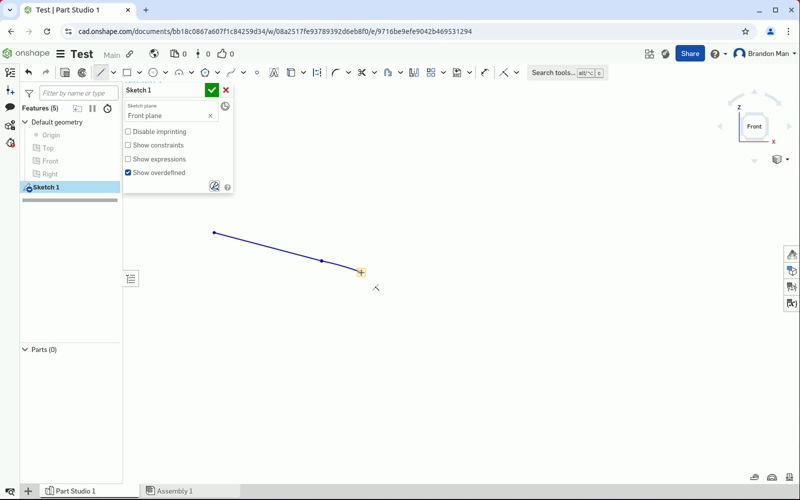
click(361, 272)
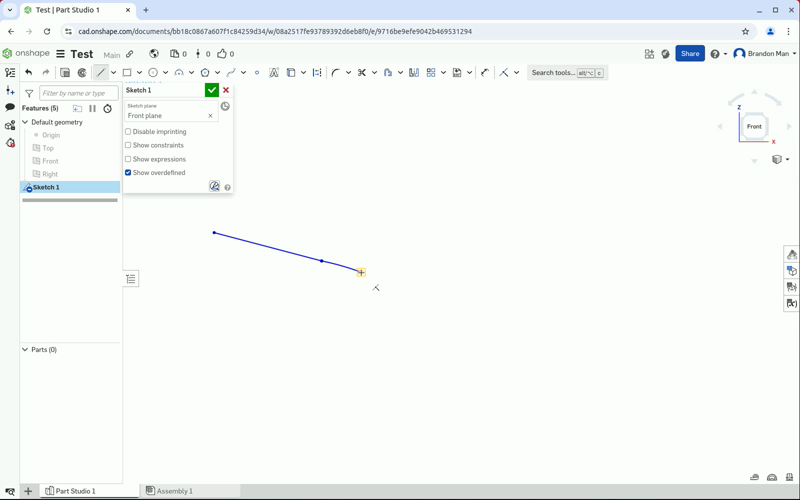
scroll(-6)
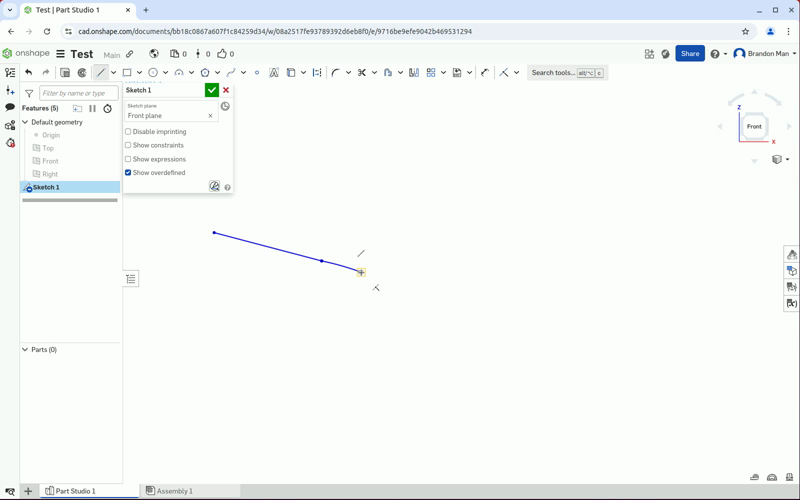
scroll(-6)
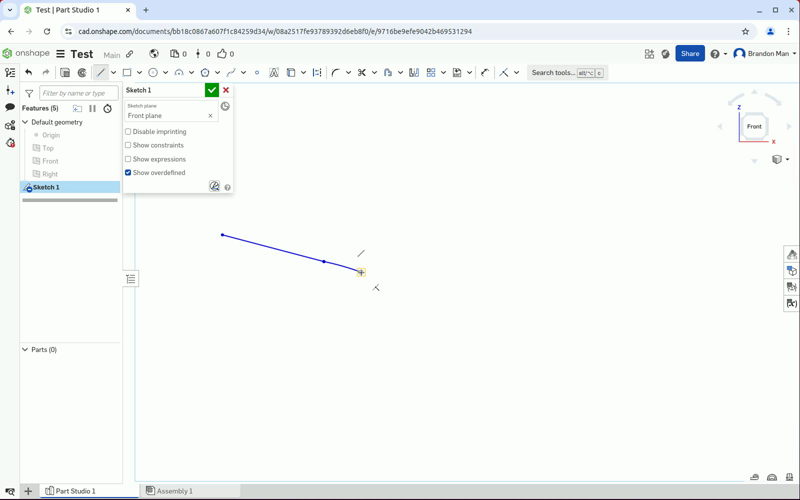
scroll(-6)
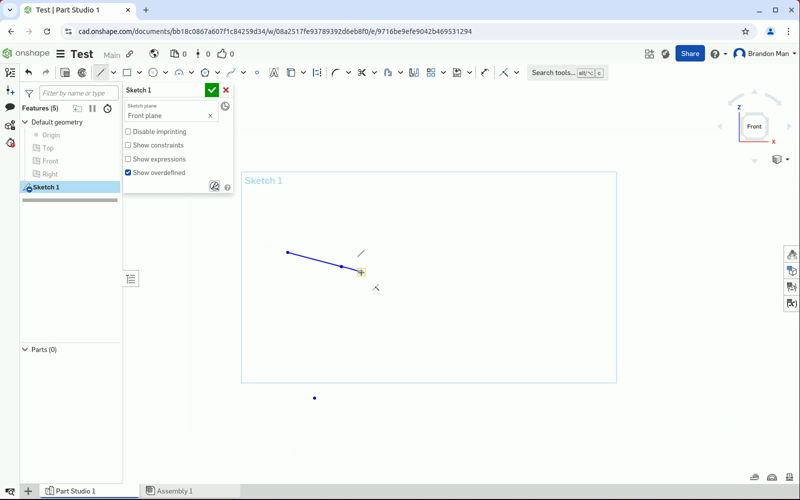
scroll(-6)
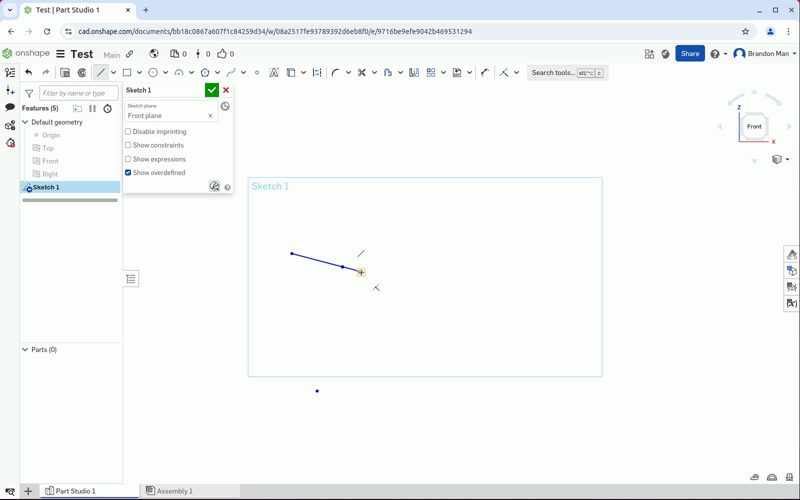
scroll(-6)
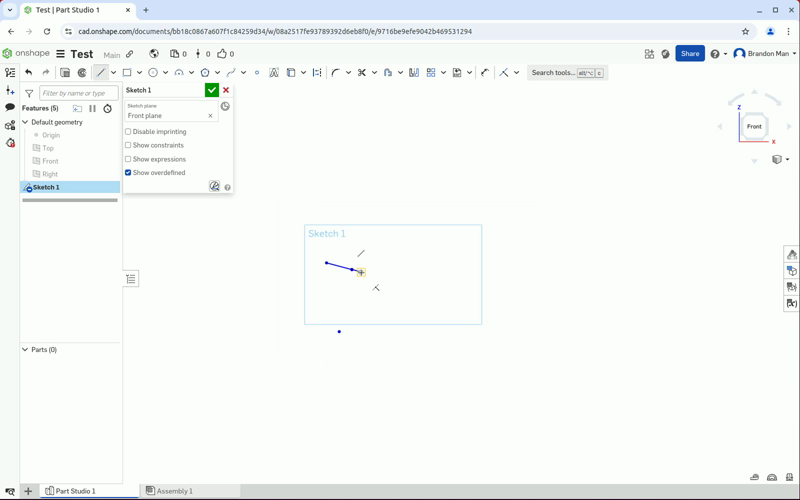
scroll(-6)
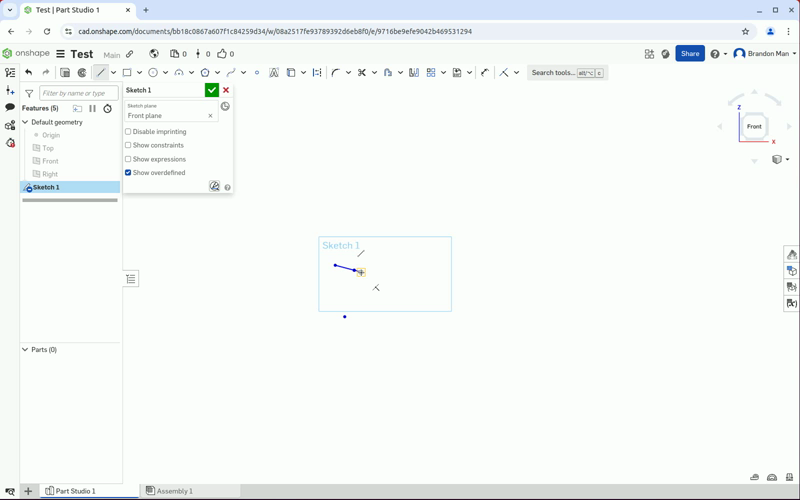
scroll(-6)
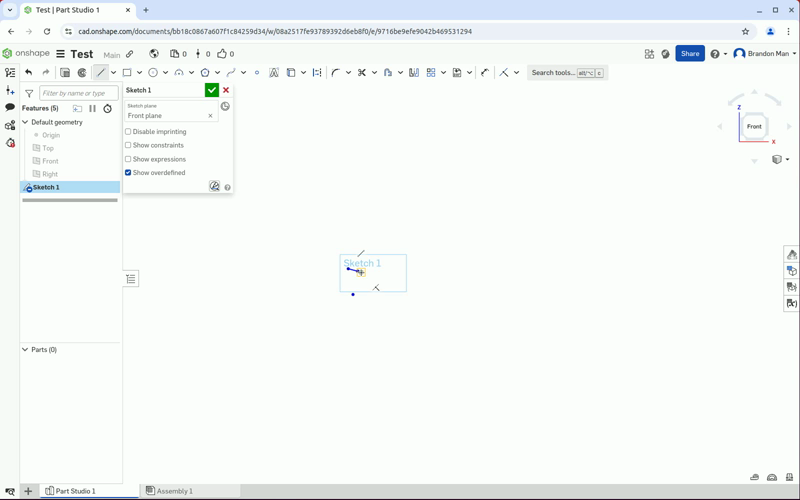
key_down(shift)
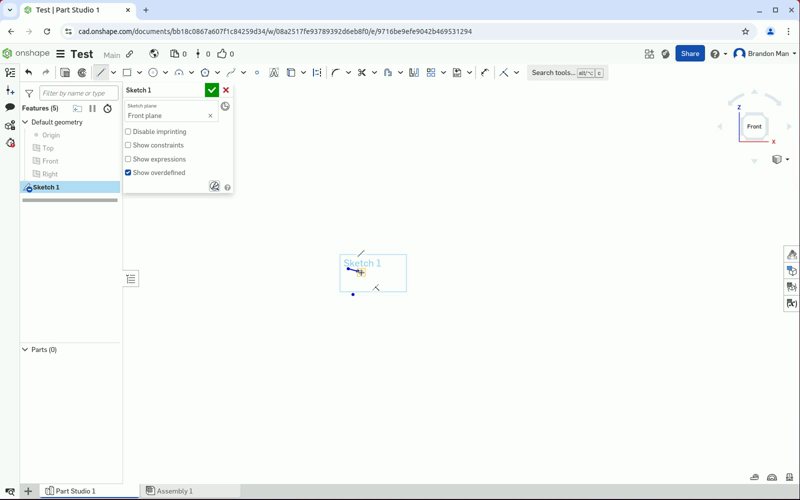
mouse_move(391, 272)
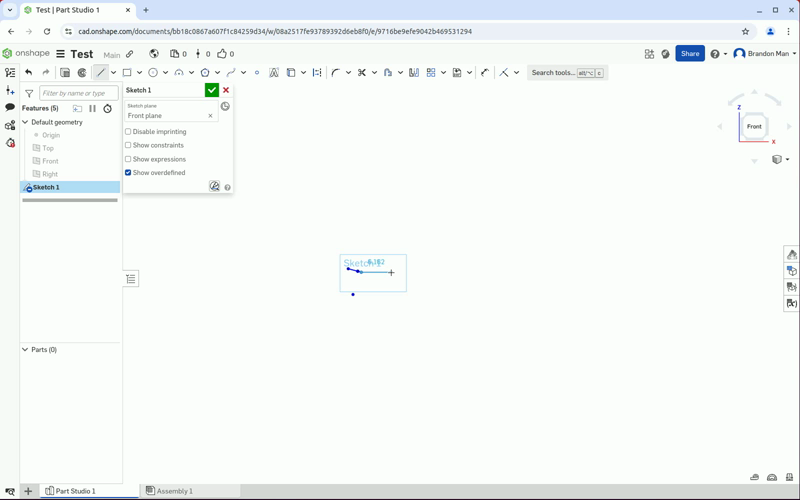
mouse_move(379, 278)
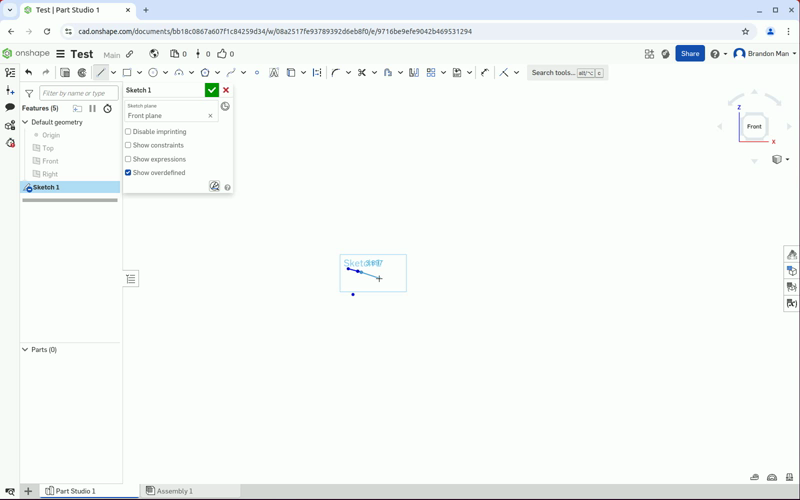
click(379, 278)
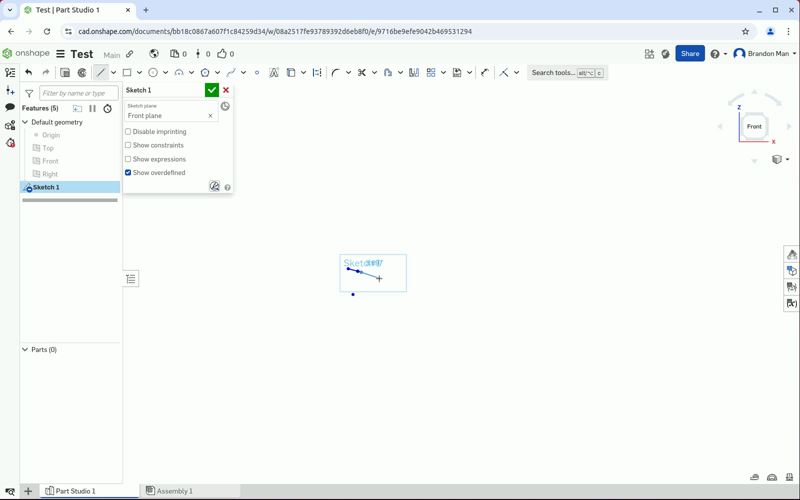
key_up(shift)
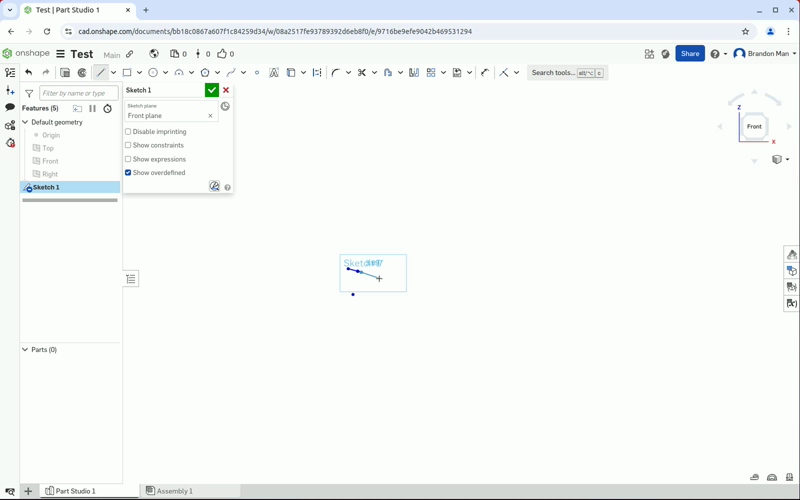
key(esc)
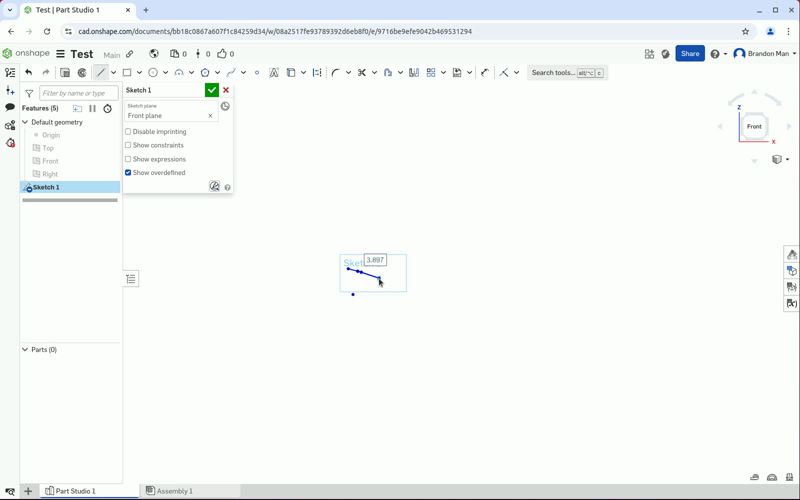
key(a)
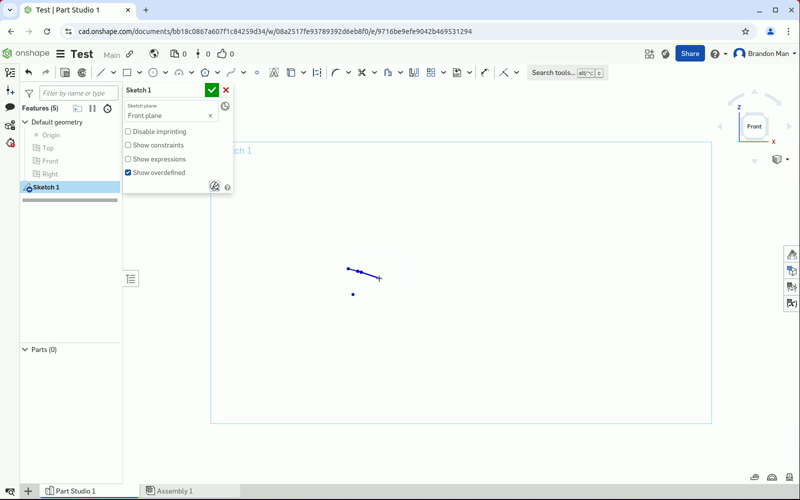
mouse_move(379, 278)
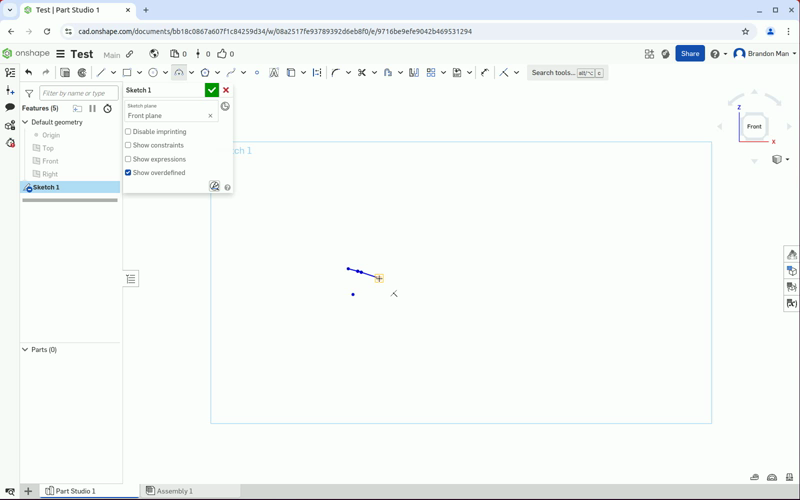
click(379, 278)
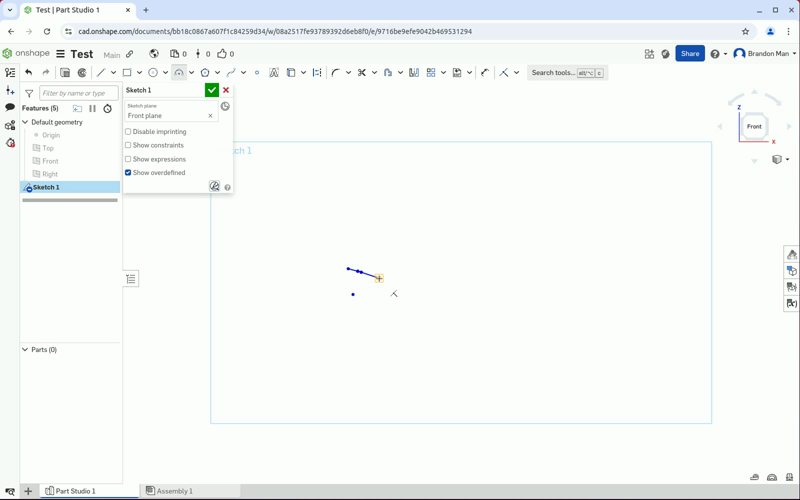
key_down(shift)
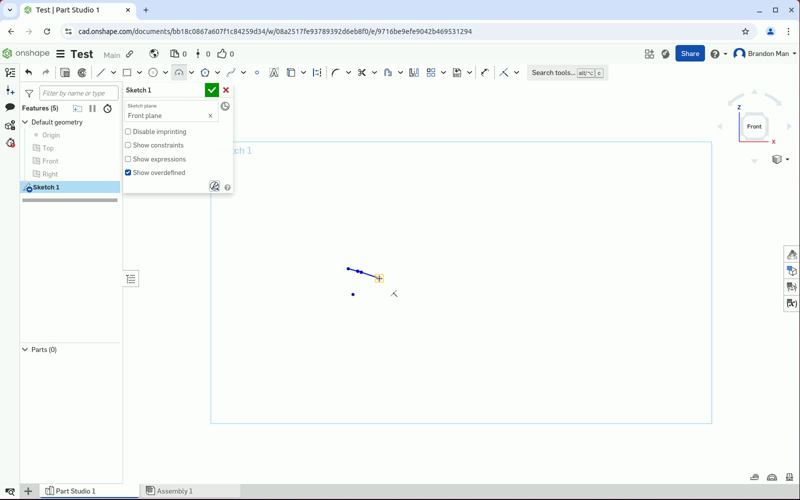
mouse_move(404, 282)
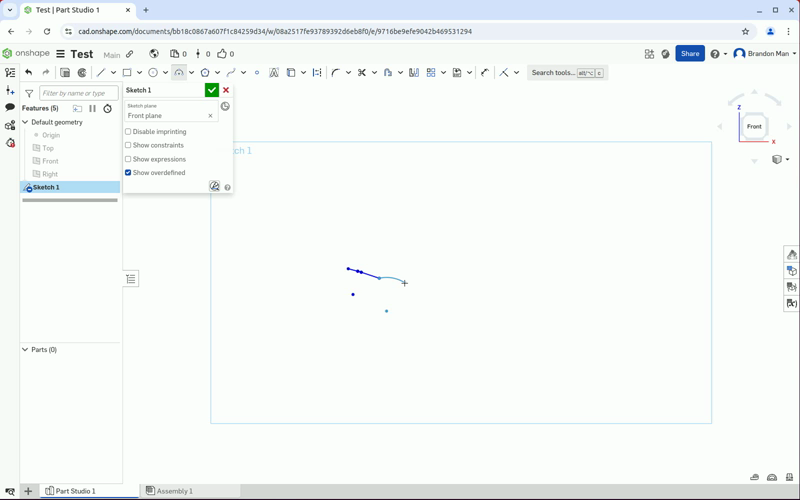
click(404, 282)
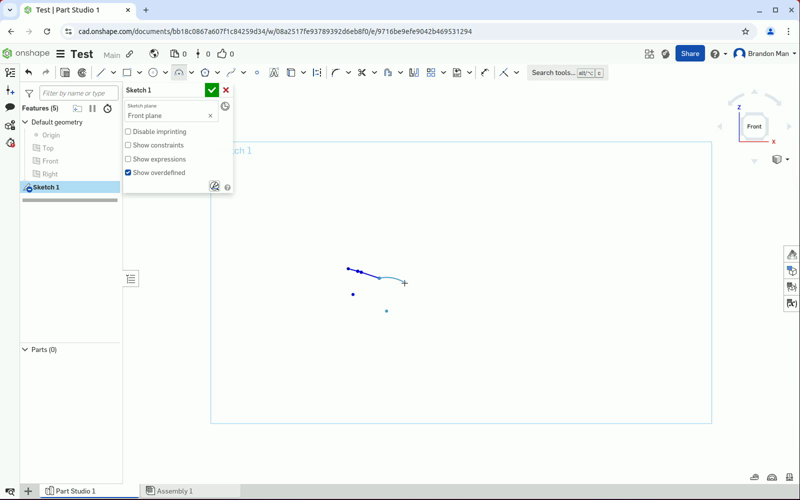
mouse_move(391, 281)
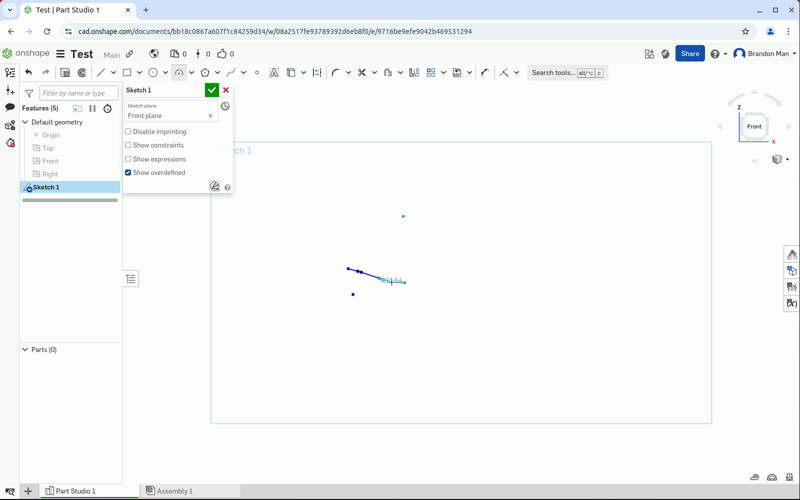
click(391, 281)
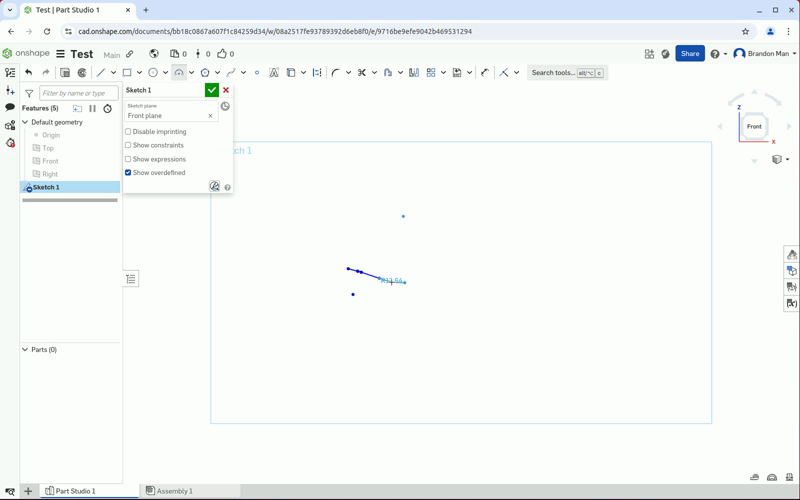
key_up(shift)
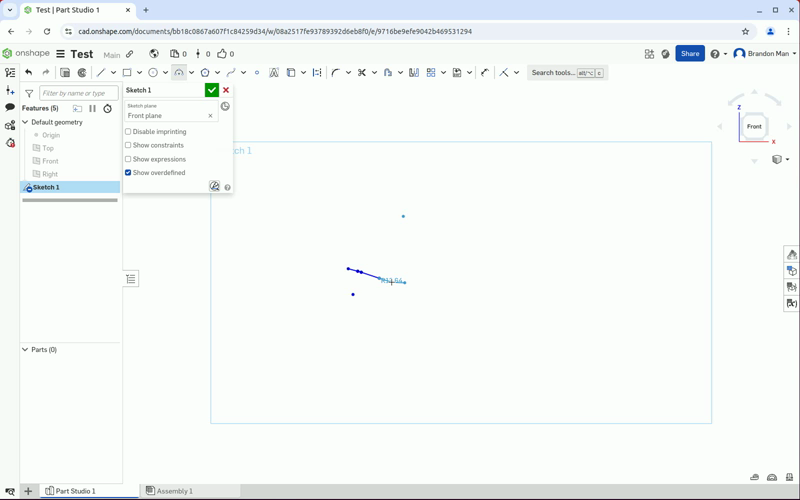
key(esc)
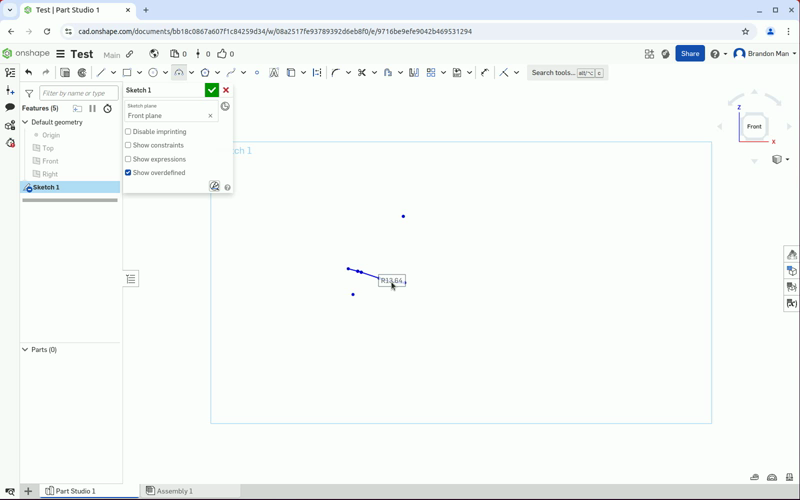
key(l)
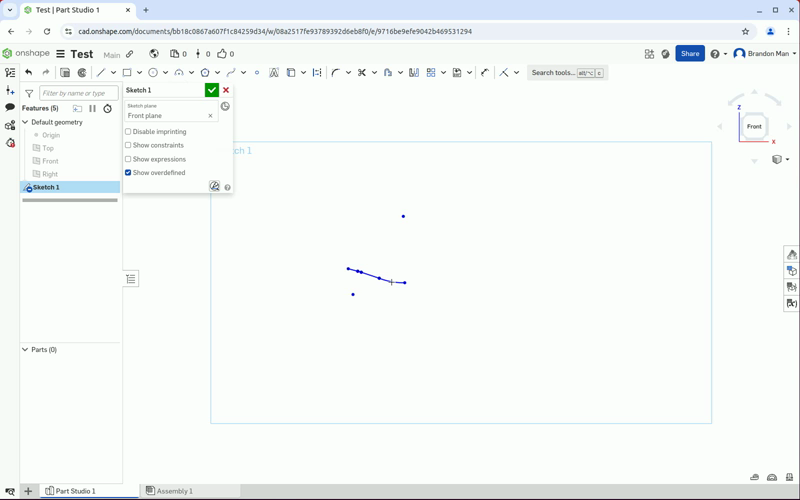
mouse_move(404, 282)
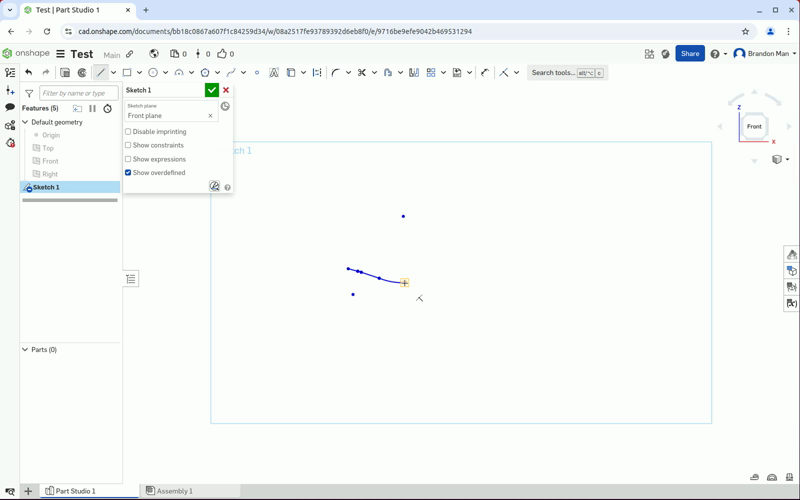
click(404, 282)
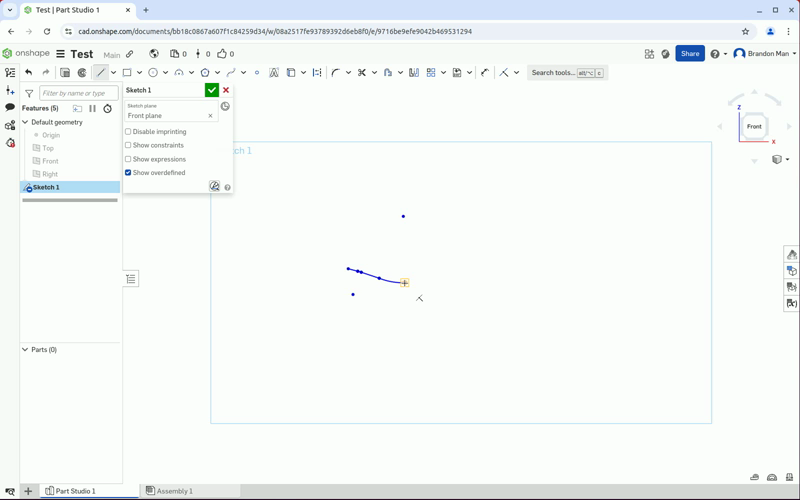
key_down(shift)
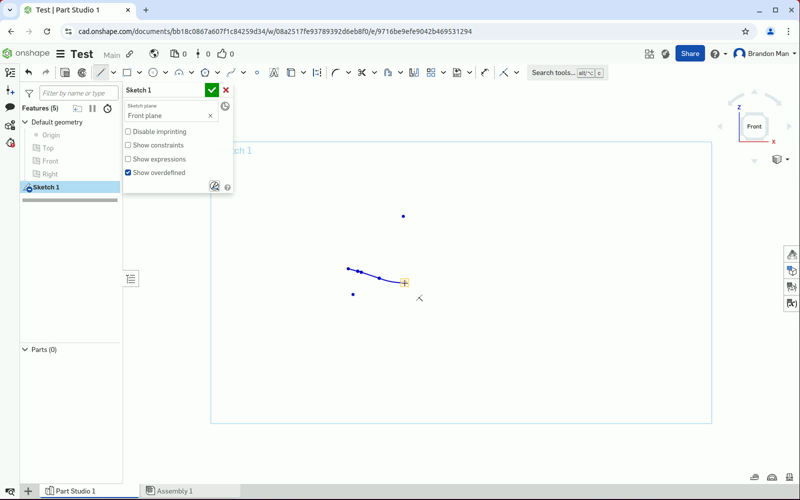
mouse_move(434, 282)
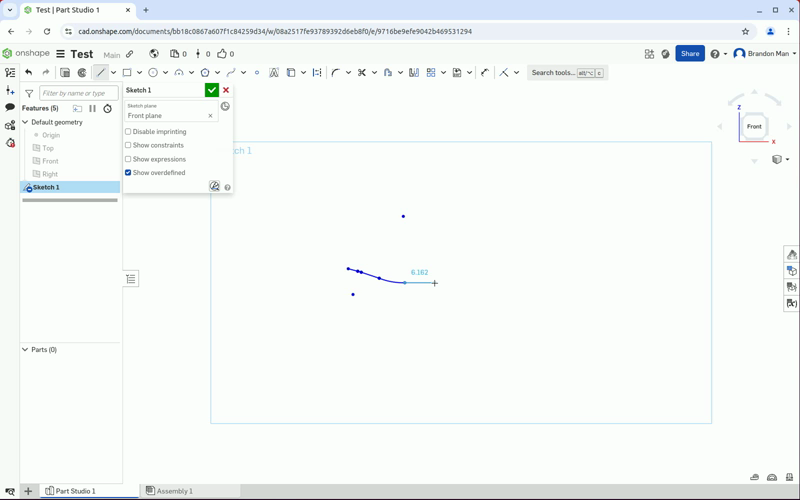
mouse_move(460, 282)
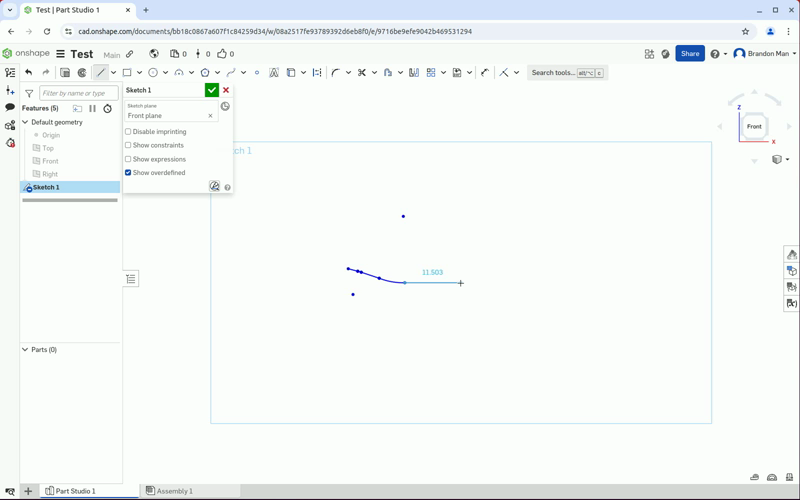
click(460, 282)
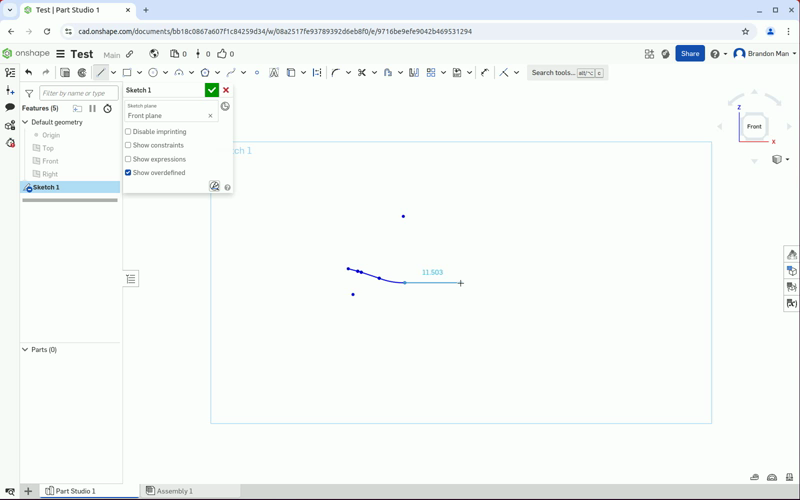
key_up(shift)
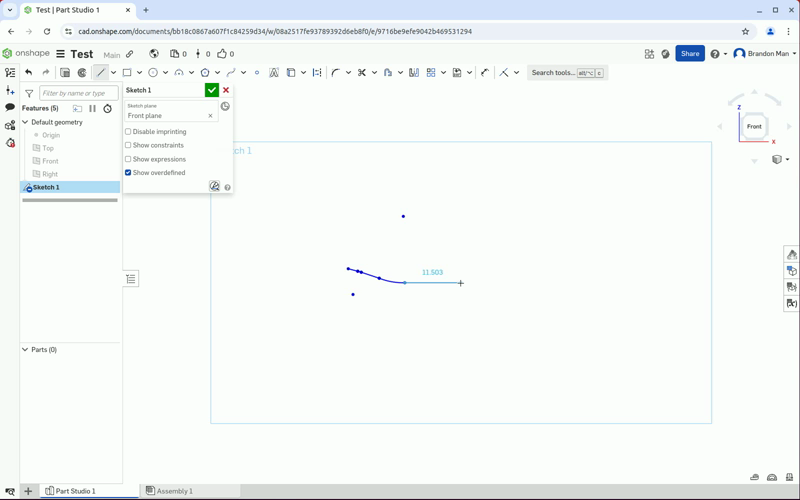
key_down(shift)
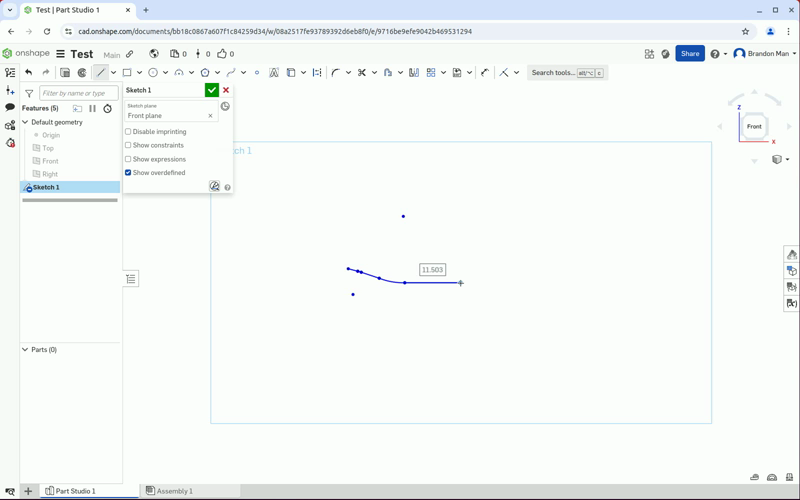
mouse_move(490, 282)
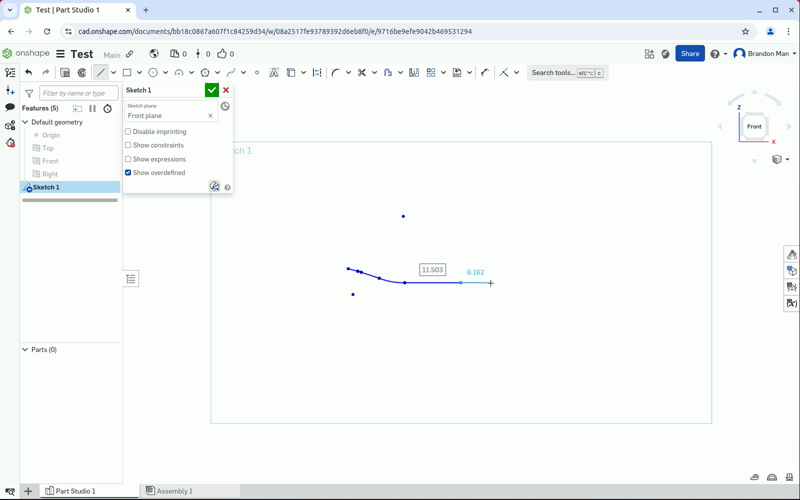
mouse_move(460, 264)
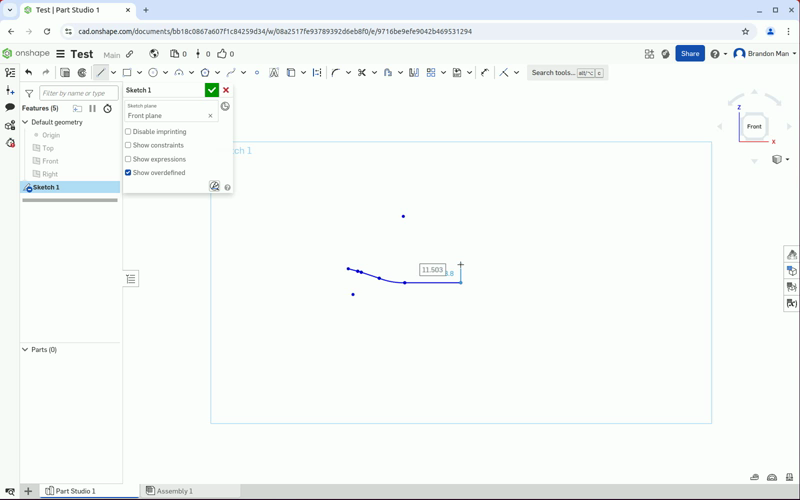
click(460, 264)
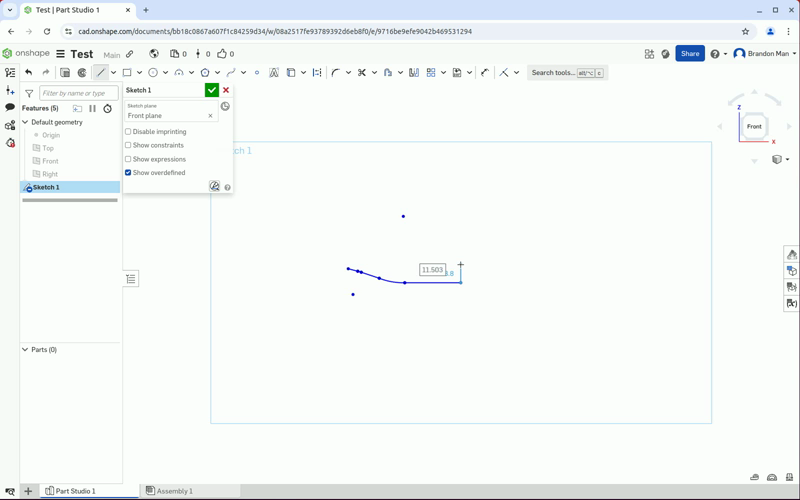
key_up(shift)
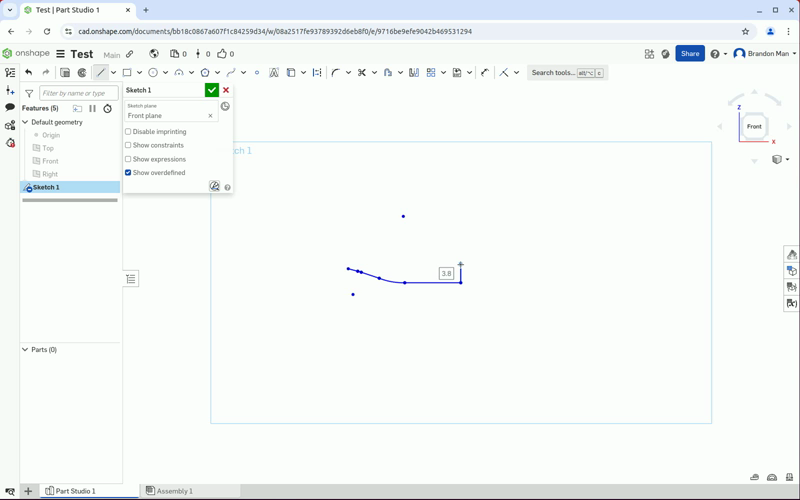
key_down(shift)
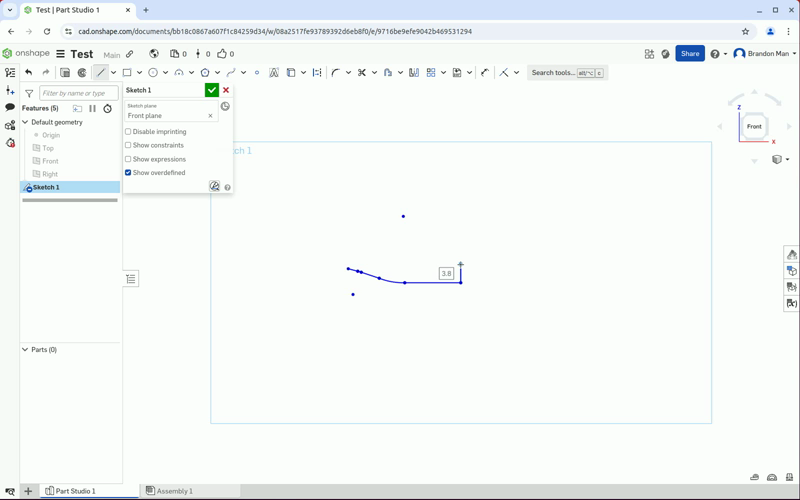
mouse_move(348, 258)
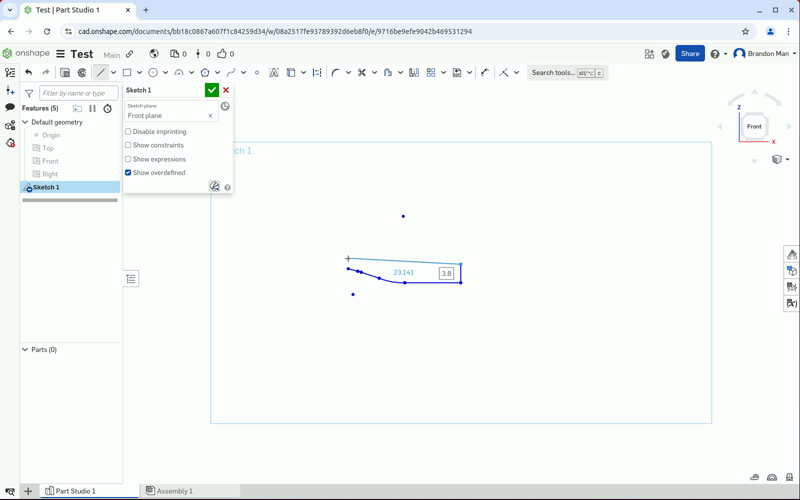
click(348, 258)
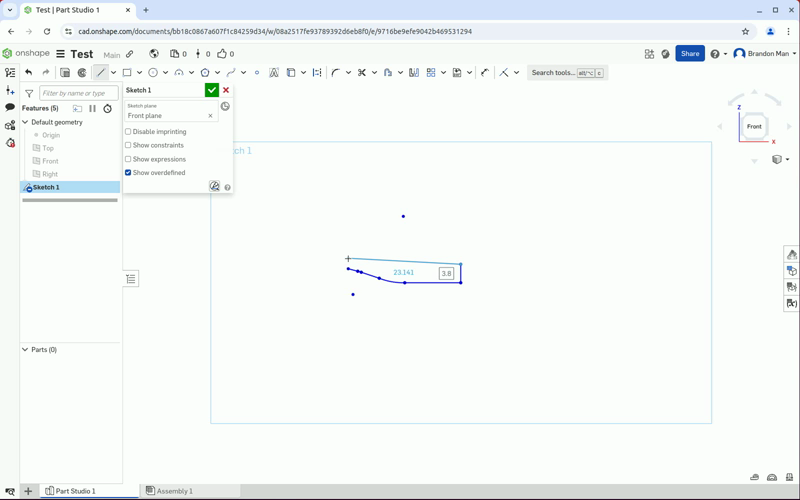
key_up(shift)
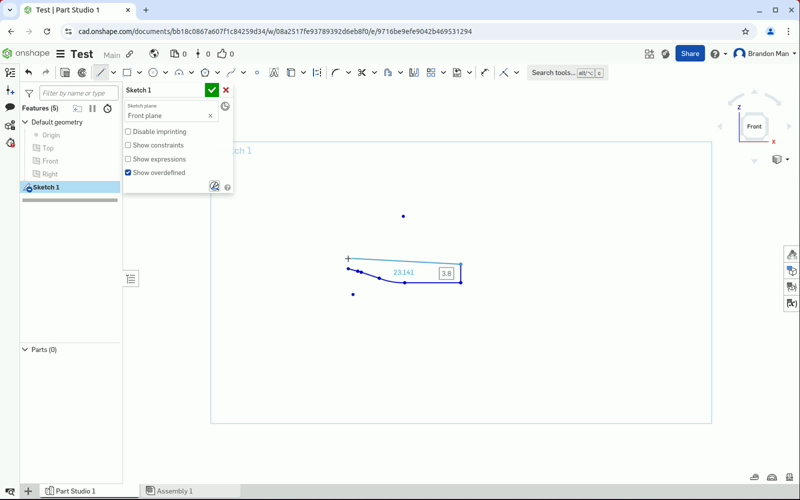
mouse_move(378, 258)
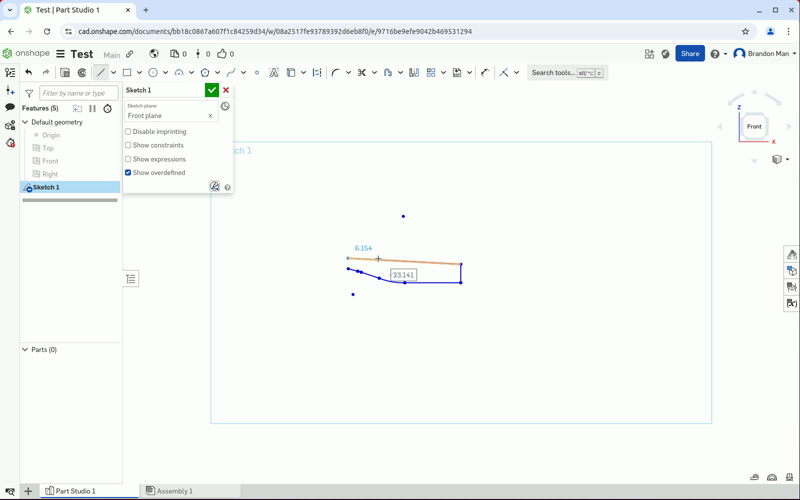
key_down(shift)
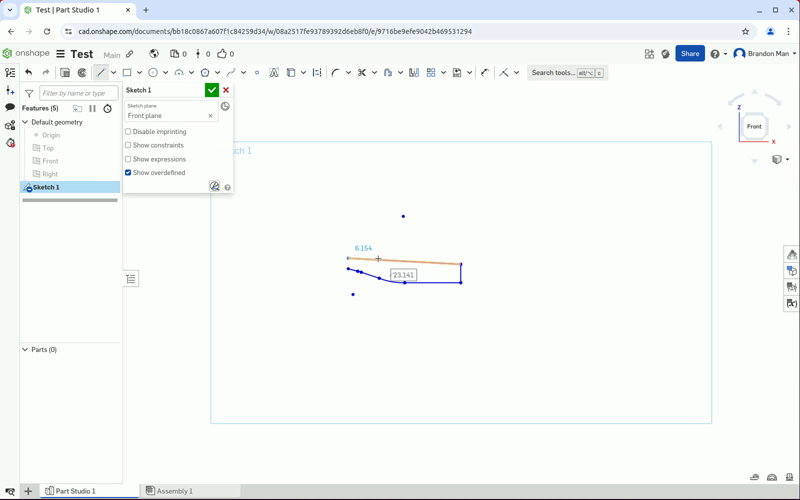
mouse_move(348, 268)
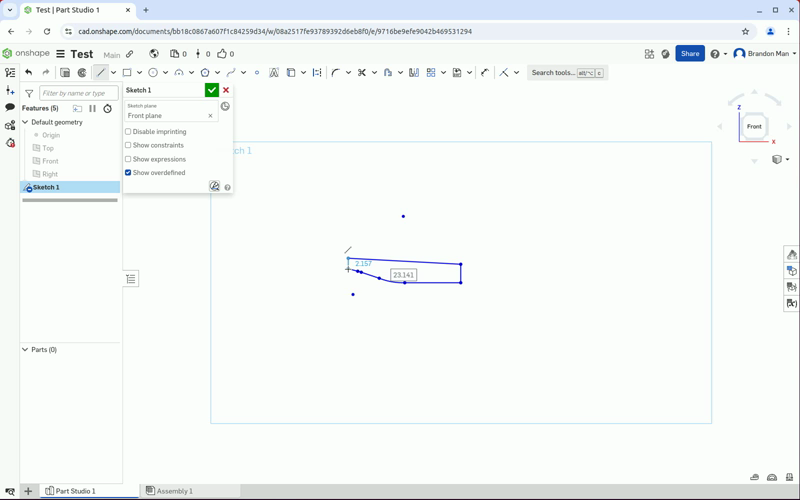
key_up(shift)
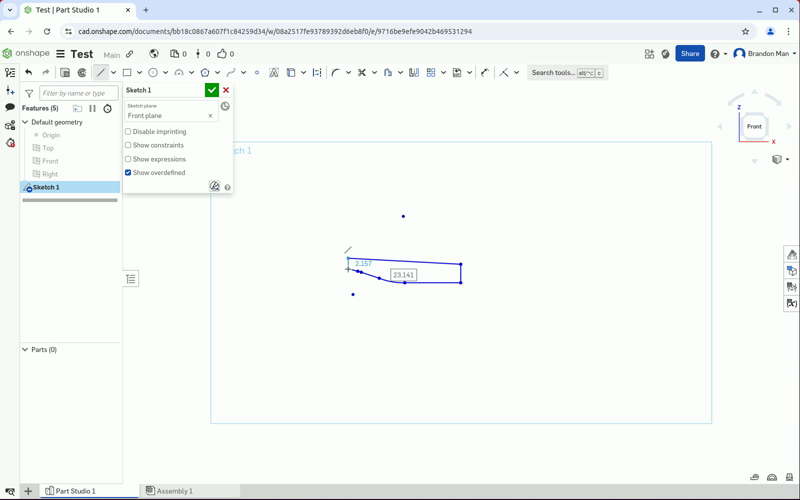
click(348, 268)
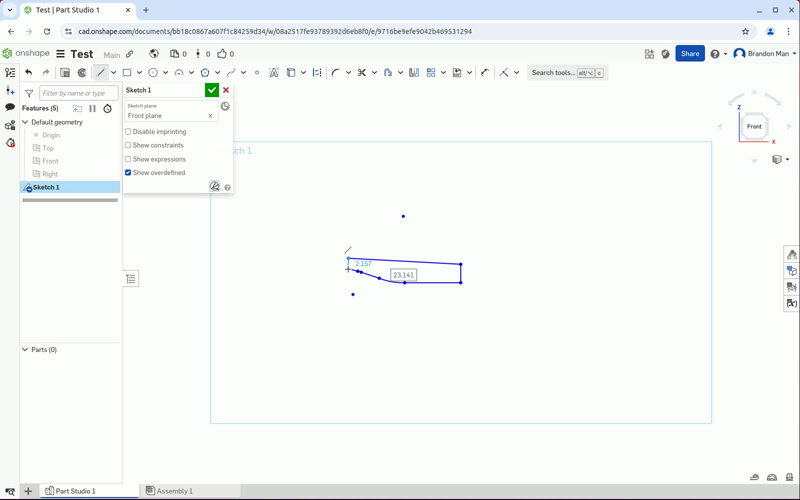
key(esc)
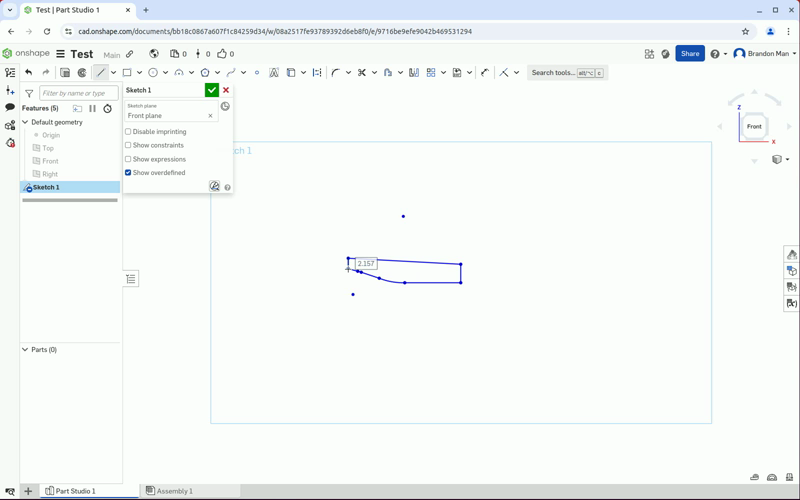
mouse_move(363, 268)
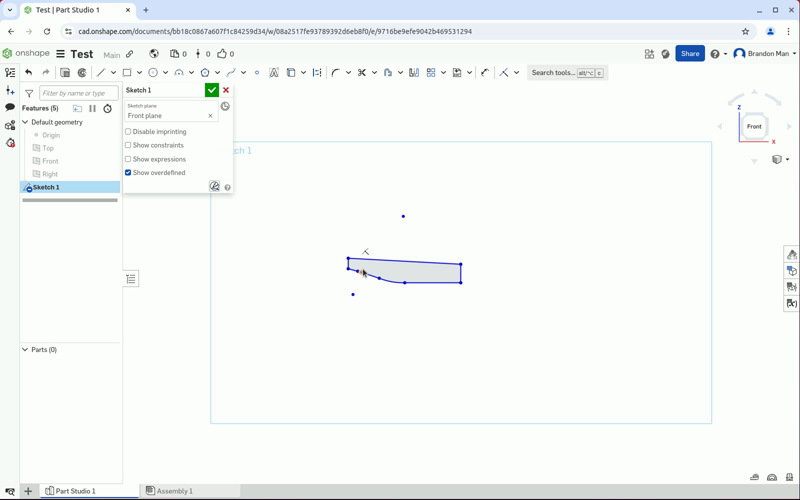
click(363, 268)
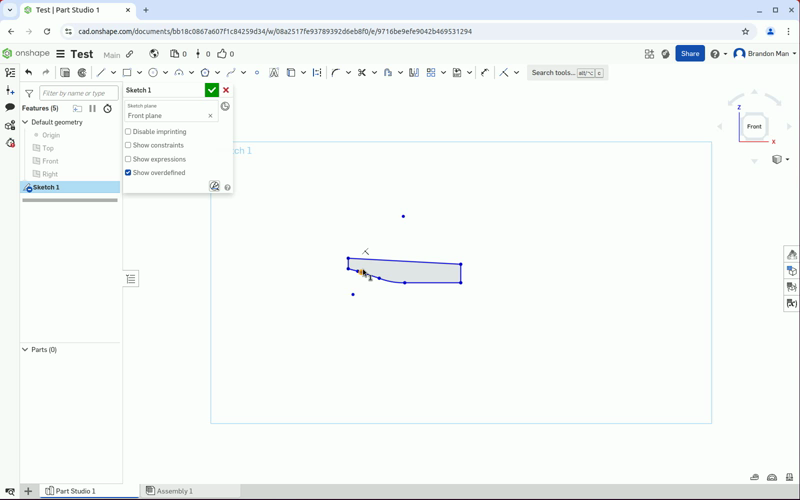
mouse_move(73, 352)
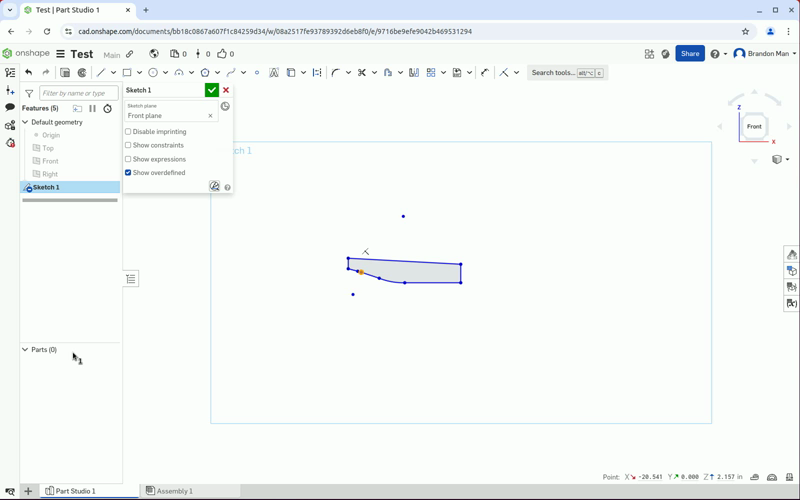
key(shift+y)
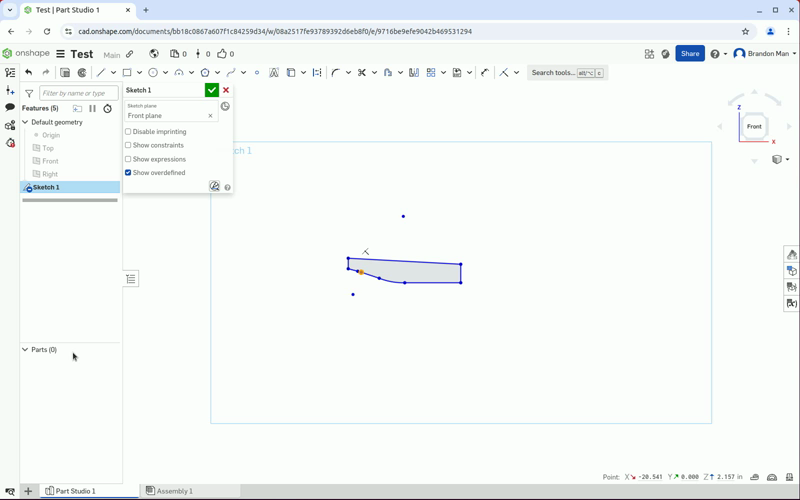
key(shift+e)
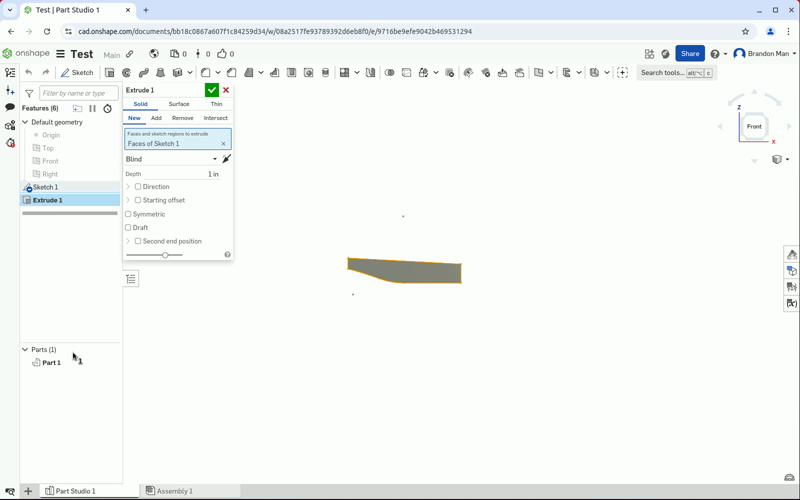
mouse_move(143, 106)
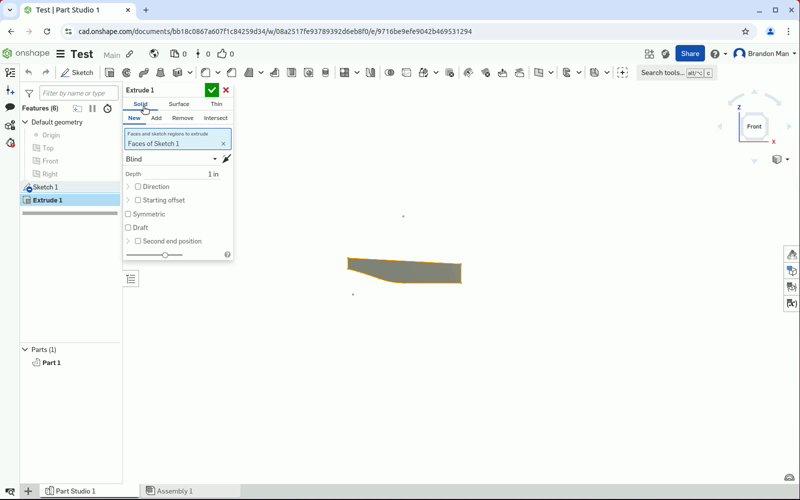
click(143, 106)
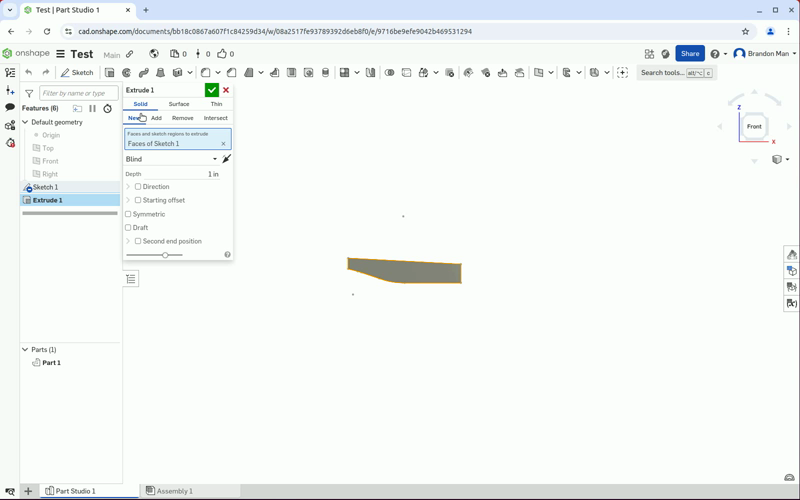
mouse_move(137, 120)
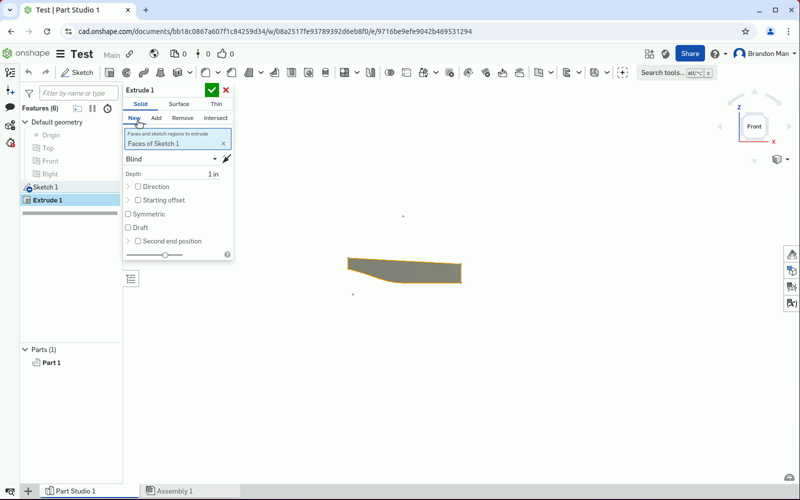
click(137, 120)
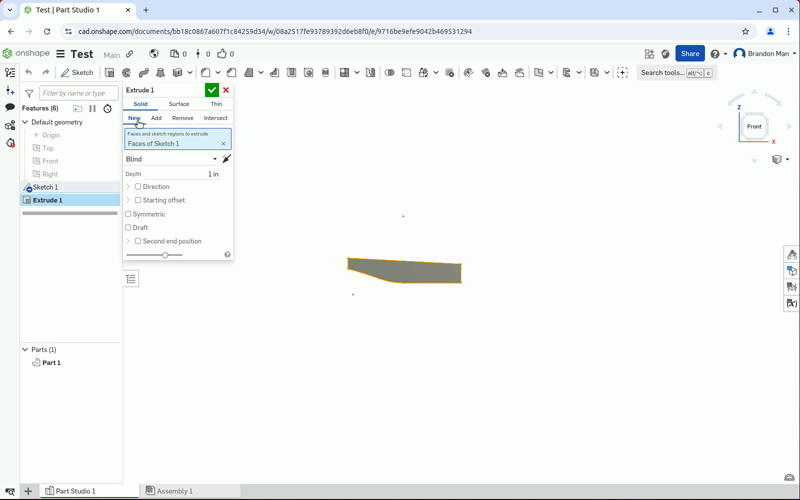
key(tab, 4)
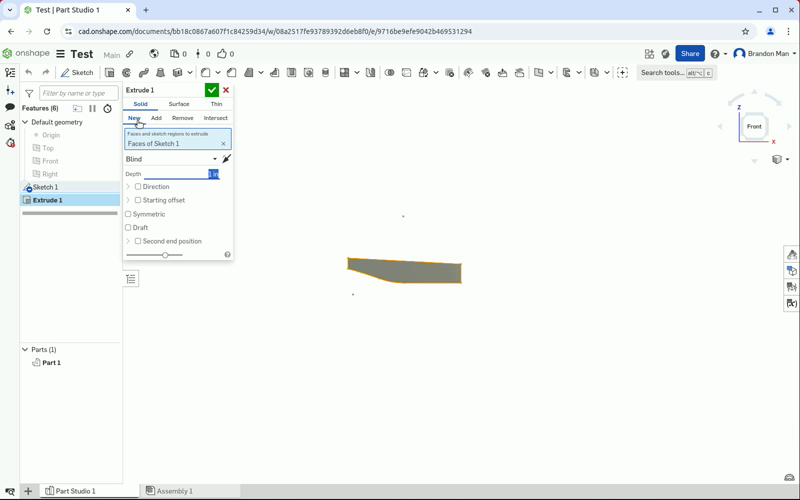
text(0.963)
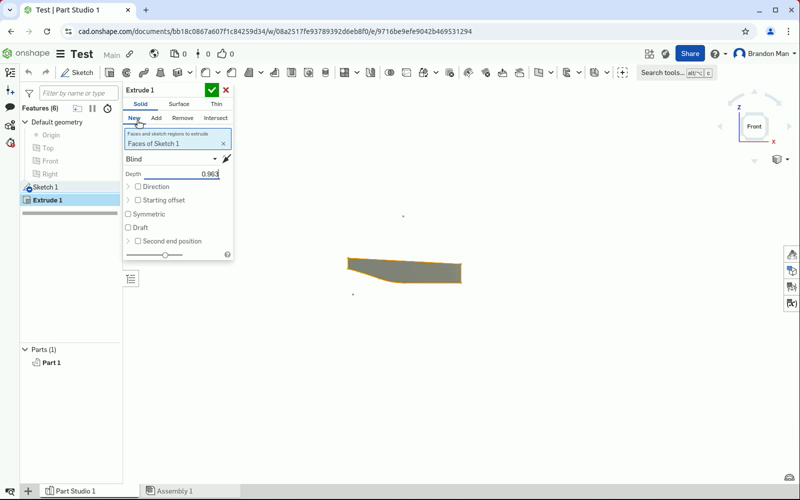
key(enter)
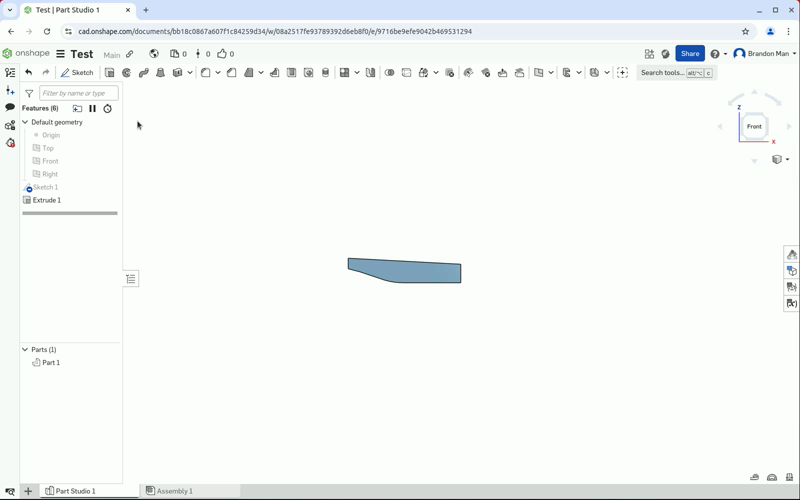
key(shift+h)
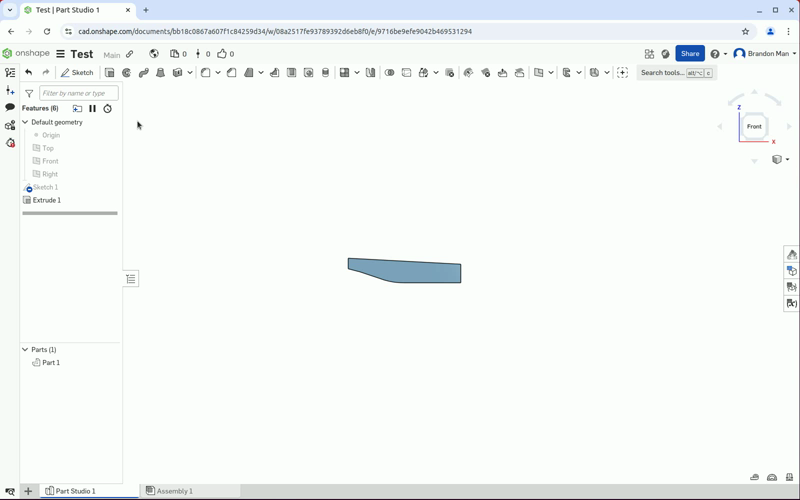
key(shift+h)
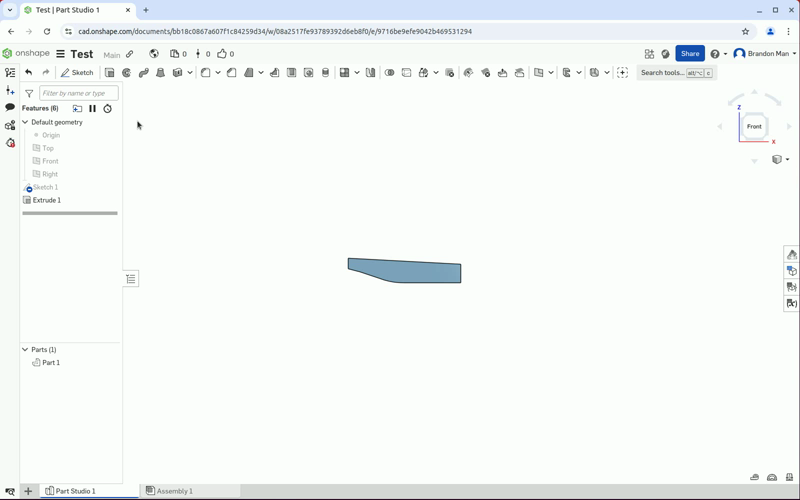
mouse_move(73, 189)
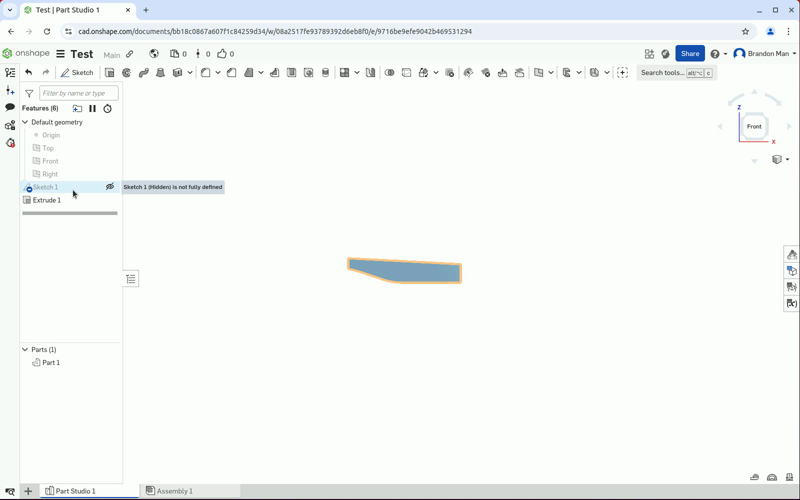
click(73, 189)
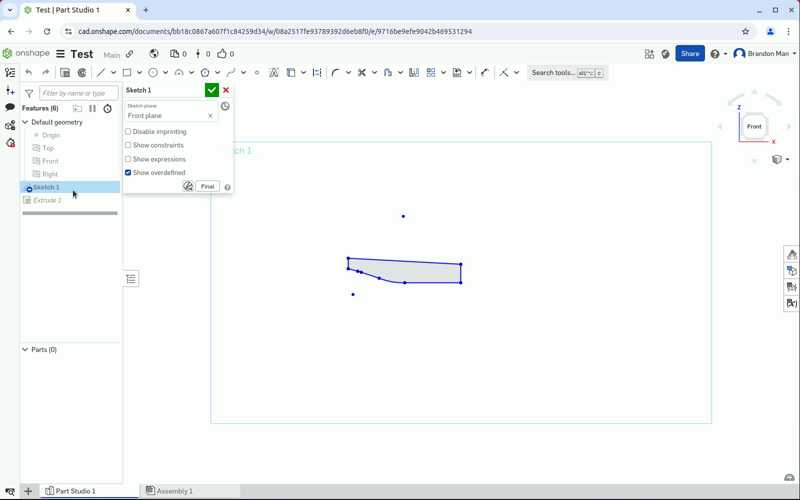
mouse_move(229, 92)
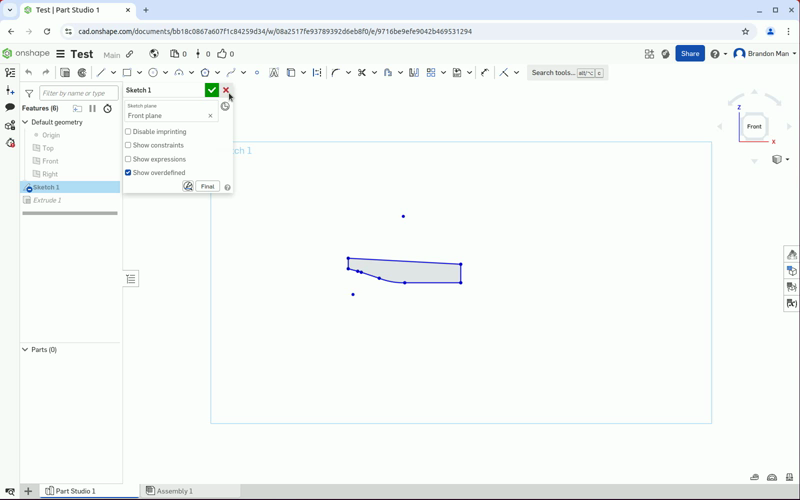
click(229, 92)
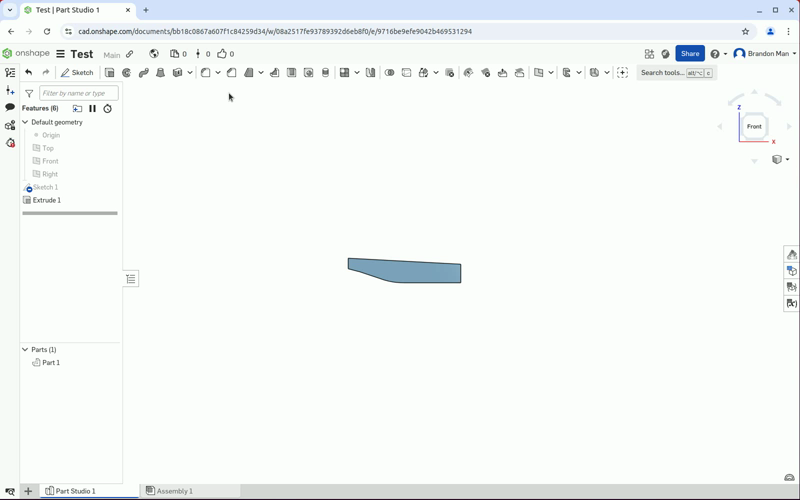
mouse_move(541, 75)
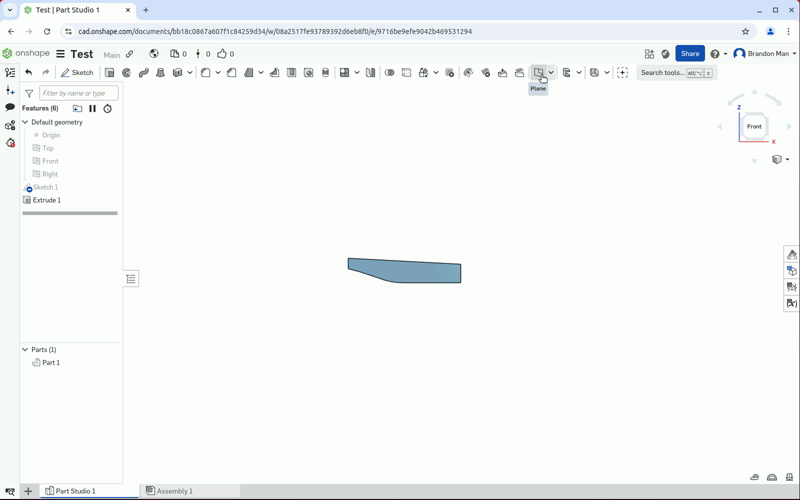
click(541, 75)
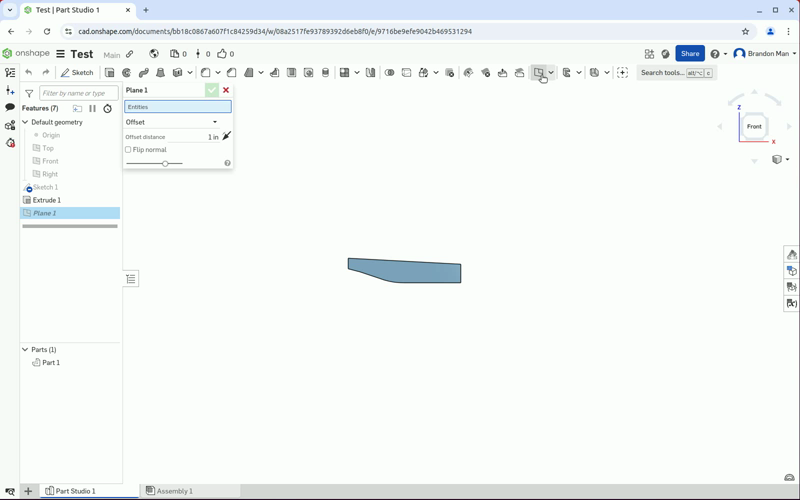
mouse_move(73, 163)
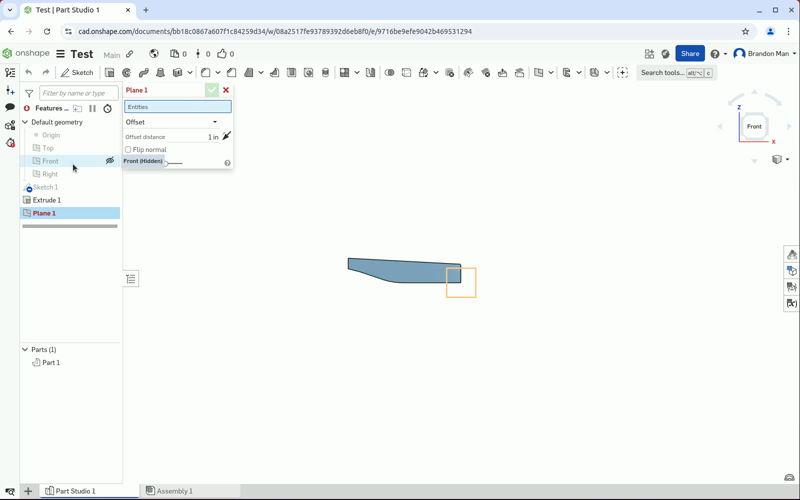
click(73, 163)
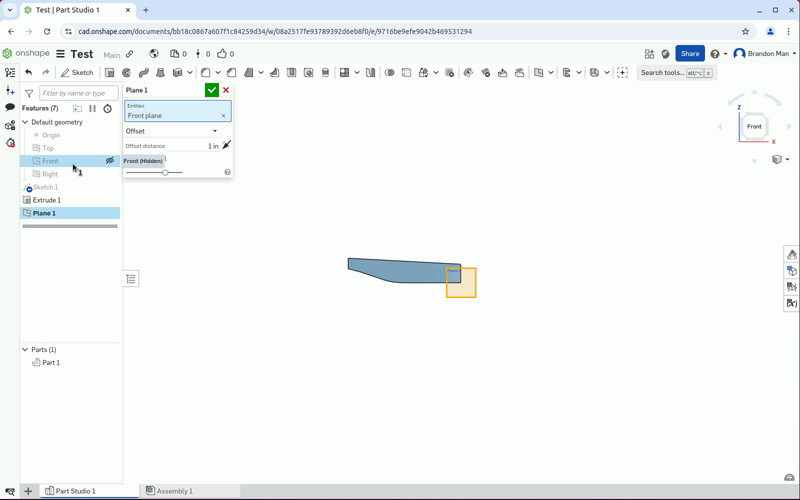
key(tab, 2)
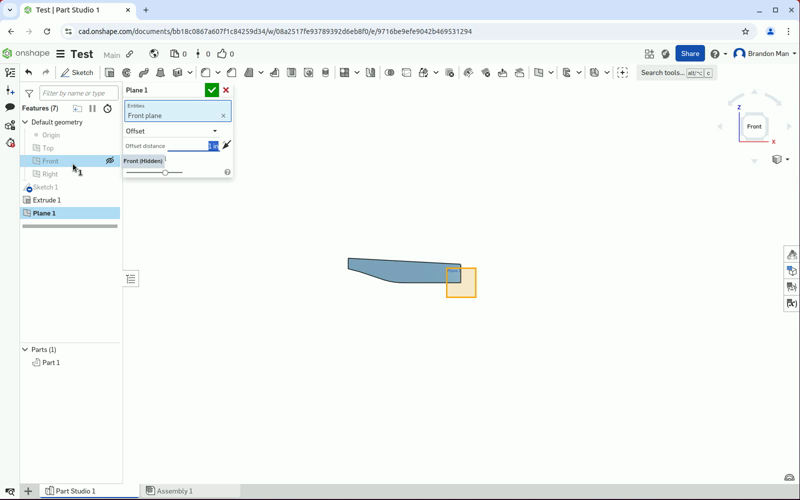
text(0.955)
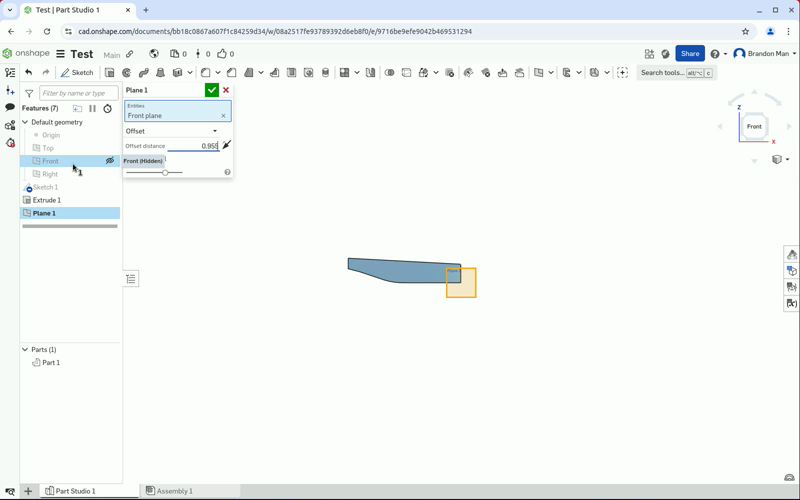
key(enter, 2)
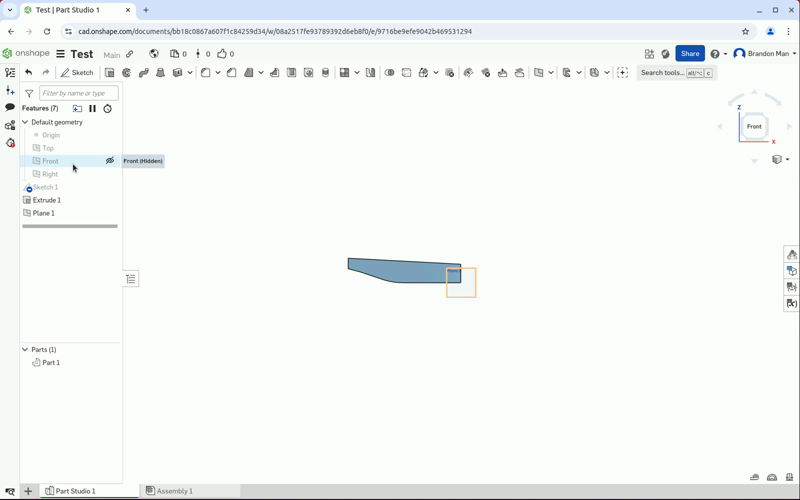
key(shift+s)
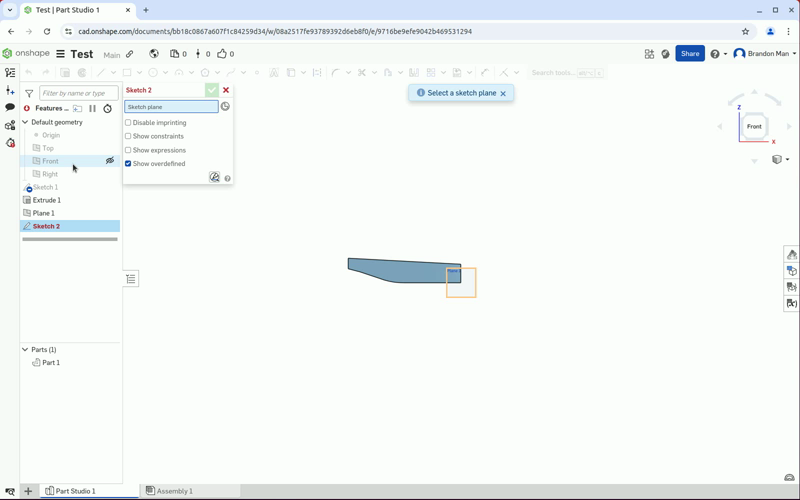
mouse_move(73, 215)
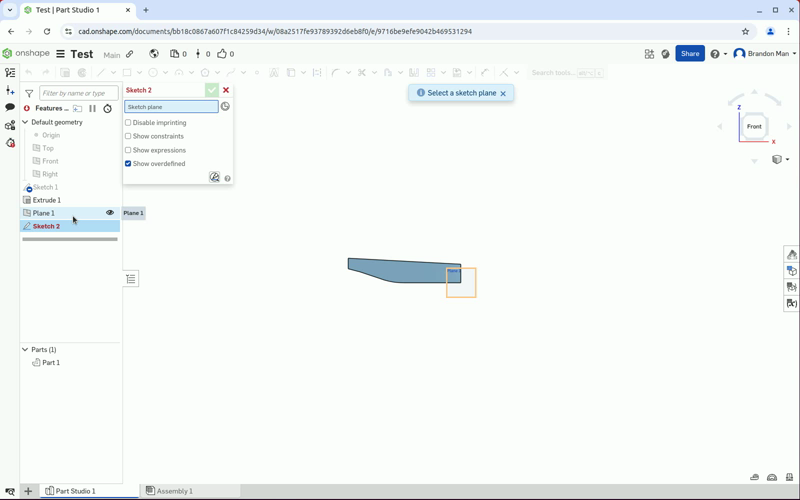
click(73, 215)
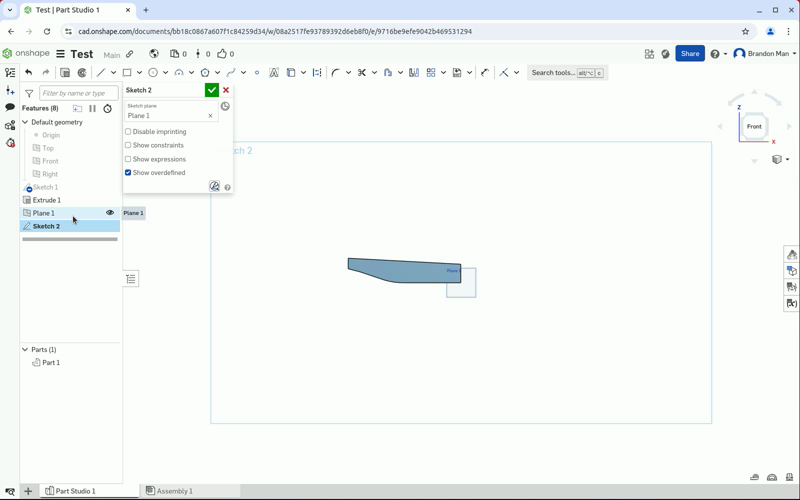
mouse_move(73, 352)
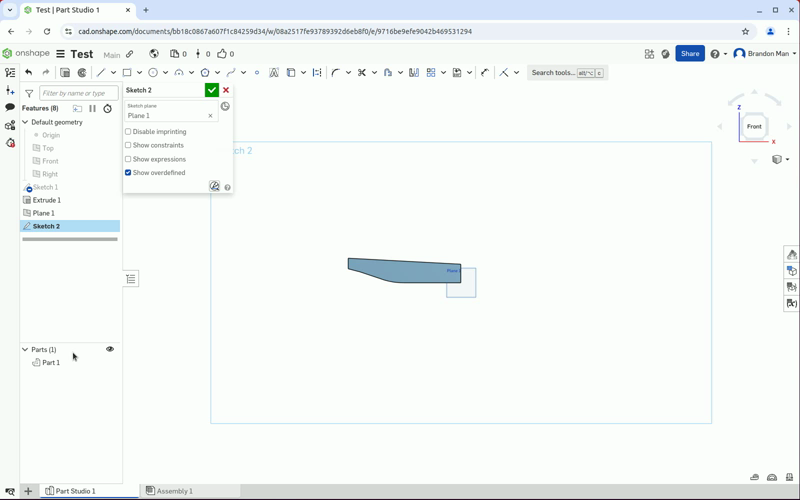
key(y)
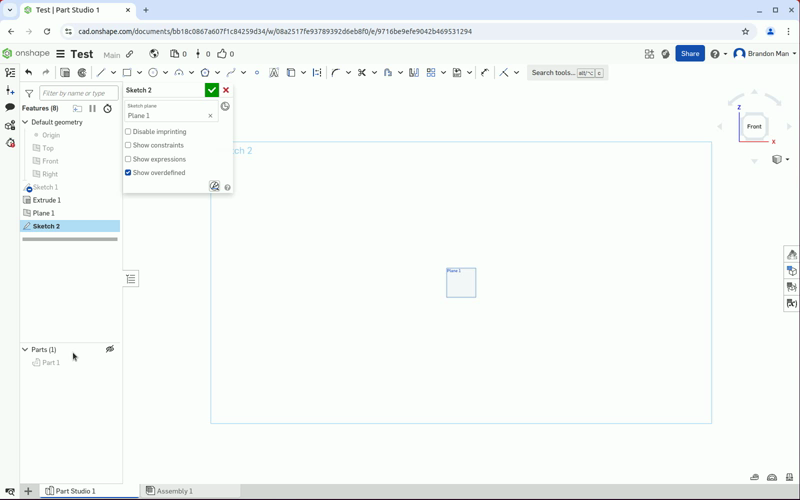
key(l)
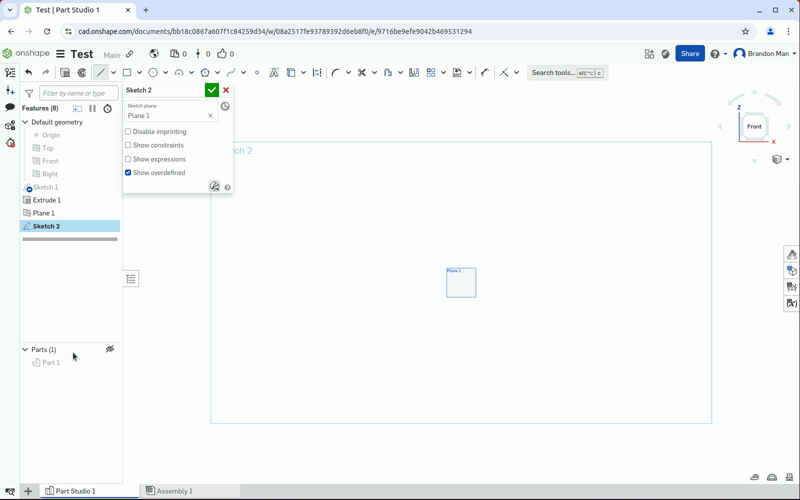
key_down(shift)
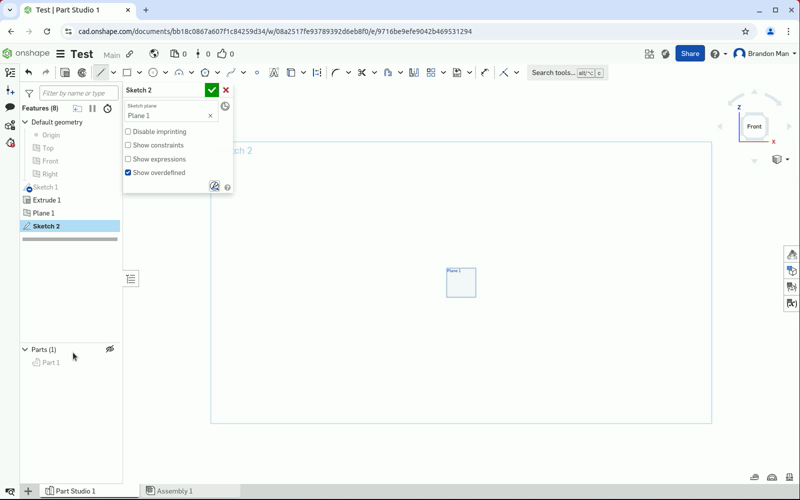
mouse_move(431, 267)
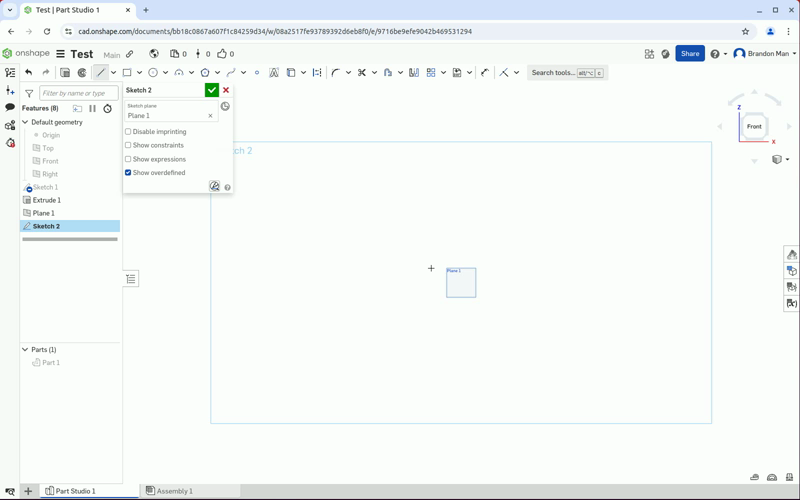
click(431, 267)
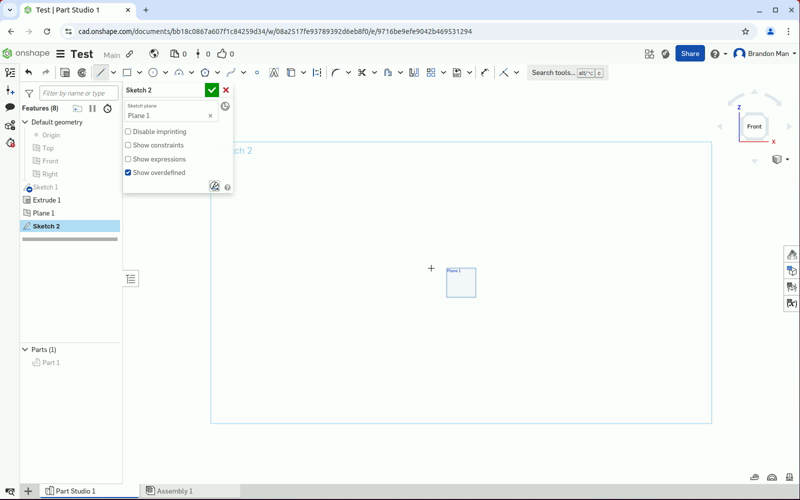
key_up(shift)
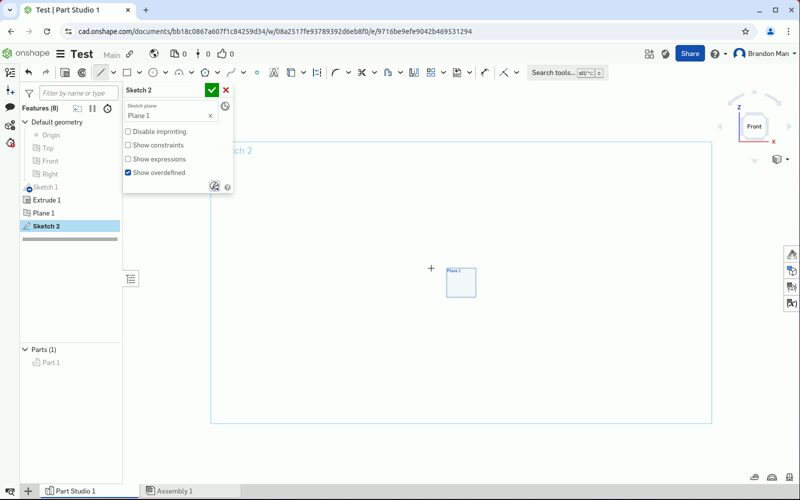
key_down(shift)
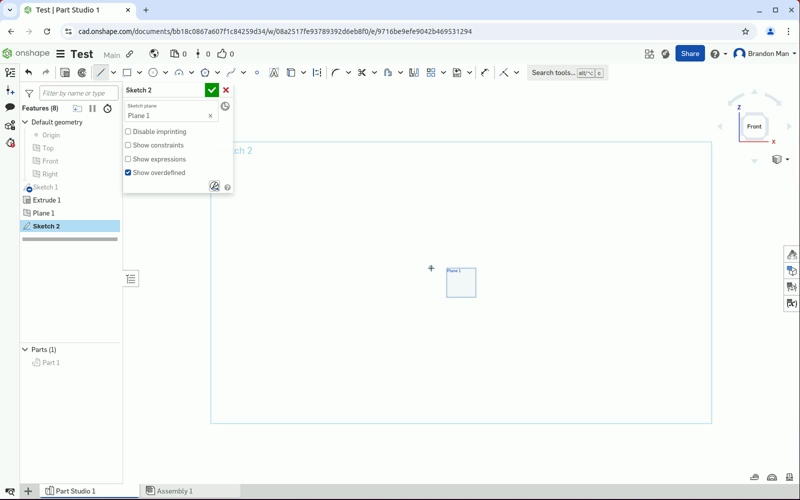
mouse_move(461, 267)
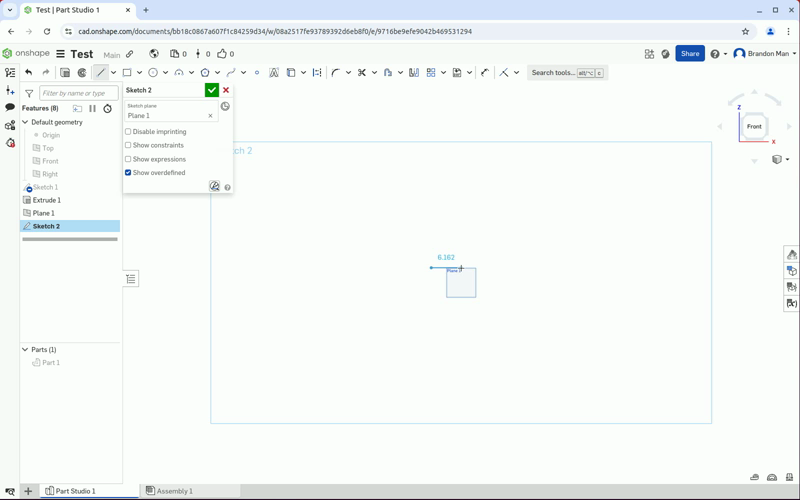
mouse_move(455, 268)
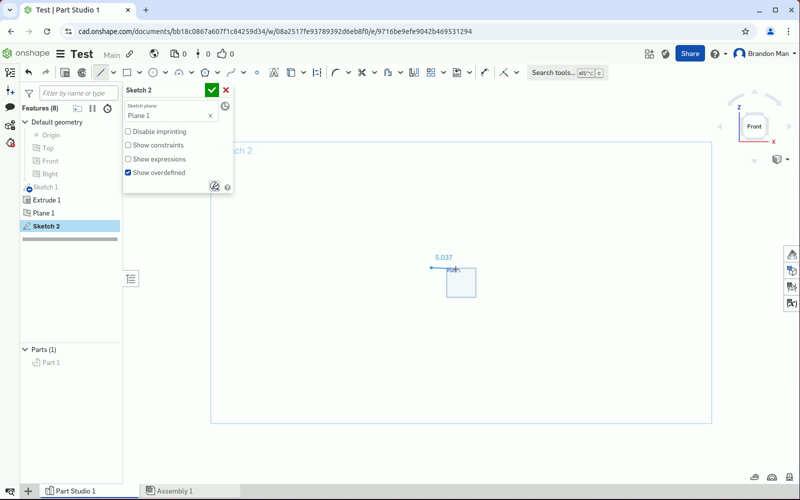
click(455, 268)
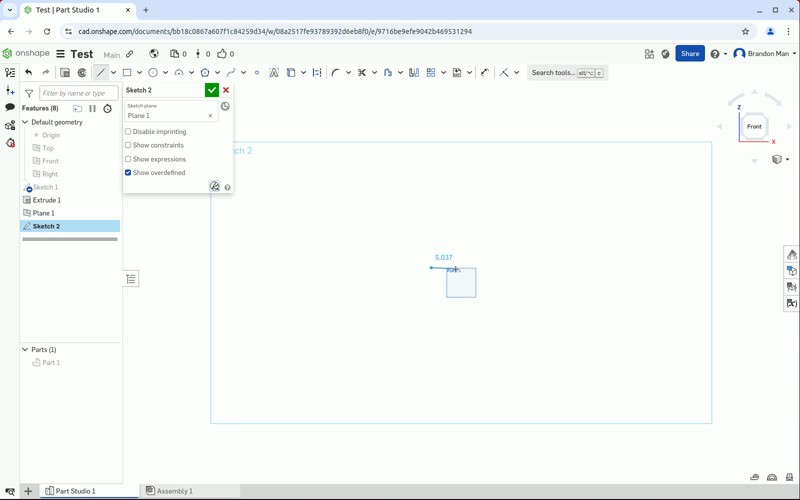
key_up(shift)
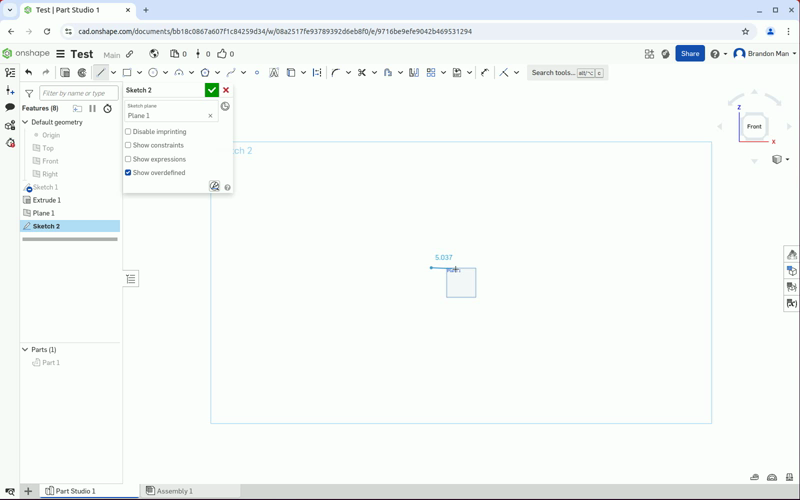
key_down(shift)
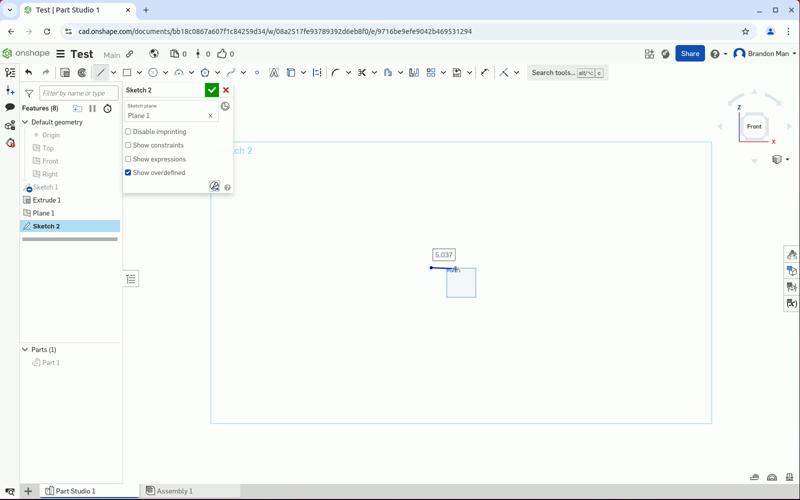
mouse_move(485, 268)
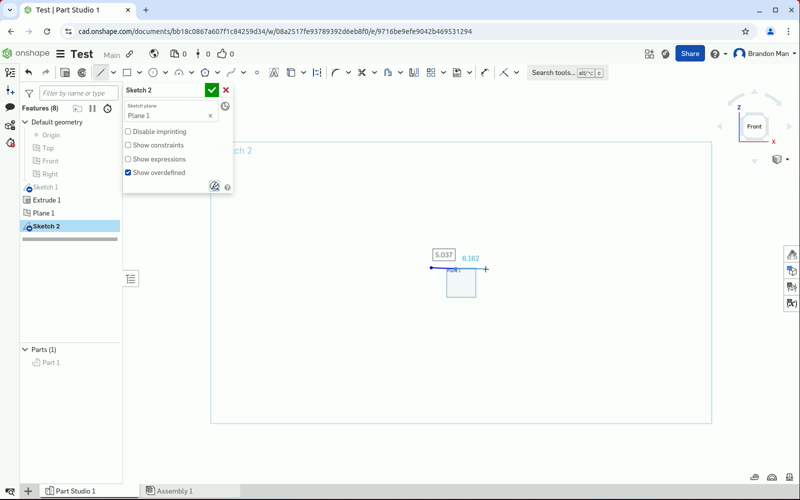
mouse_move(456, 264)
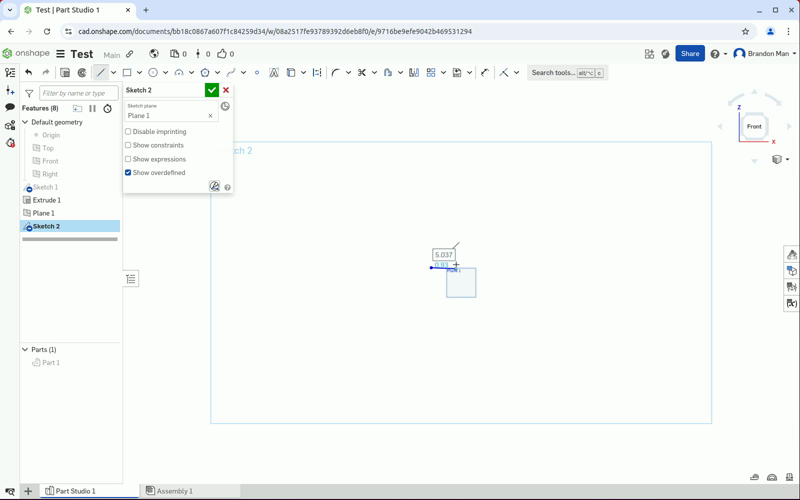
scroll(6)
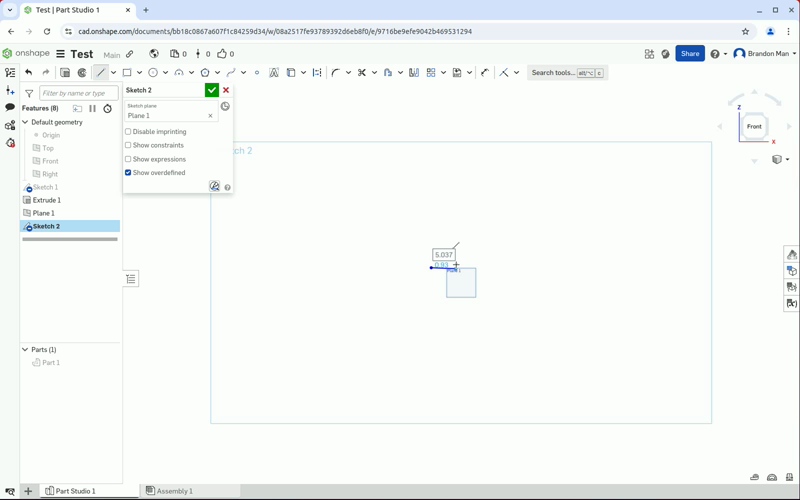
scroll(6)
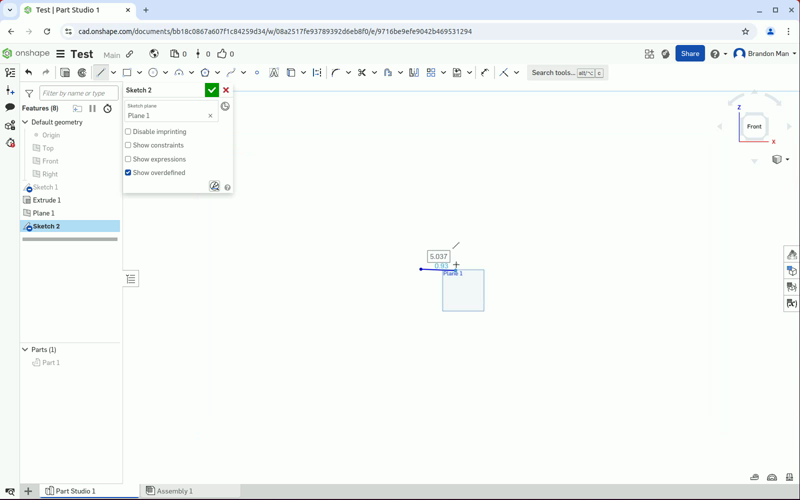
scroll(6)
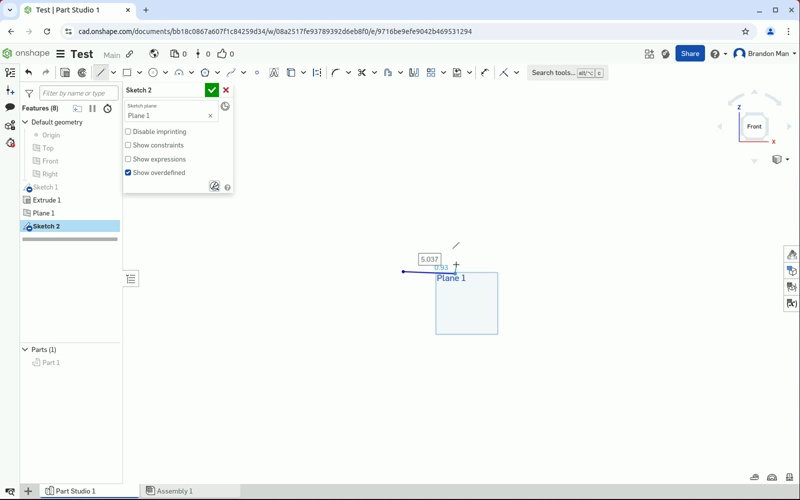
scroll(6)
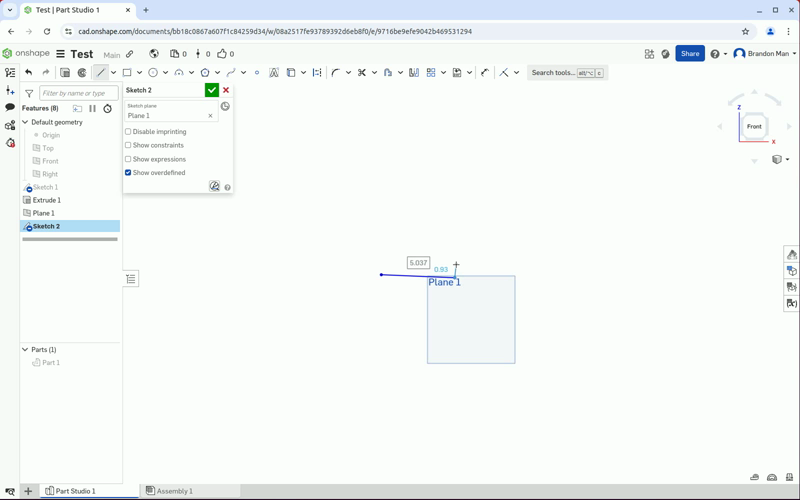
scroll(6)
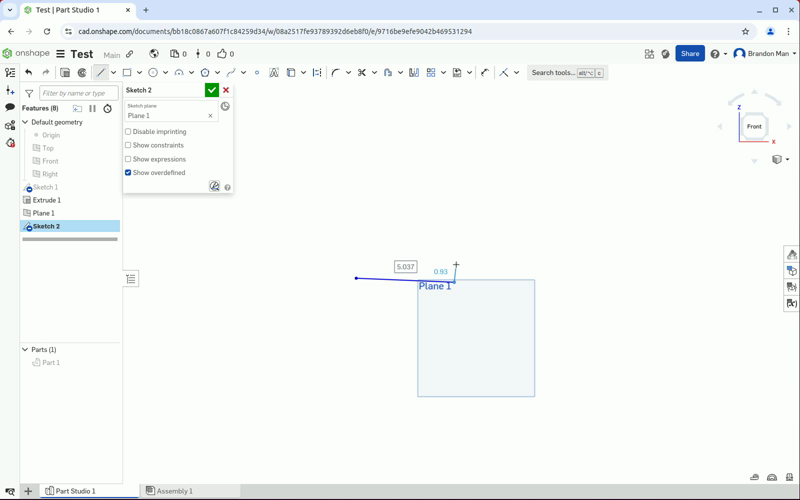
scroll(6)
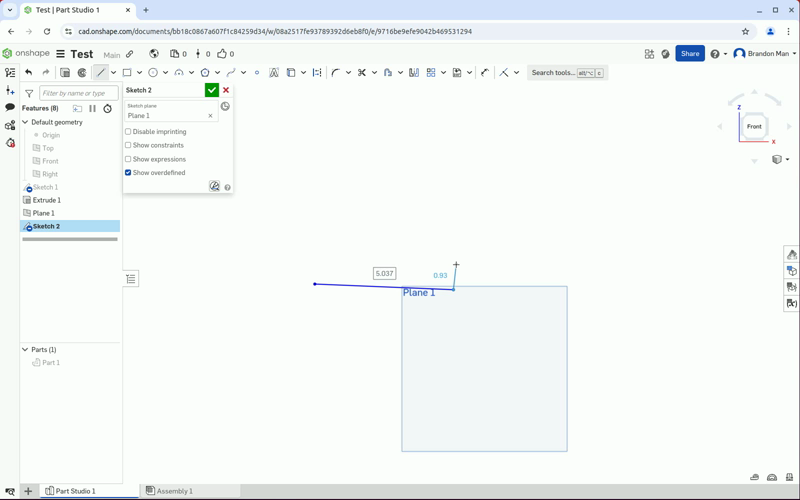
scroll(6)
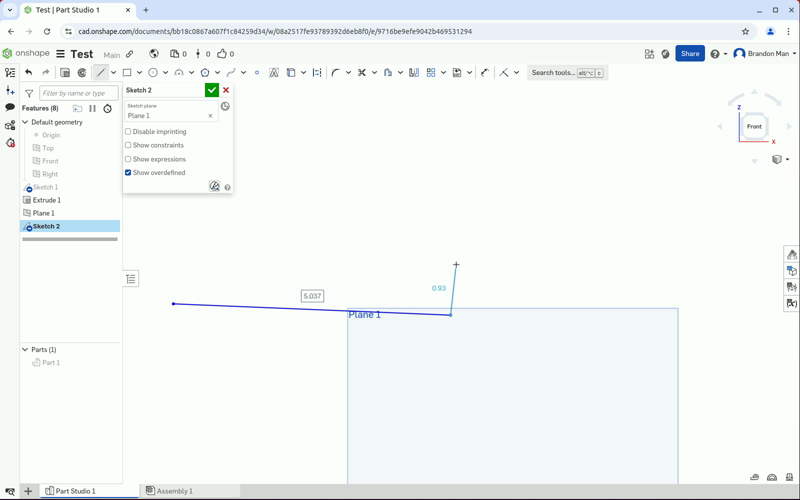
click(456, 264)
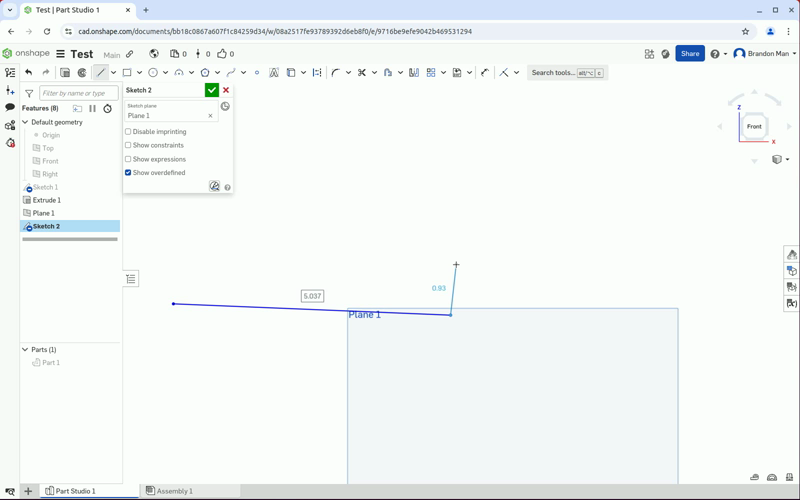
scroll(-6)
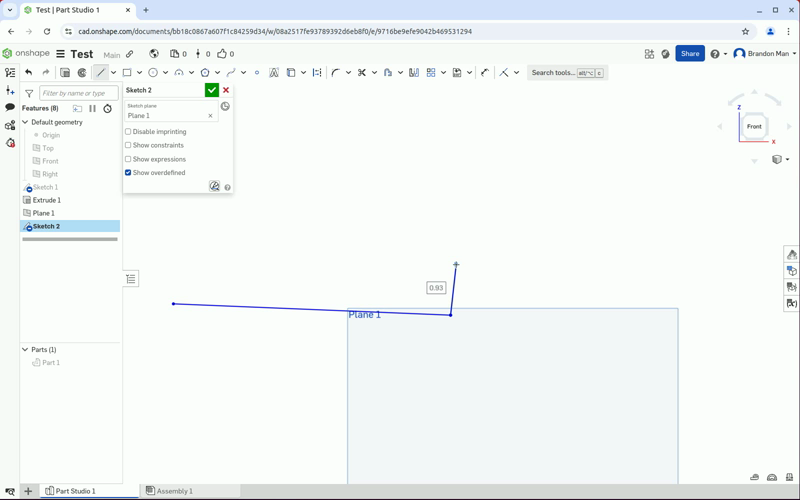
scroll(-6)
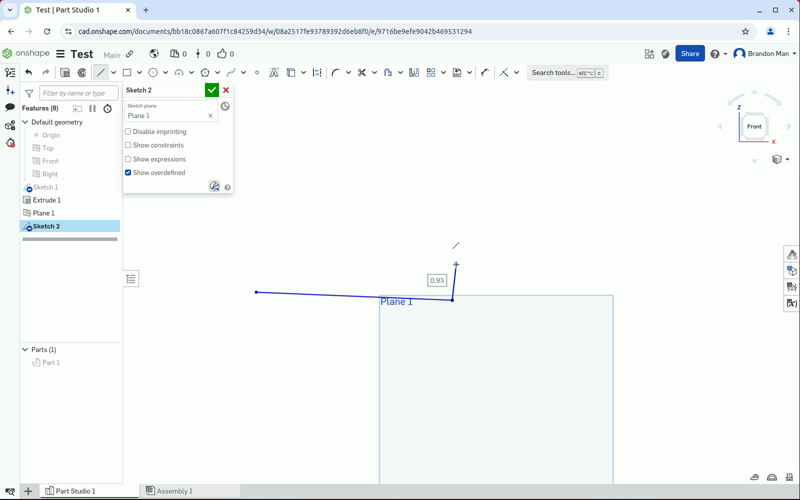
scroll(-6)
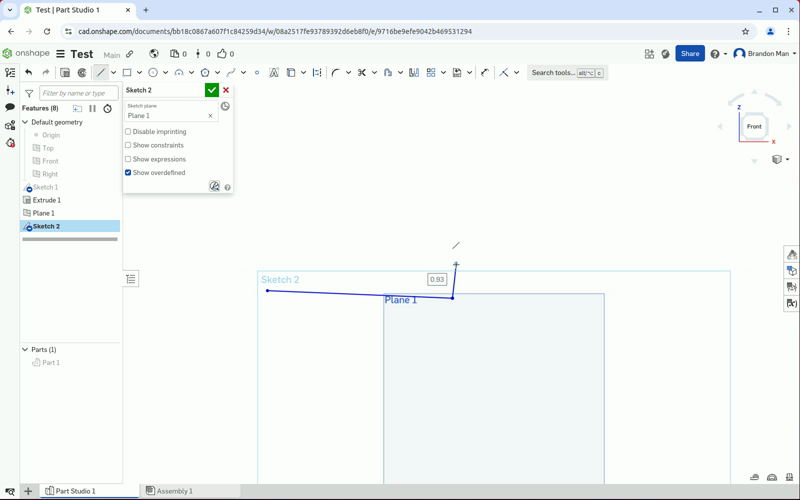
scroll(-6)
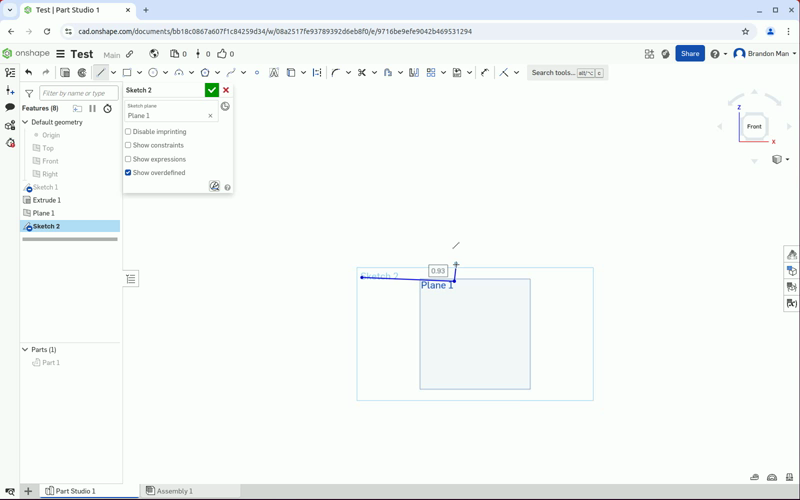
scroll(-6)
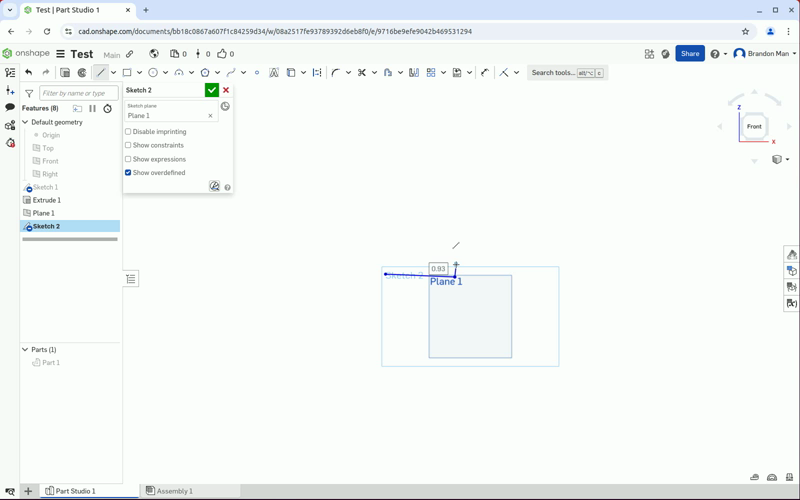
scroll(-6)
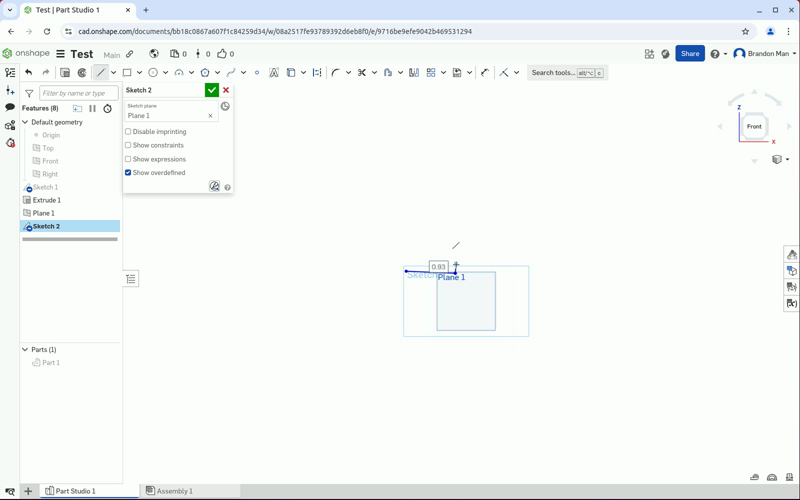
scroll(-6)
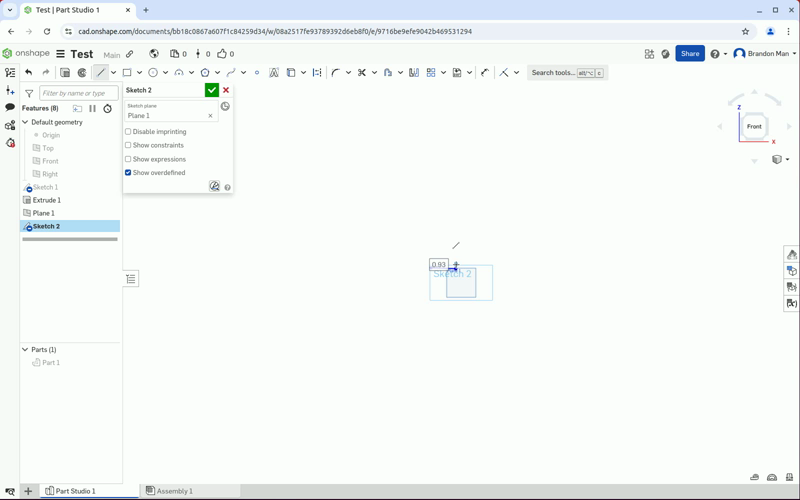
key_up(shift)
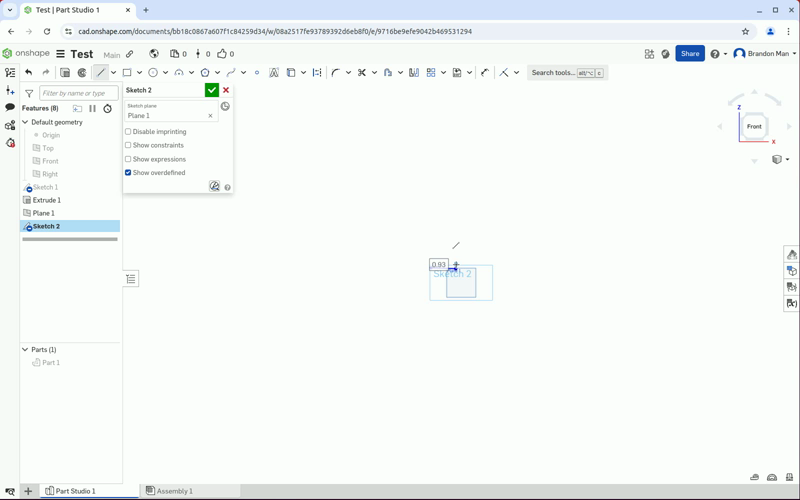
key_down(shift)
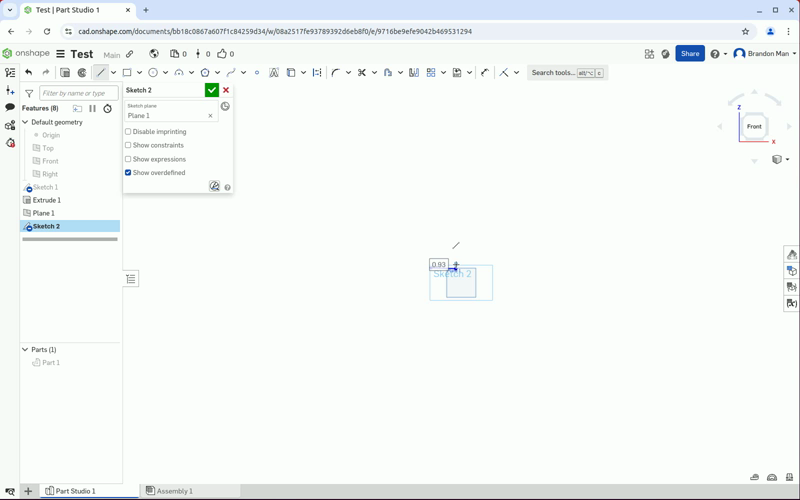
mouse_move(486, 264)
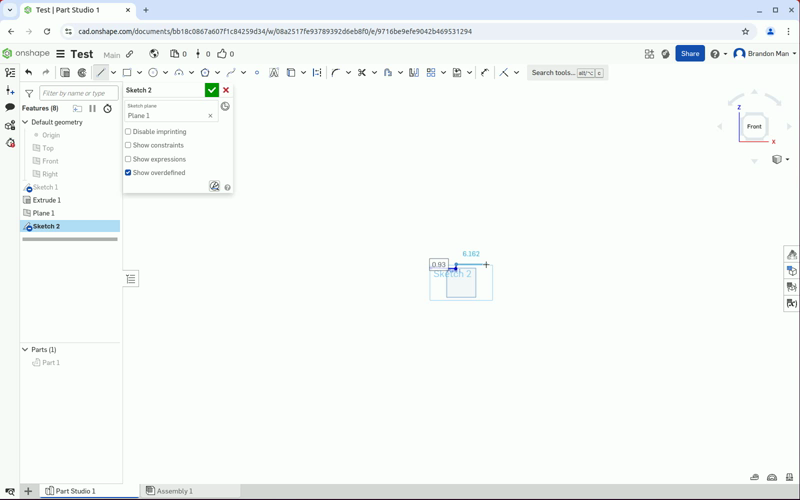
mouse_move(431, 262)
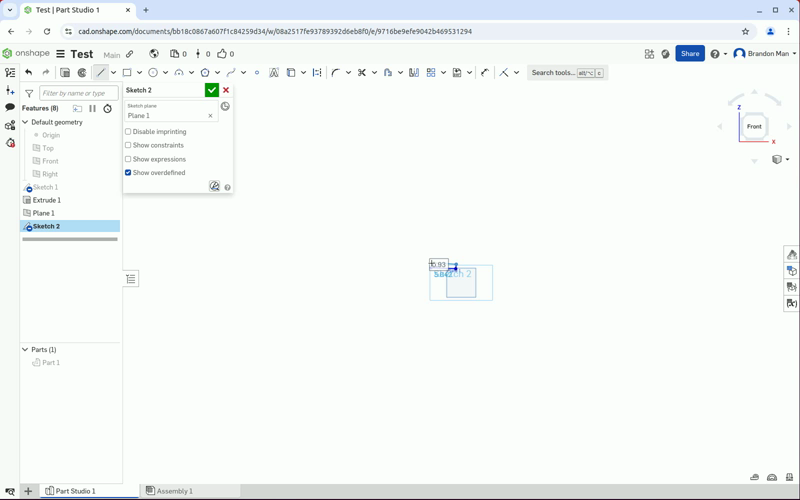
click(431, 262)
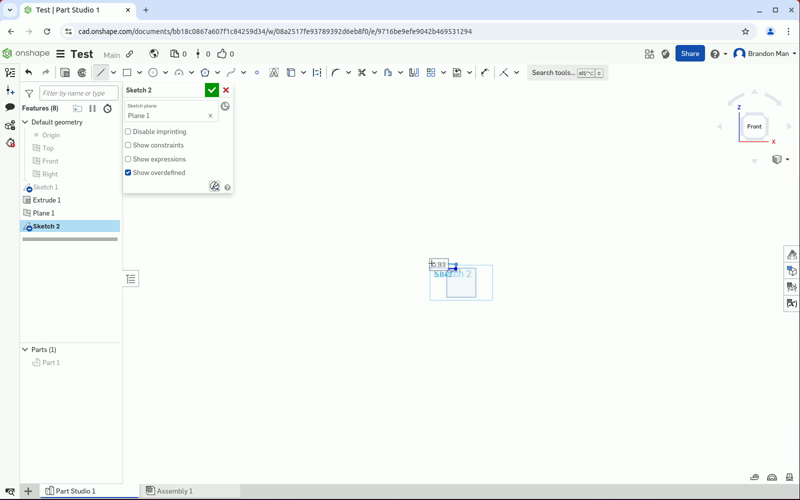
key_up(shift)
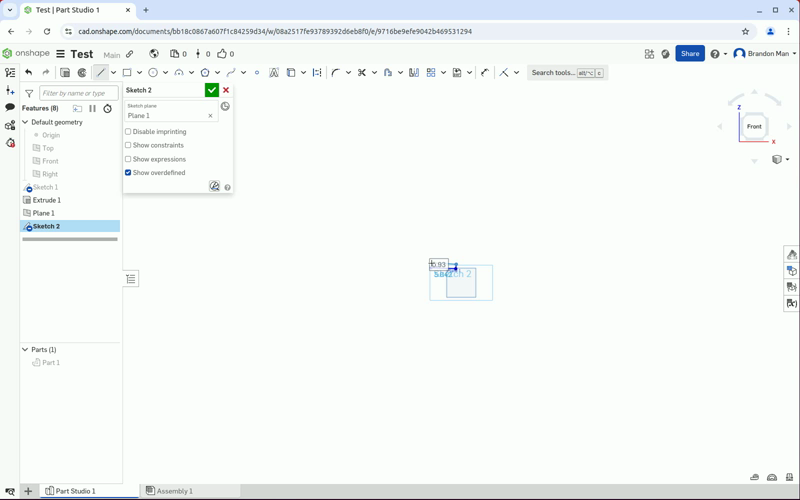
mouse_move(461, 262)
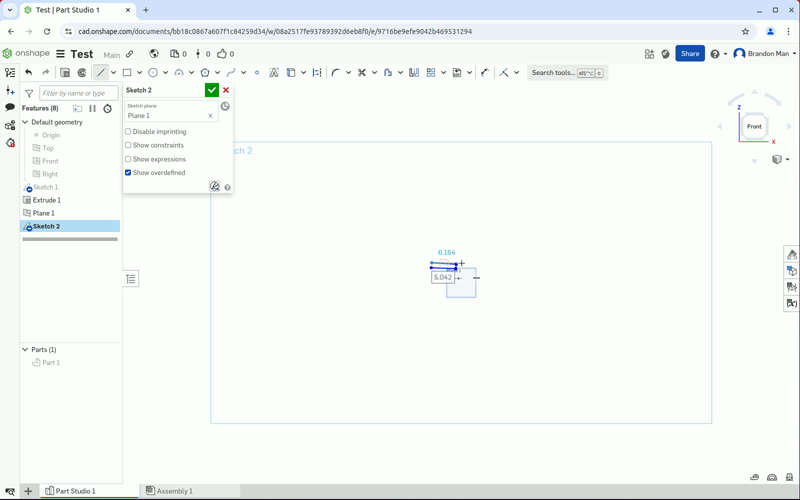
key_down(shift)
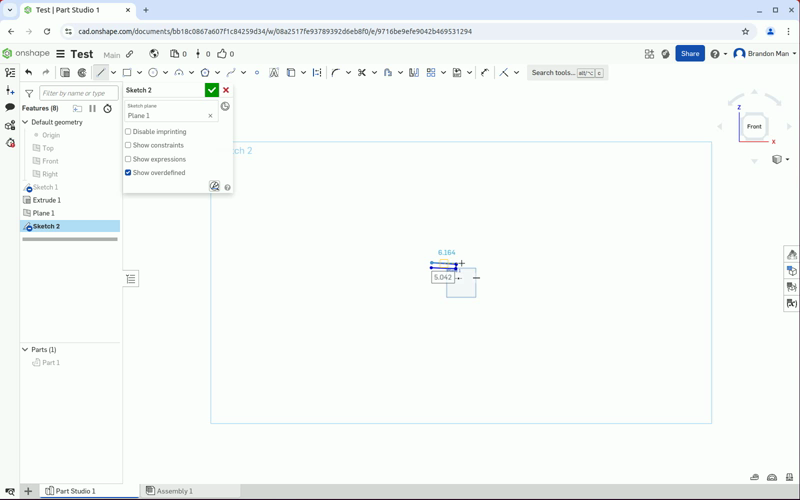
mouse_move(431, 267)
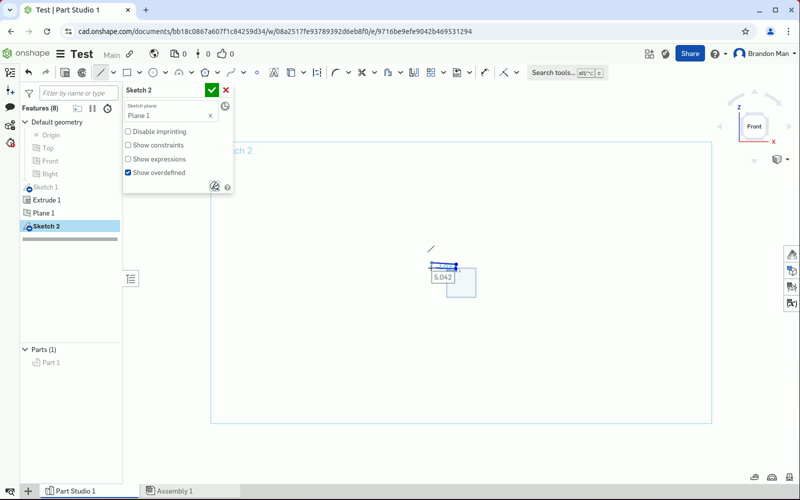
scroll(6)
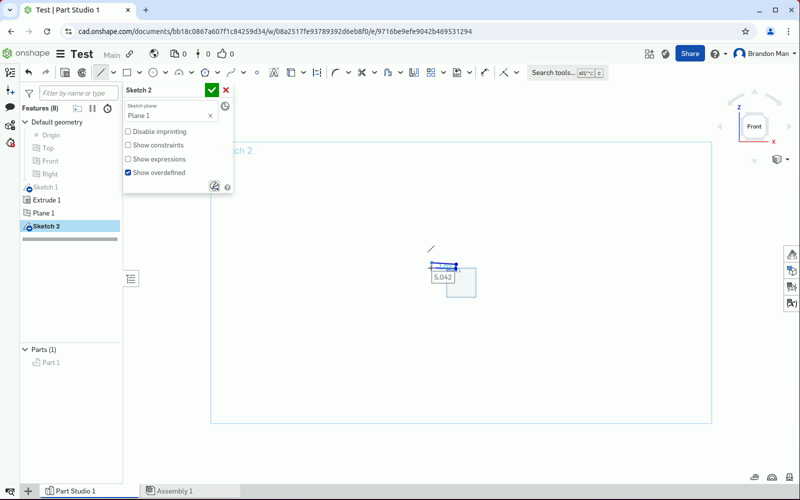
scroll(6)
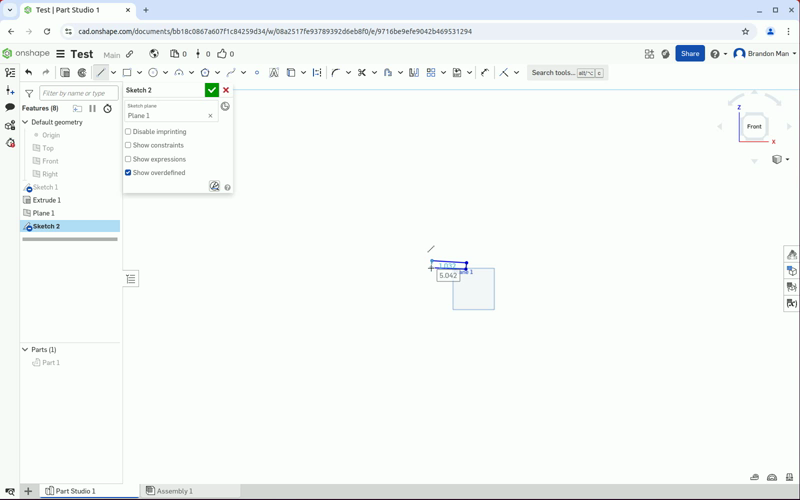
scroll(6)
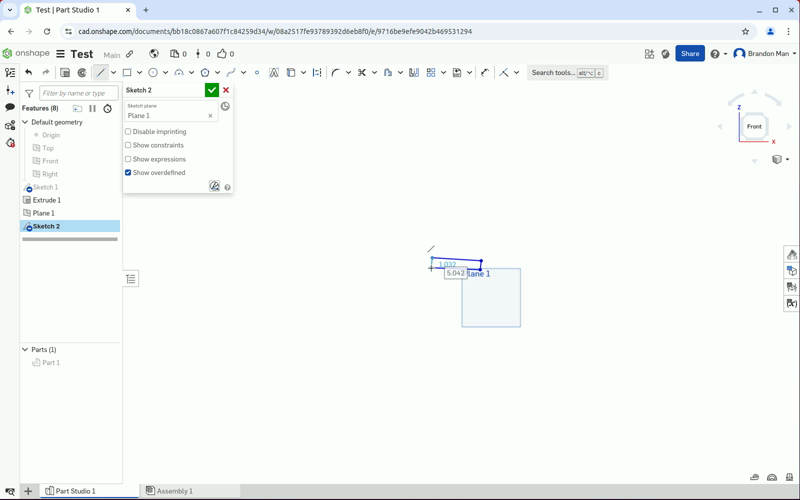
scroll(6)
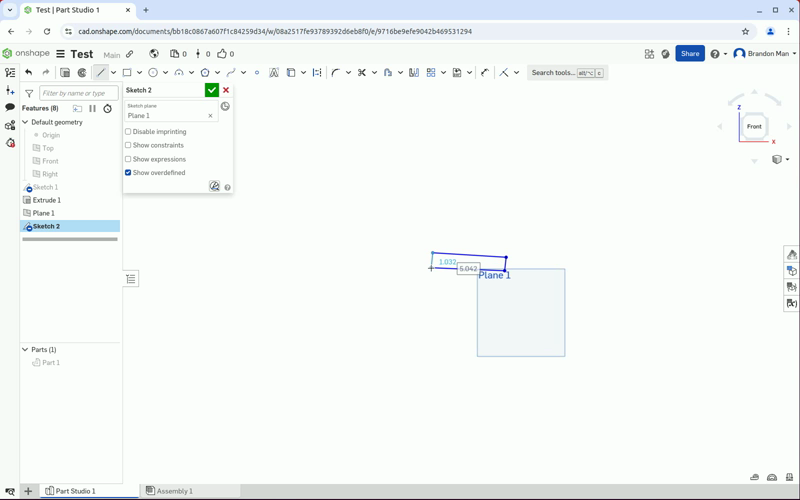
scroll(6)
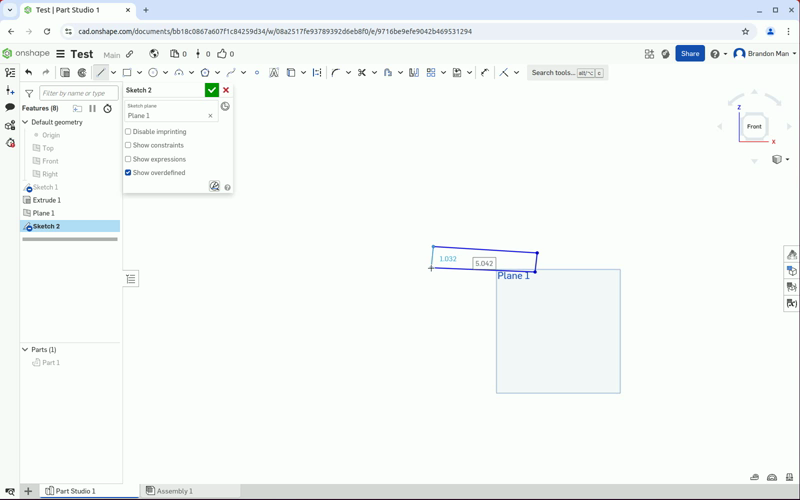
scroll(6)
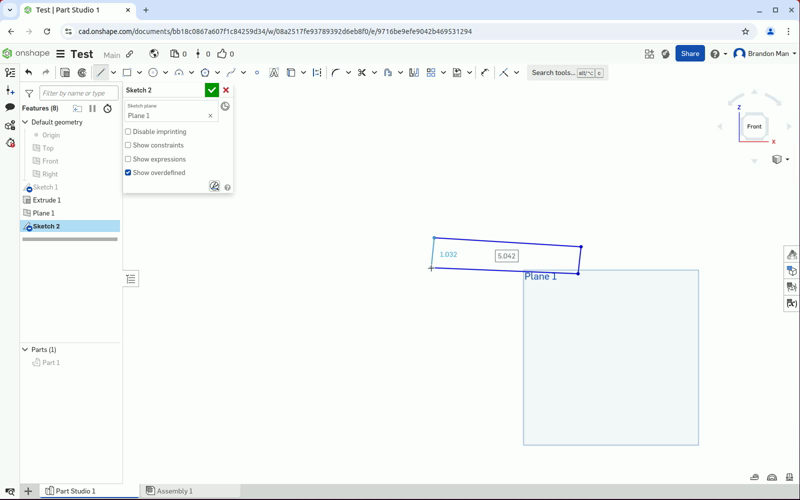
scroll(6)
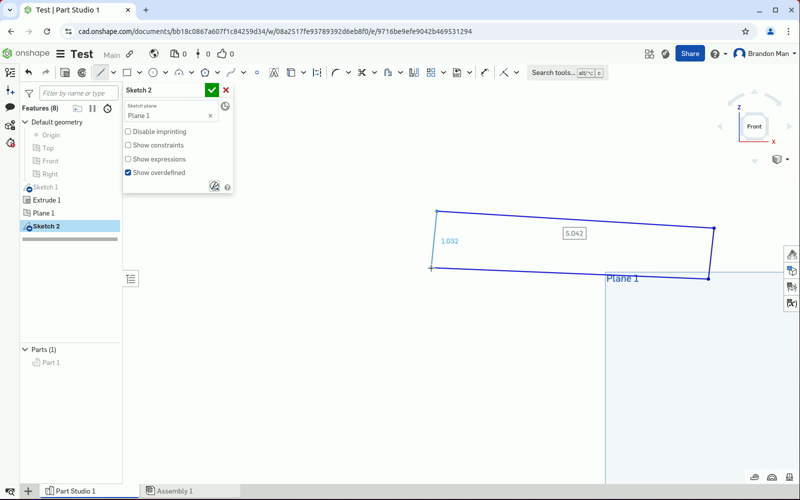
key_up(shift)
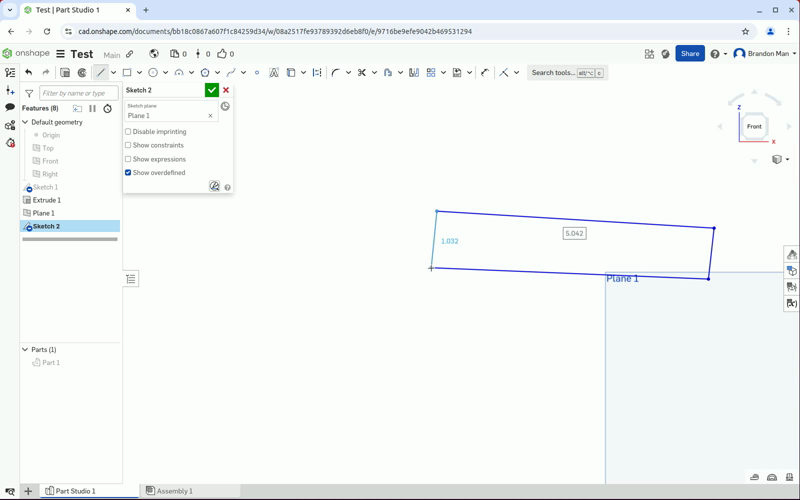
click(431, 267)
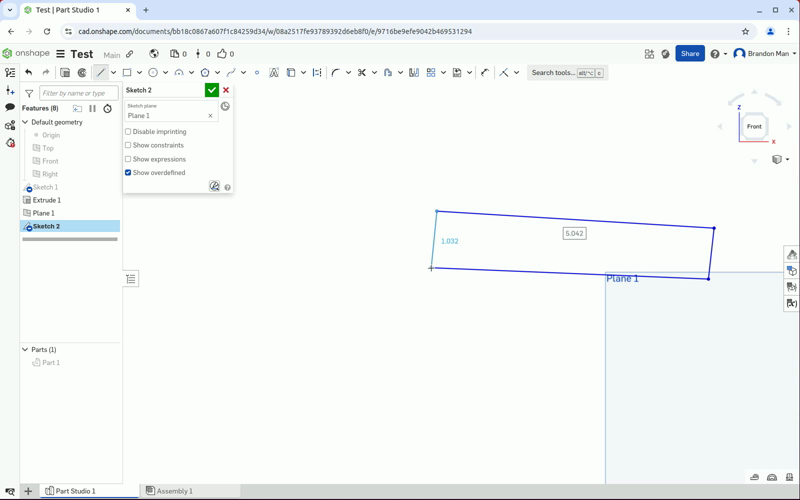
scroll(-6)
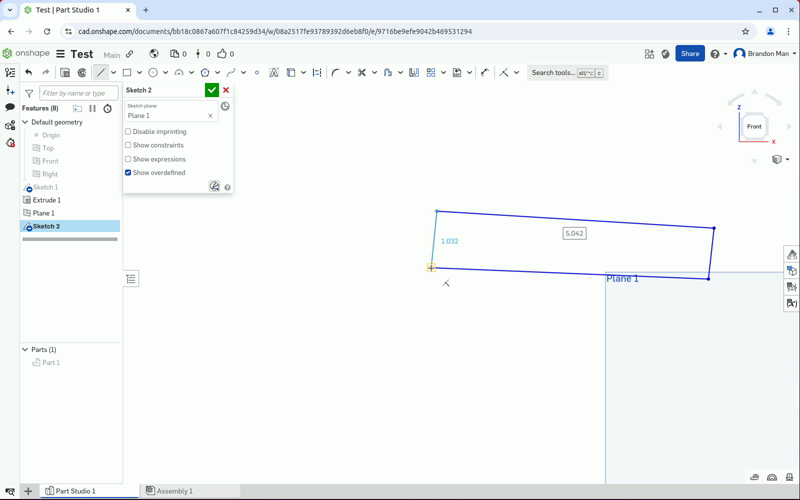
scroll(-6)
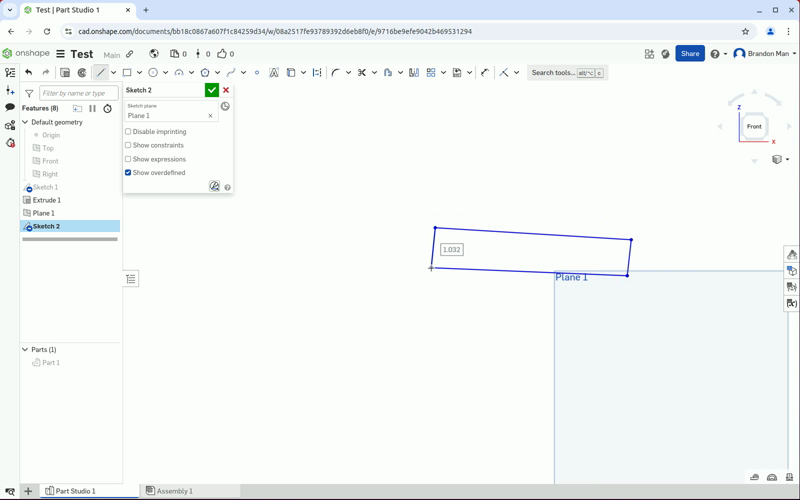
scroll(-6)
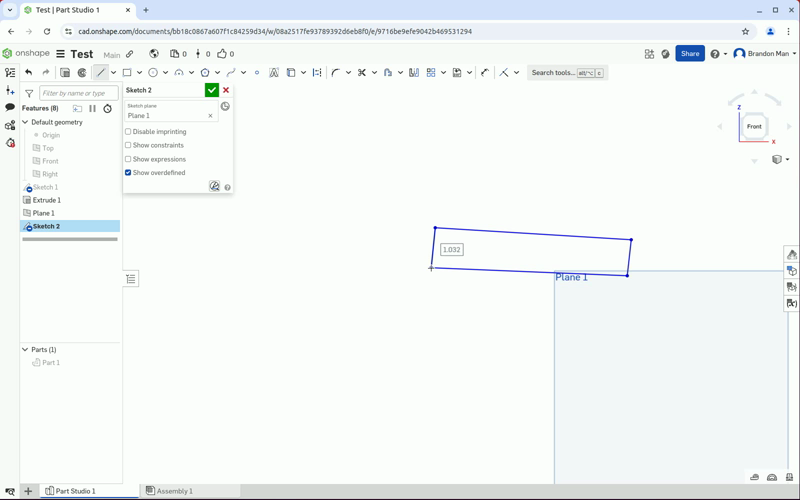
scroll(-6)
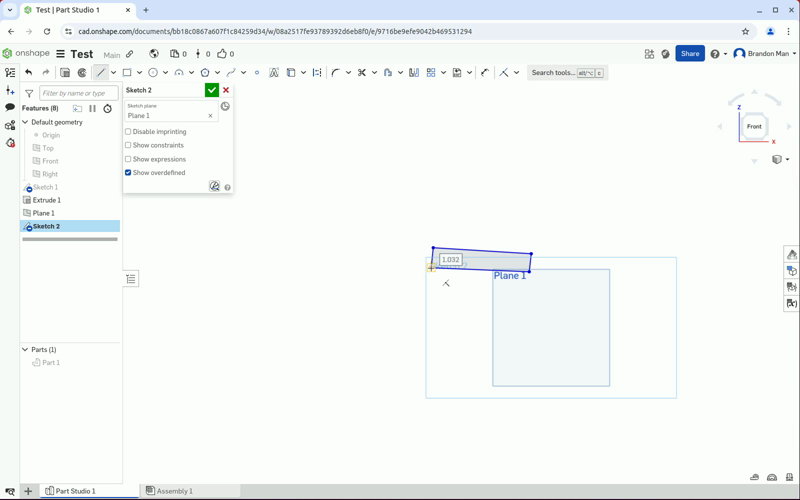
scroll(-6)
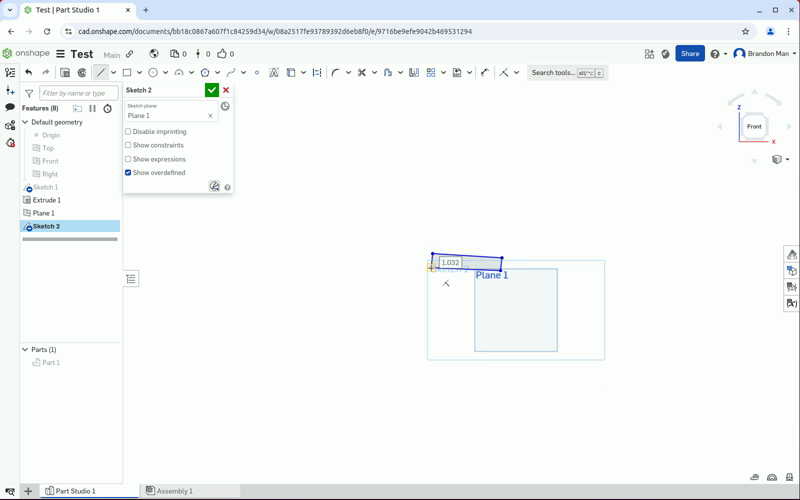
scroll(-6)
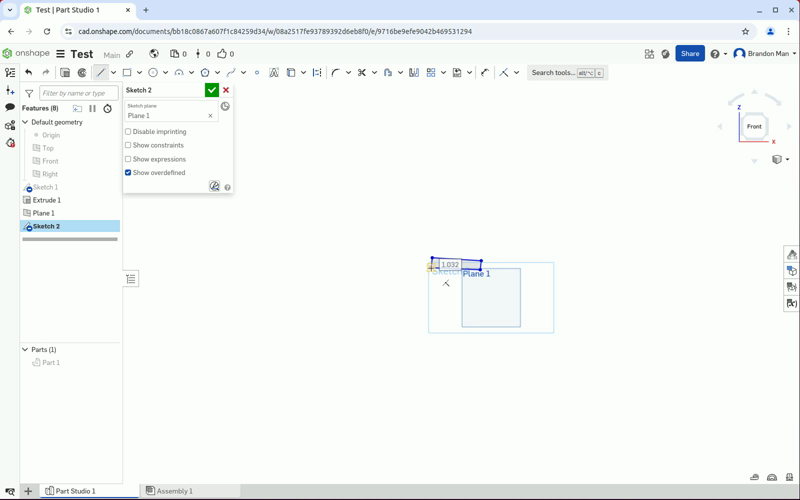
scroll(-6)
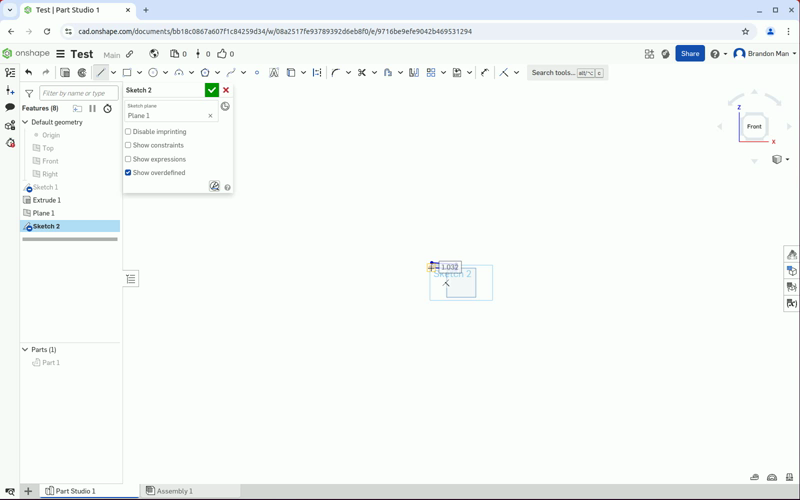
key(esc)
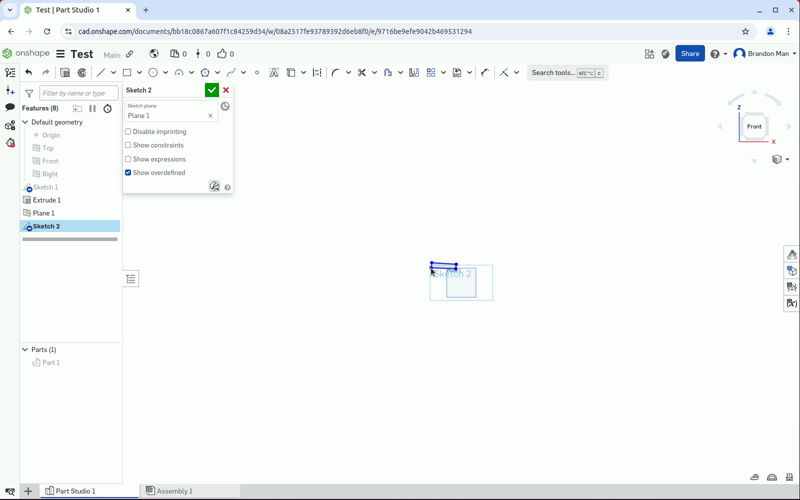
mouse_move(442, 265)
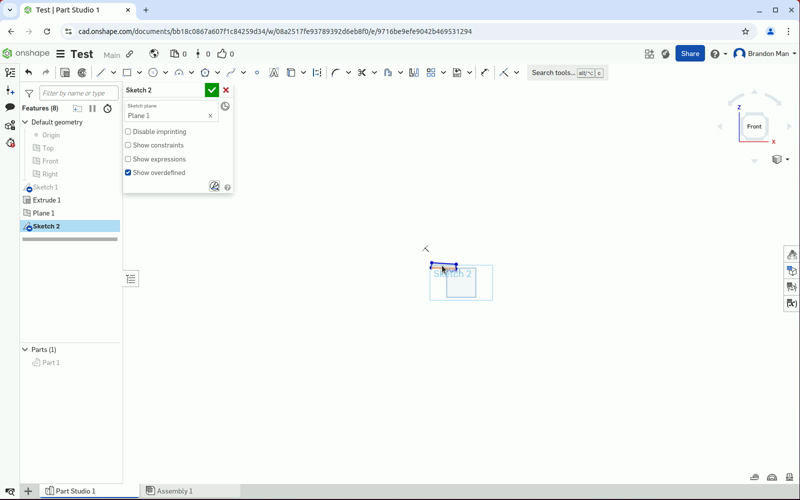
scroll(6)
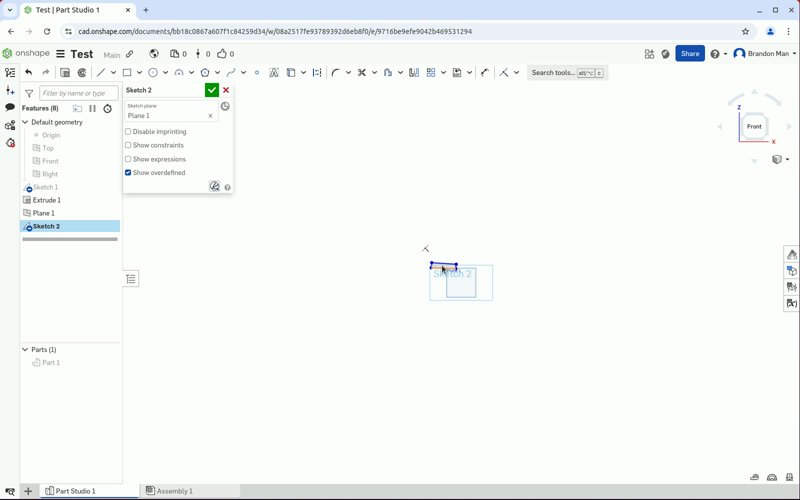
scroll(6)
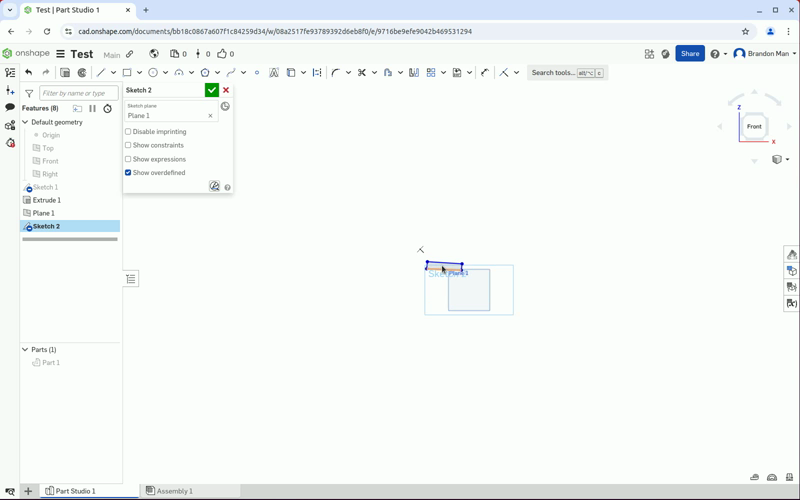
scroll(6)
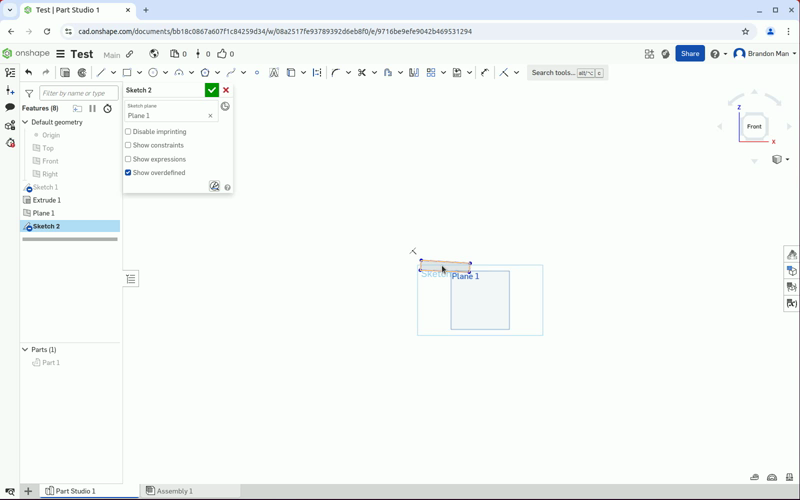
scroll(6)
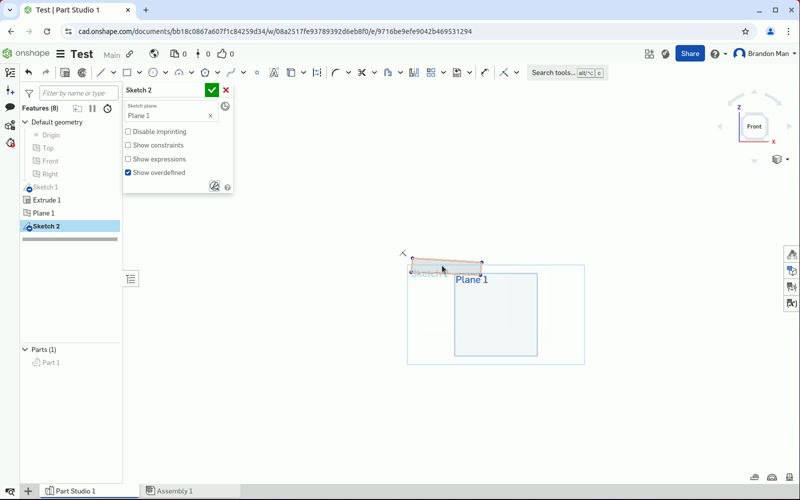
scroll(6)
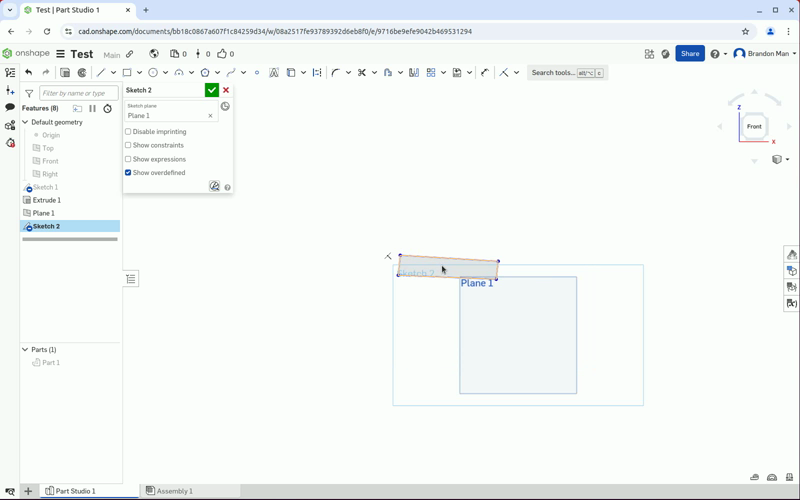
scroll(6)
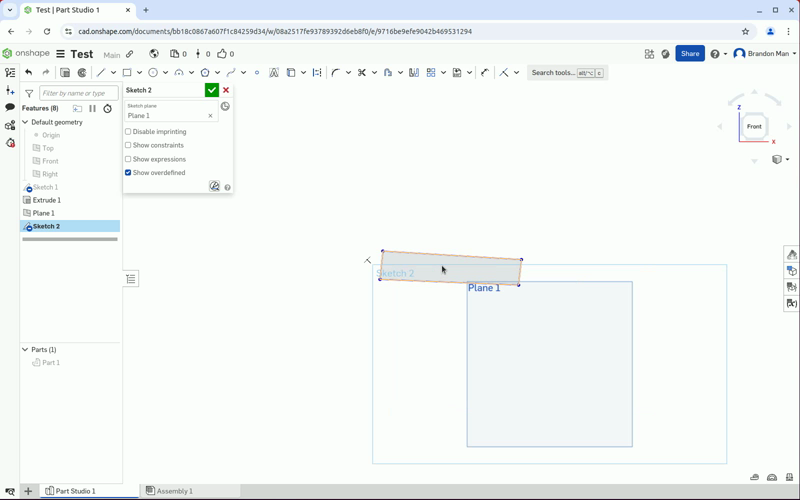
scroll(6)
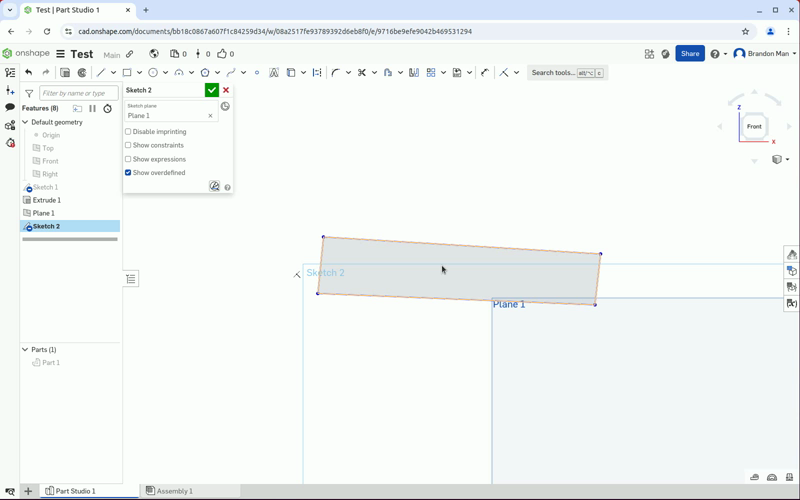
click(442, 265)
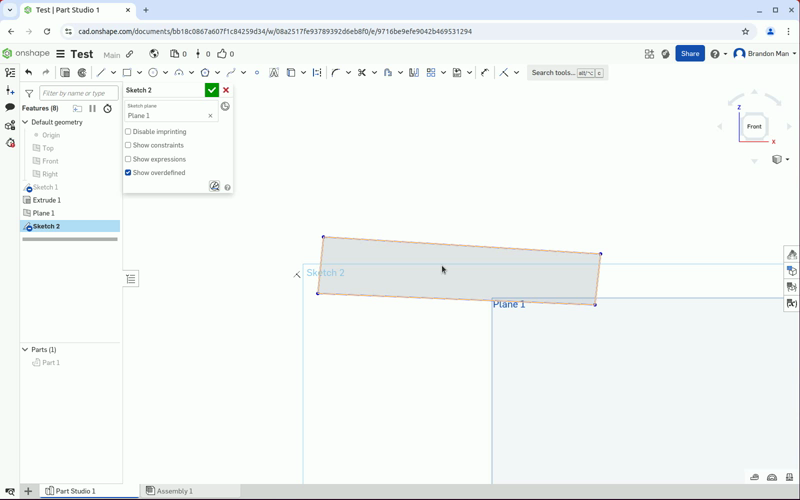
scroll(-6)
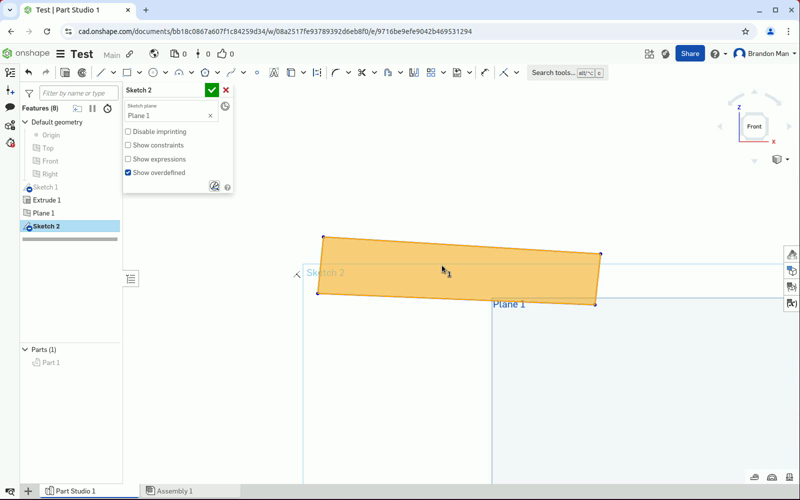
scroll(-6)
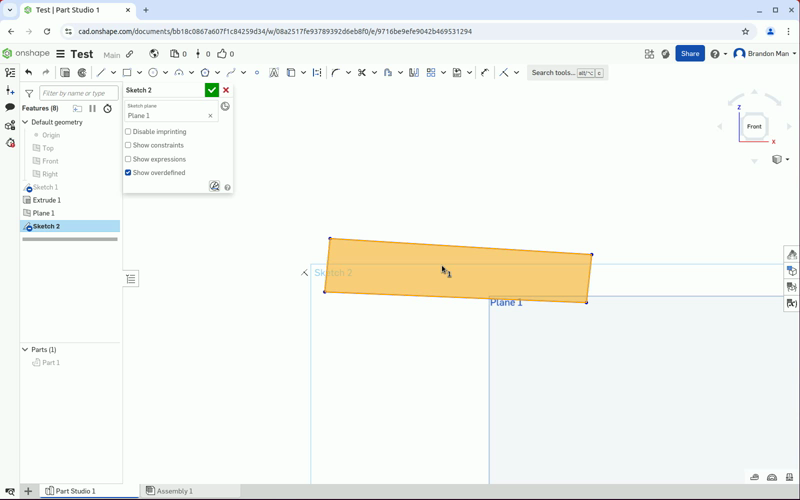
scroll(-6)
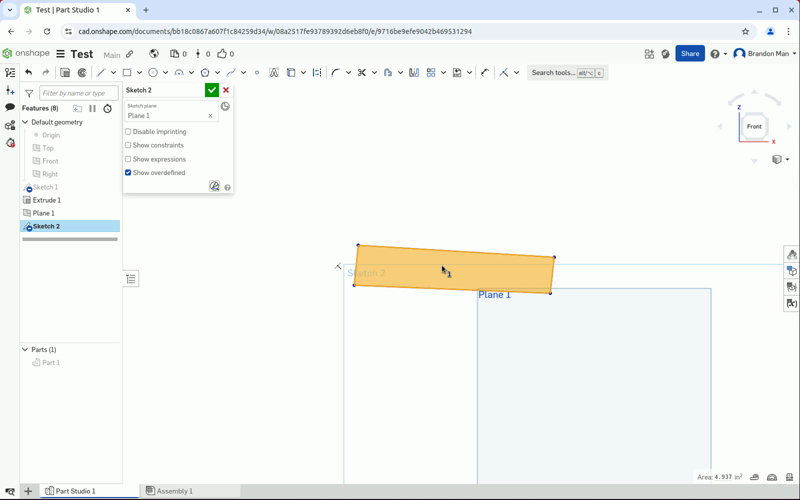
scroll(-6)
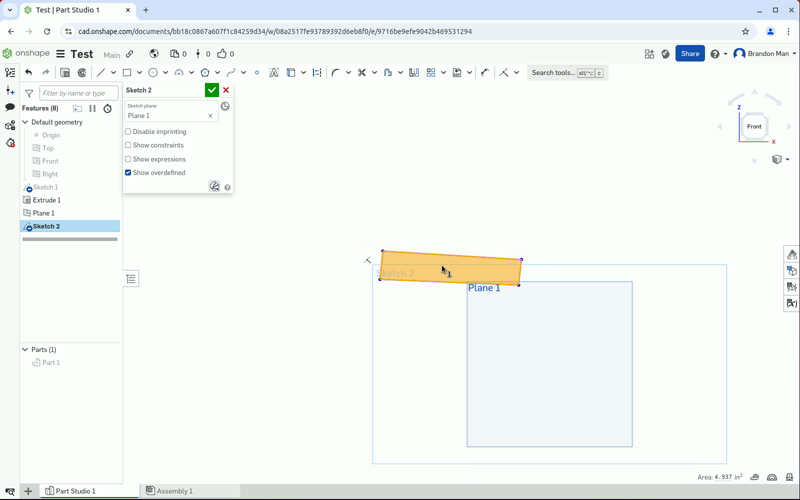
scroll(-6)
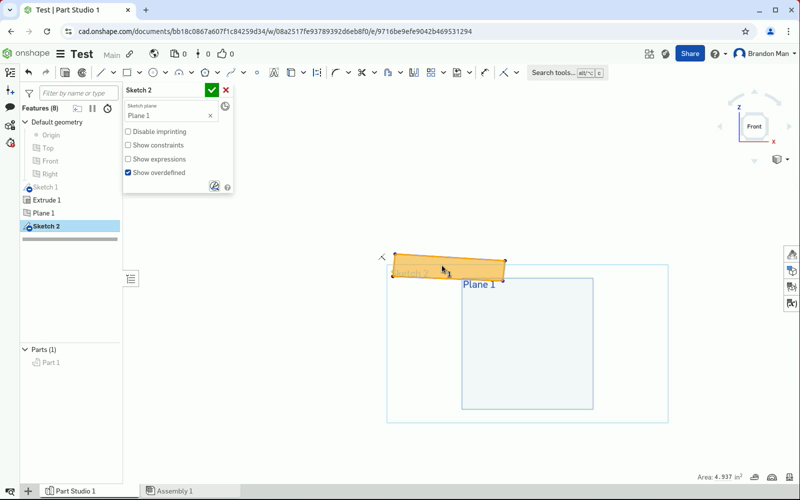
scroll(-6)
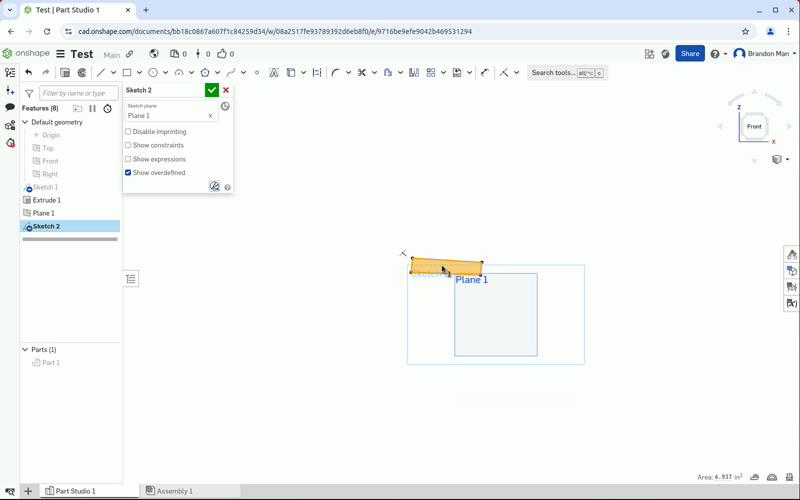
scroll(-6)
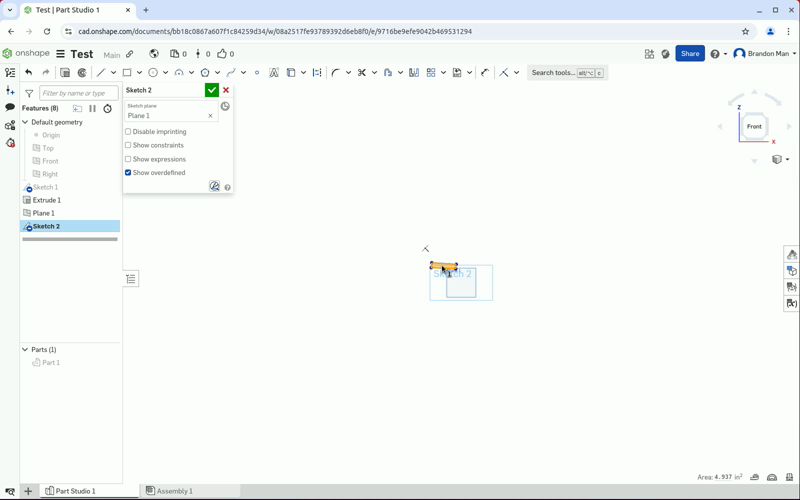
mouse_move(73, 352)
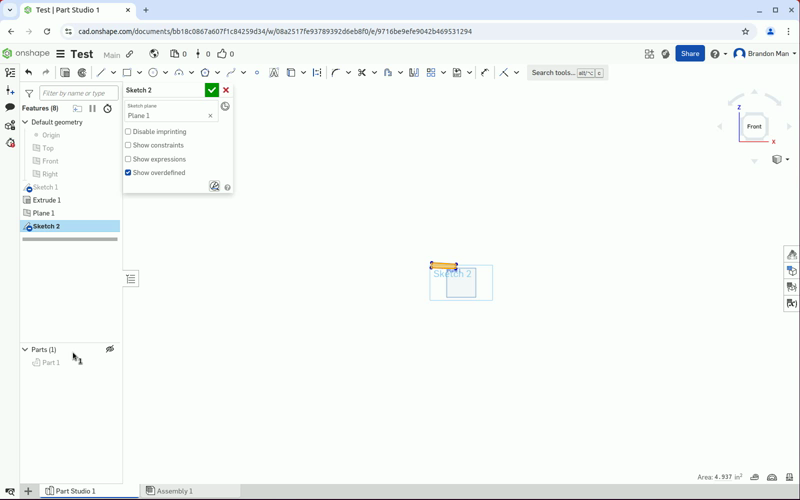
key(shift+y)
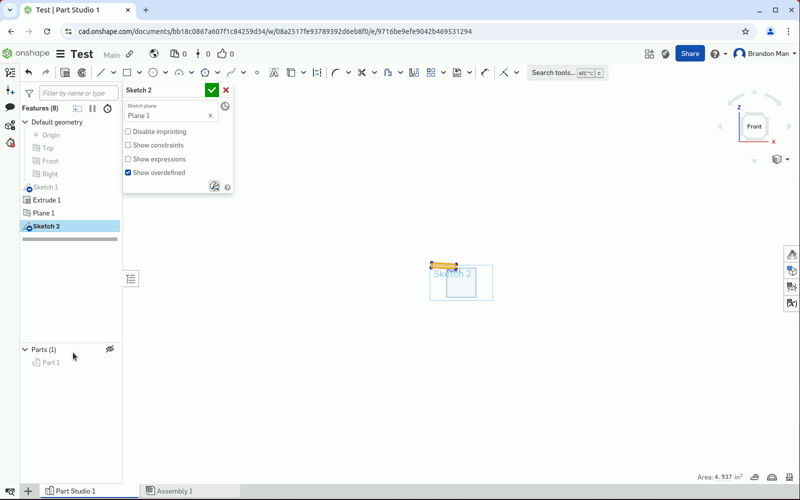
key(shift+e)
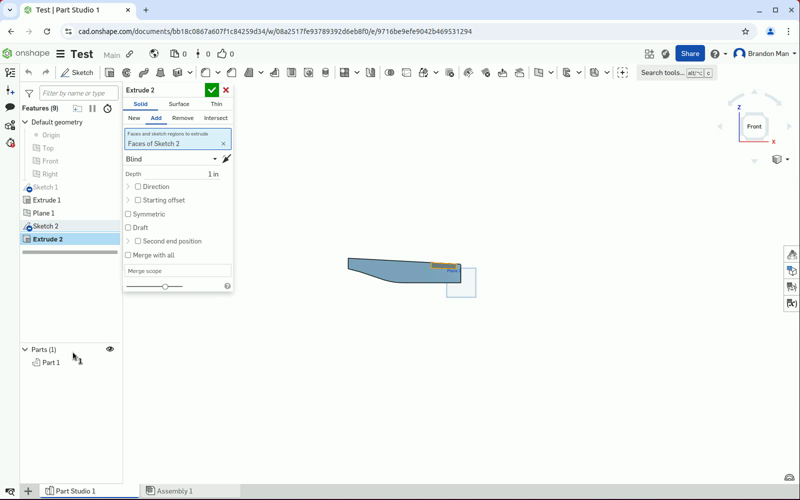
mouse_move(143, 106)
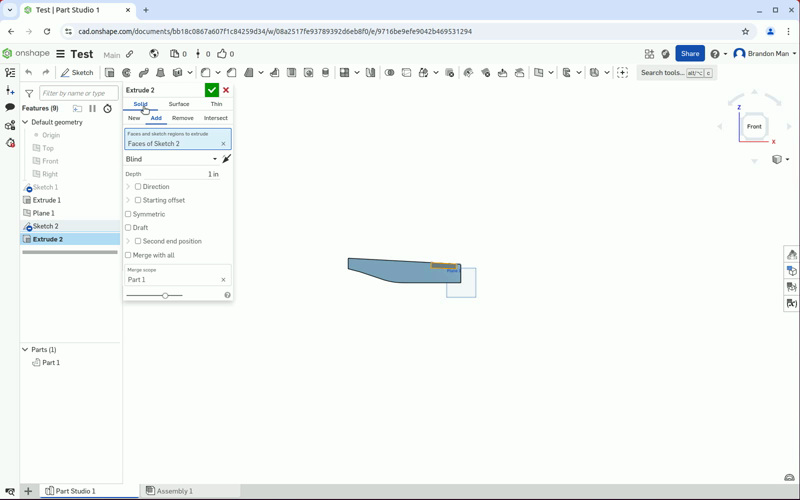
click(143, 106)
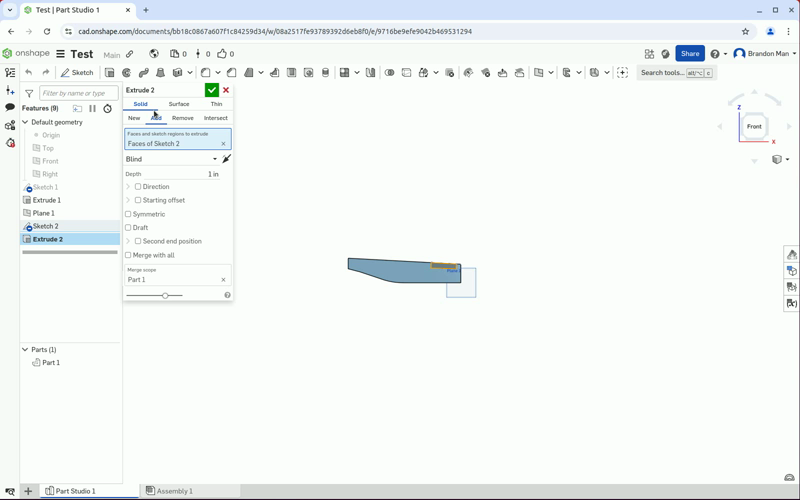
mouse_move(186, 120)
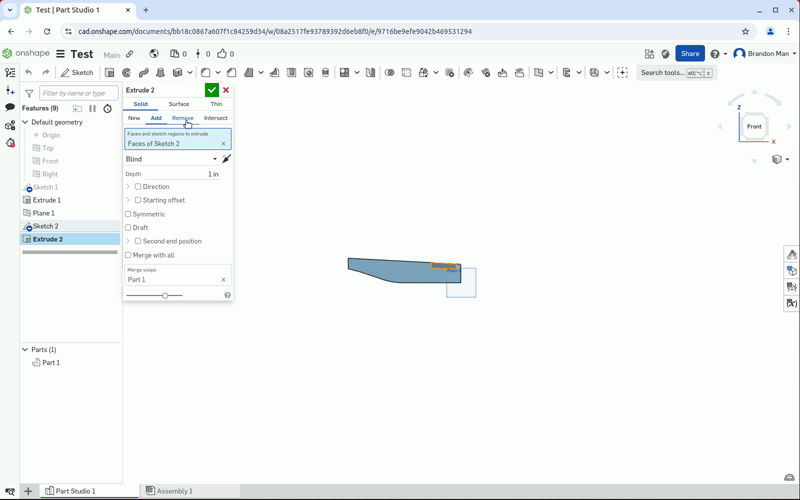
click(186, 120)
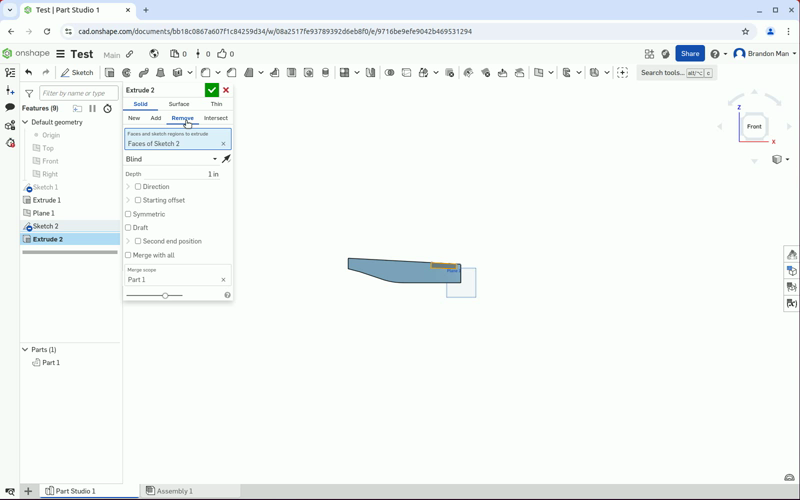
key(tab, 4)
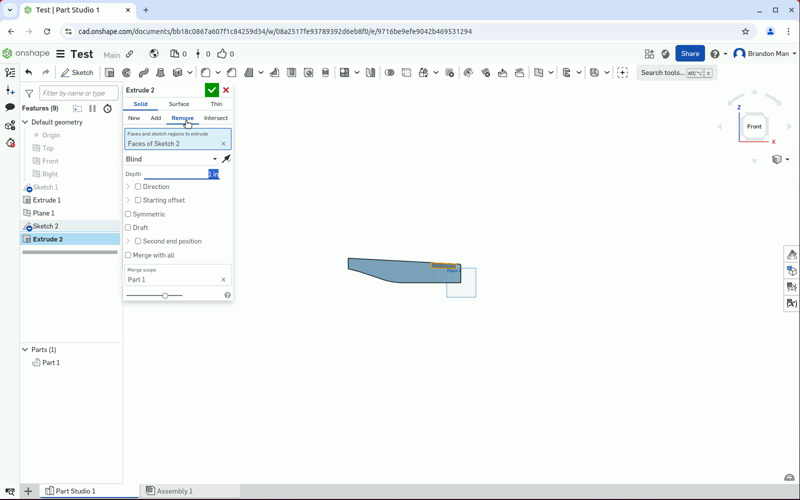
text(4.814)
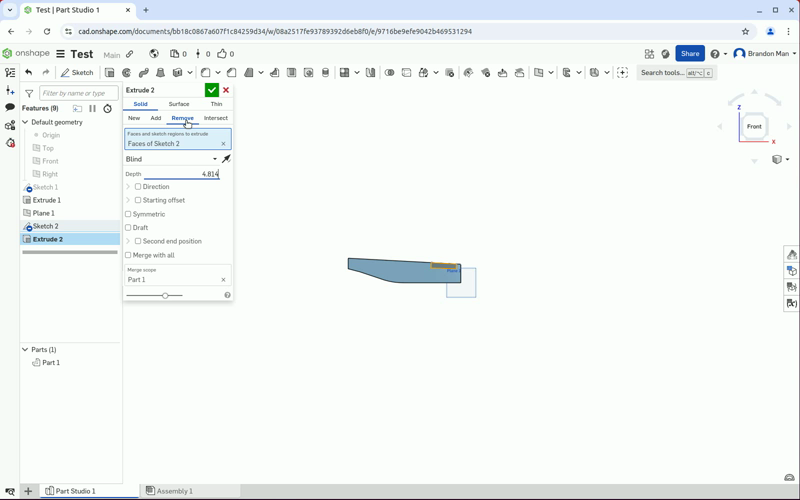
key(tab, 6)
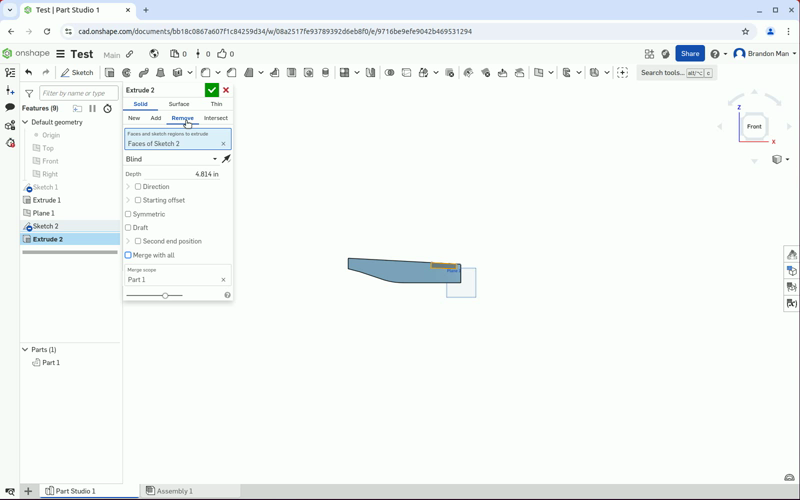
key(space)
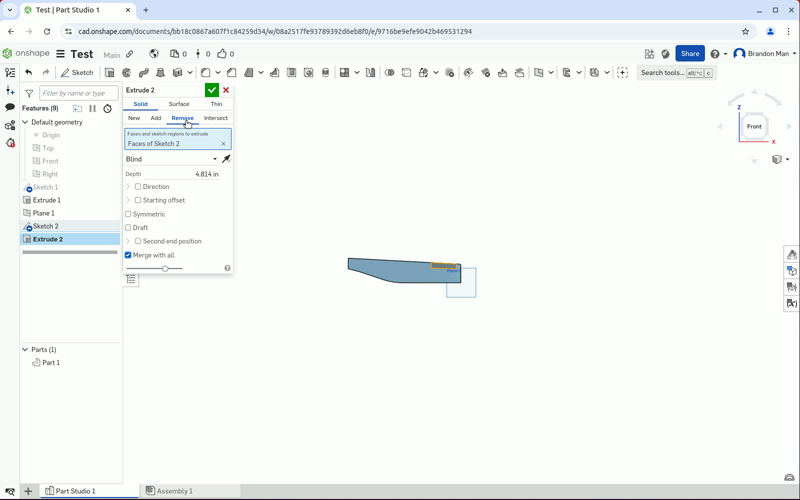
key(enter)
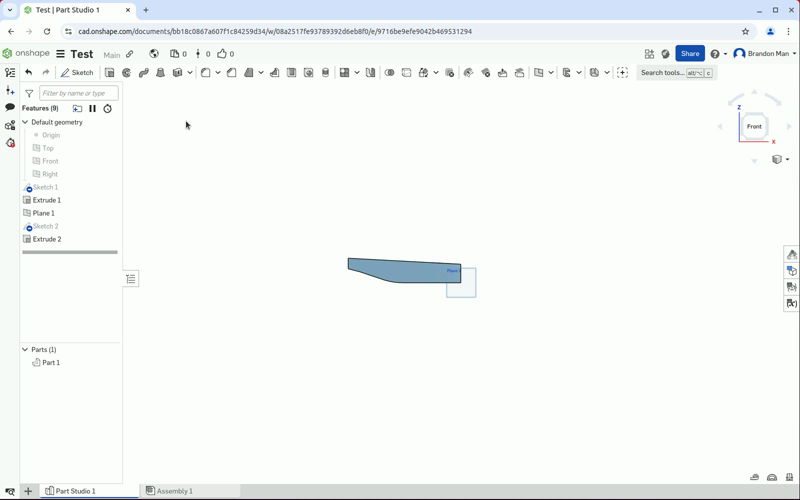
key(shift+h)
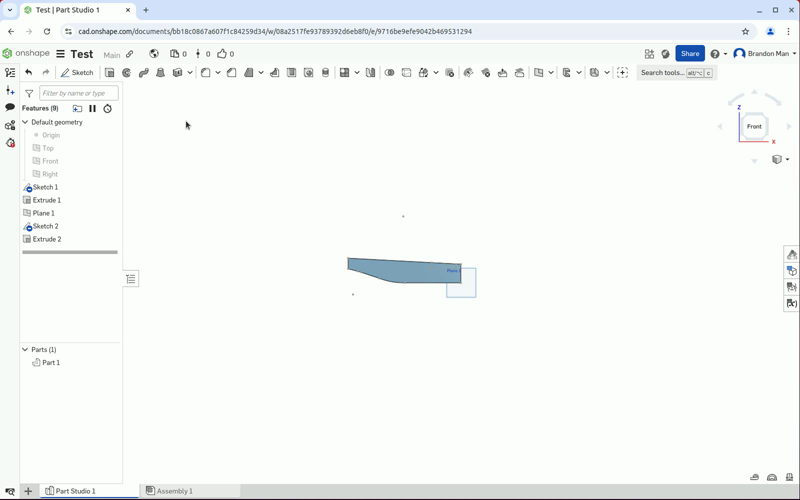
key(shift+h)
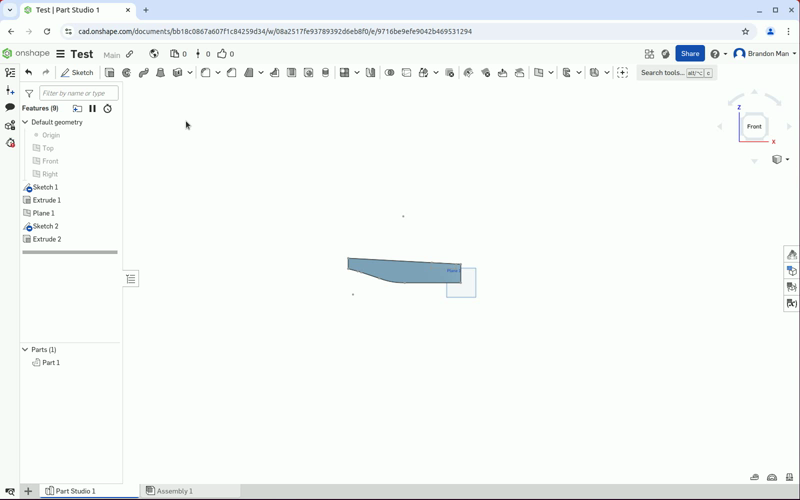
key(shift+7)
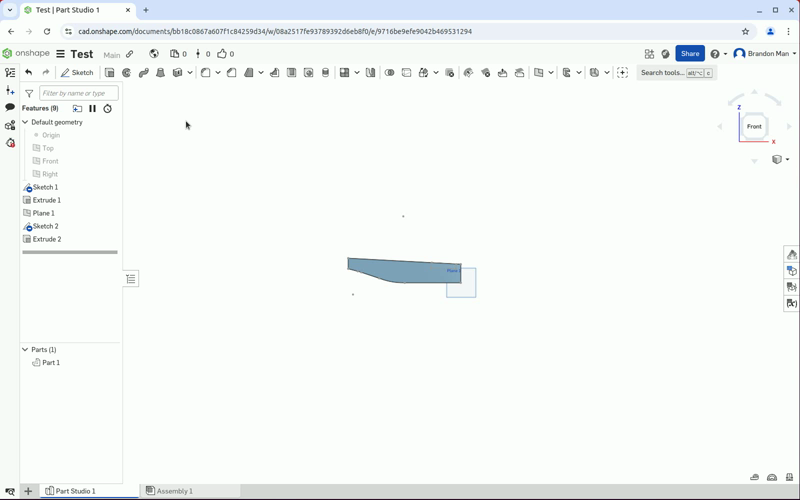
key(left, 2)
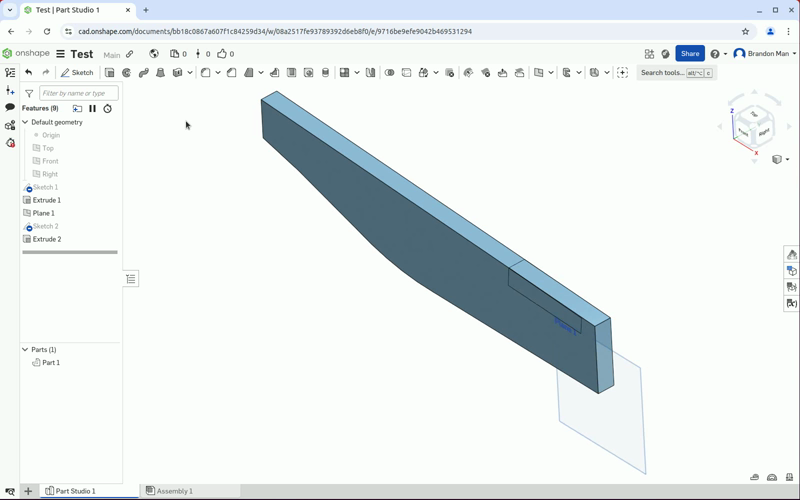
key(down, 2)
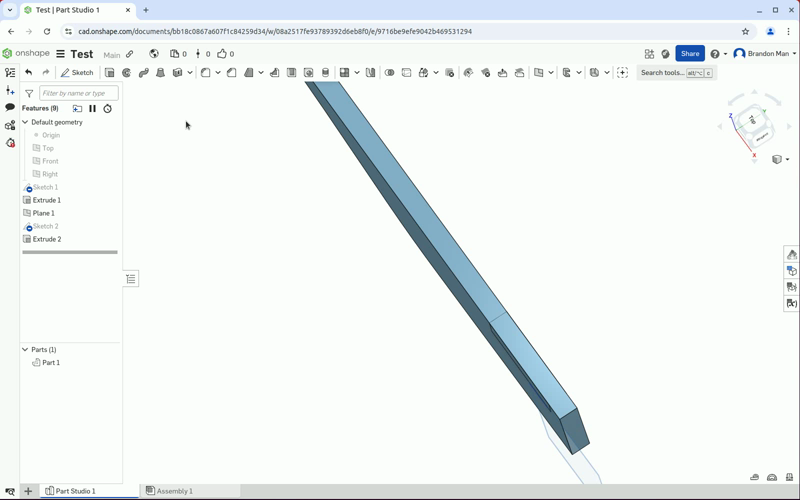
key(up, 2)
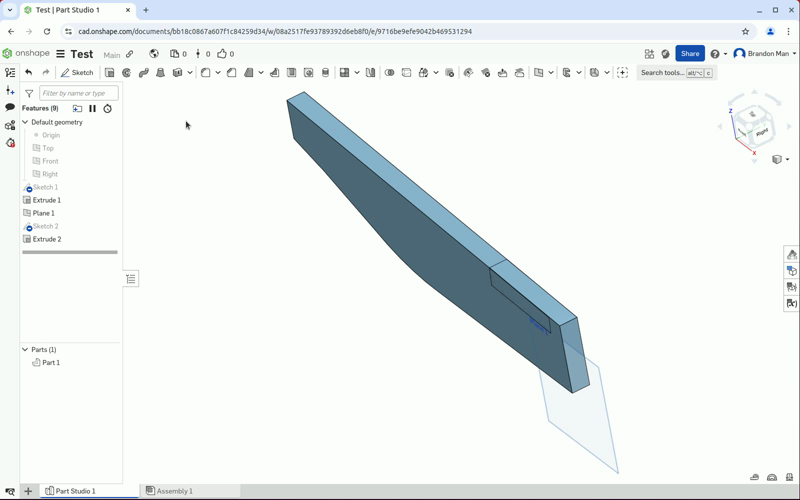
key(right, 2)
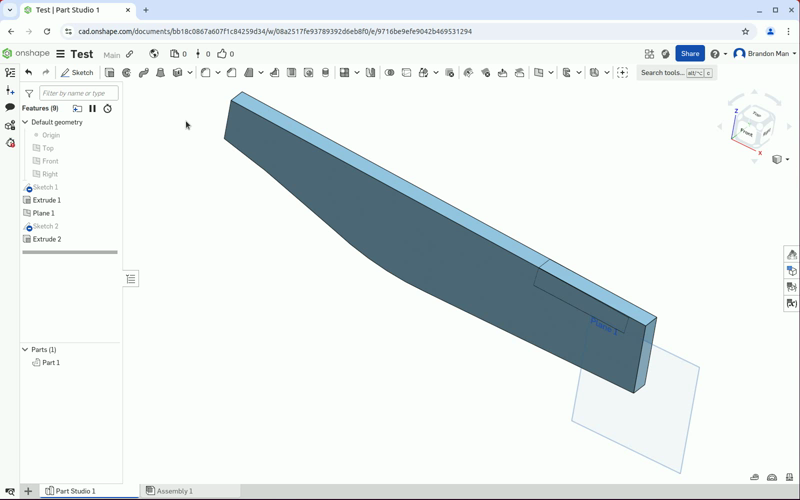
mouse_move(73, 189)
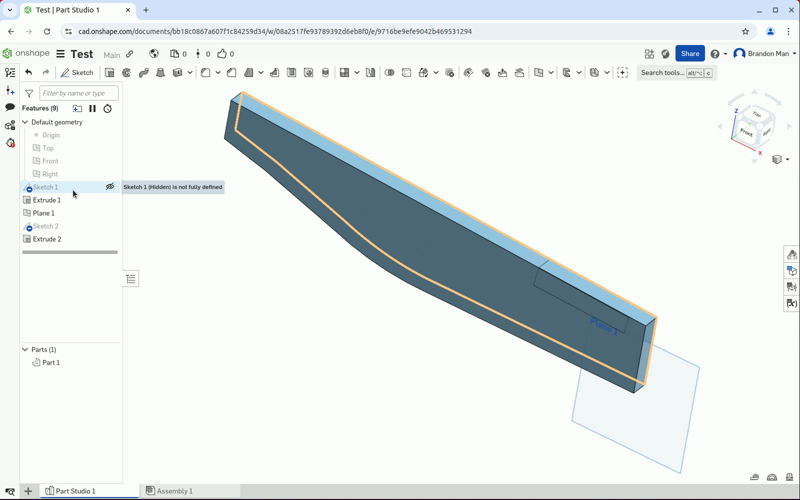
click(73, 189)